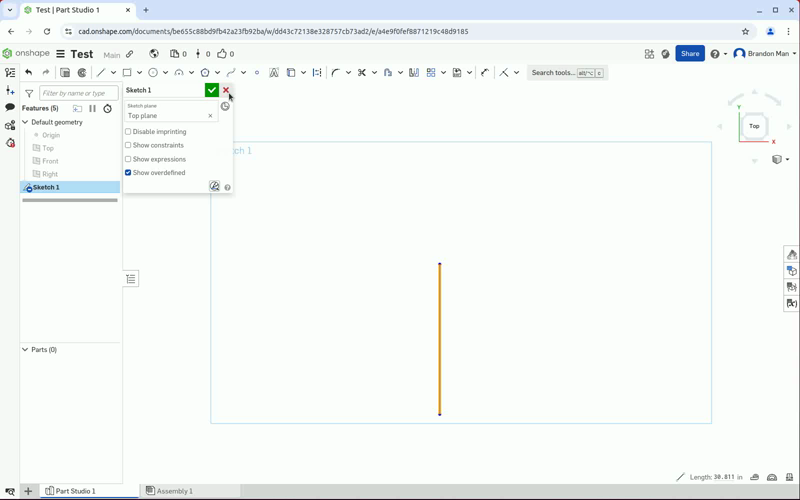
key(shift+h)
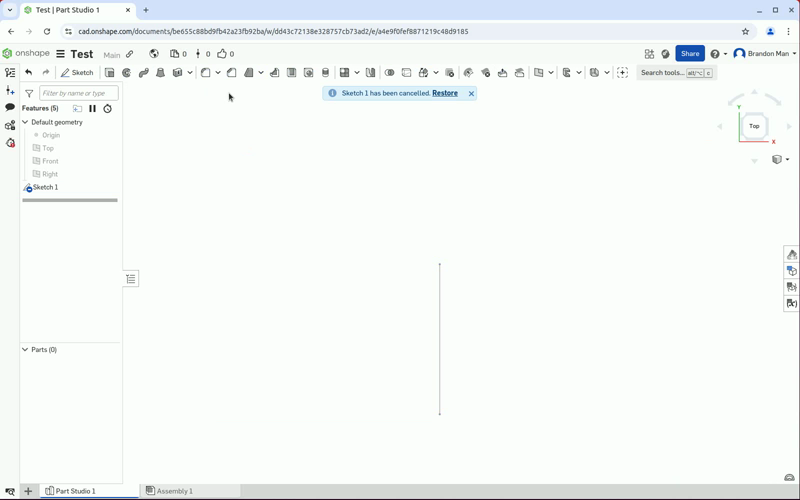
key(shift+s)
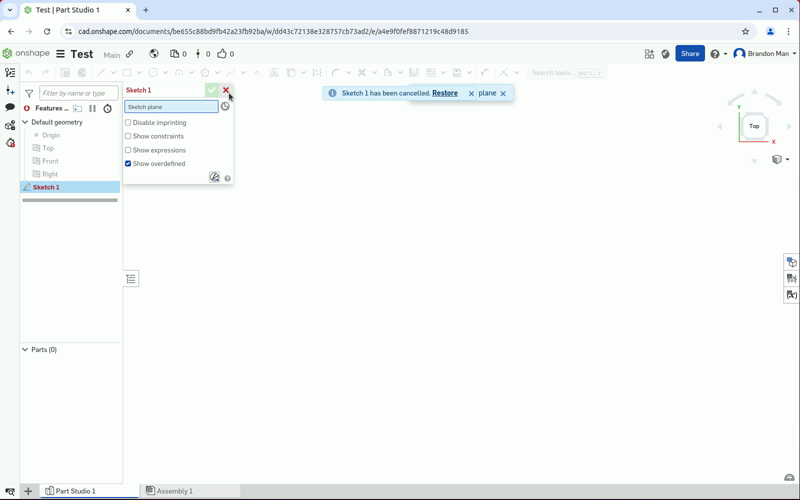
mouse_move(73, 150)
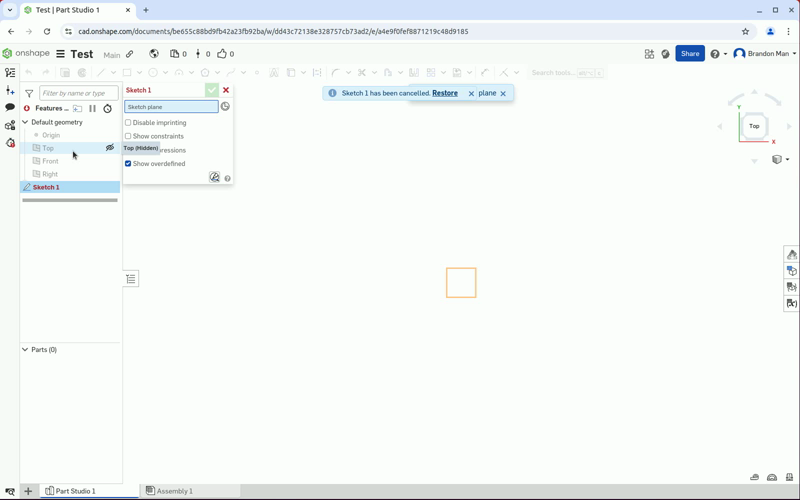
click(73, 150)
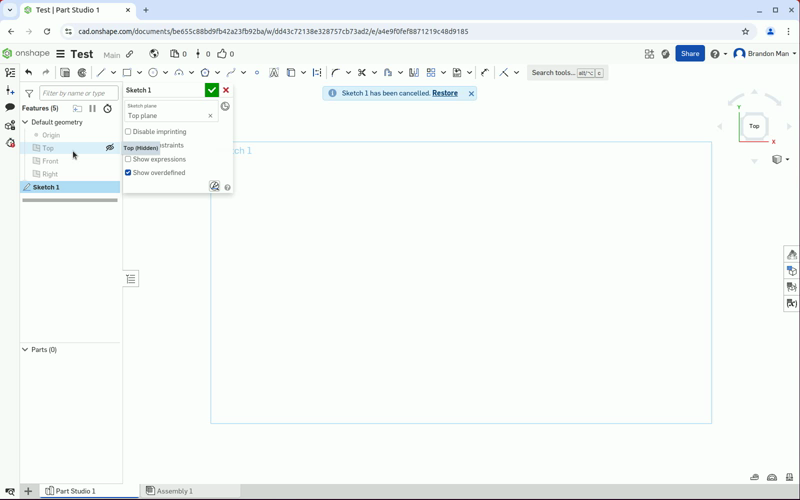
mouse_move(73, 352)
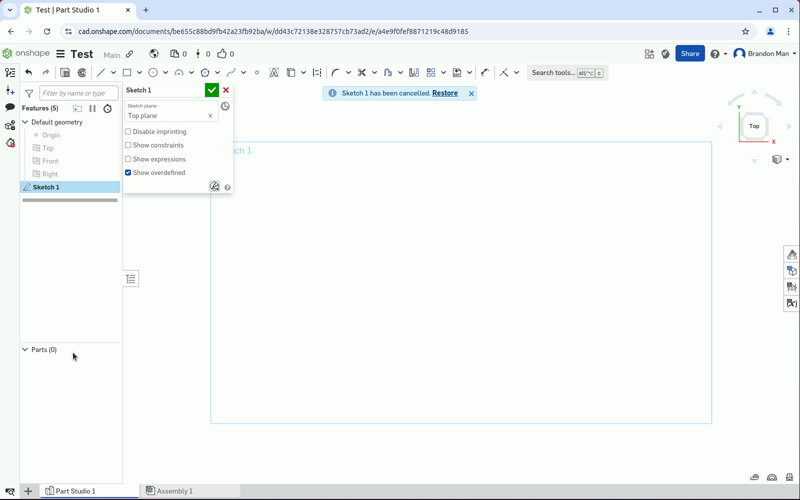
key(y)
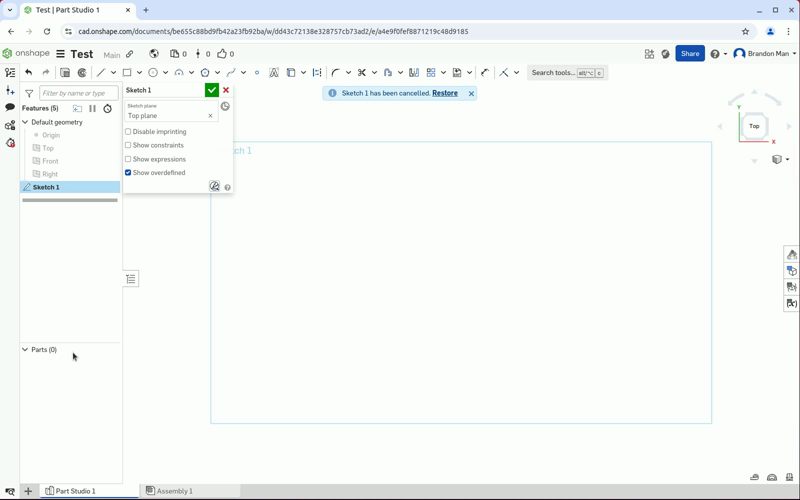
key(c)
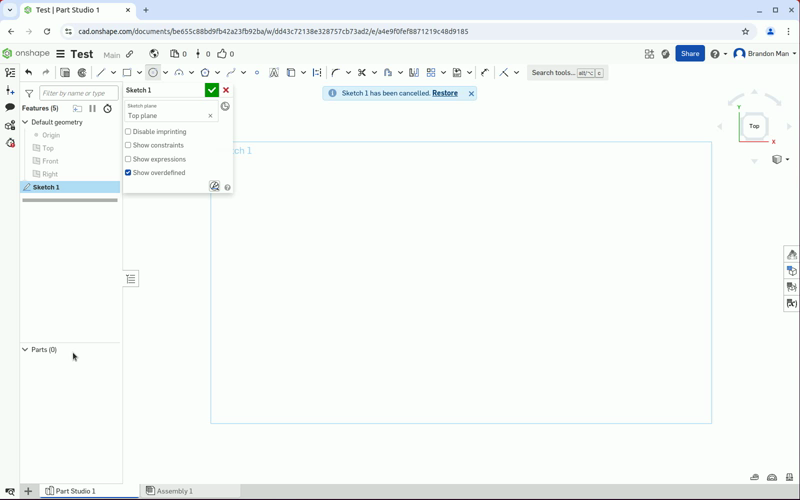
key_down(shift)
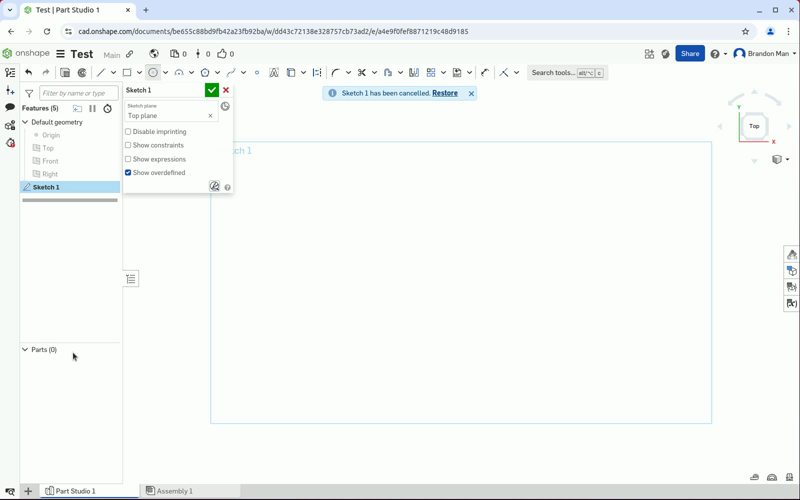
mouse_move(461, 282)
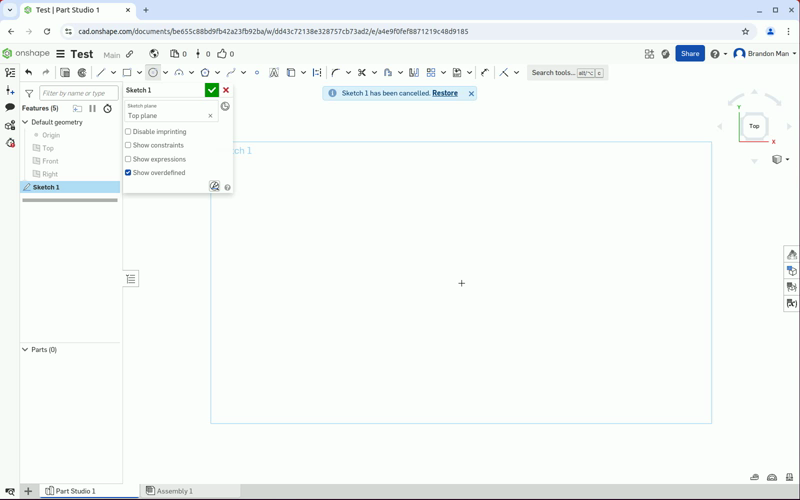
click(461, 282)
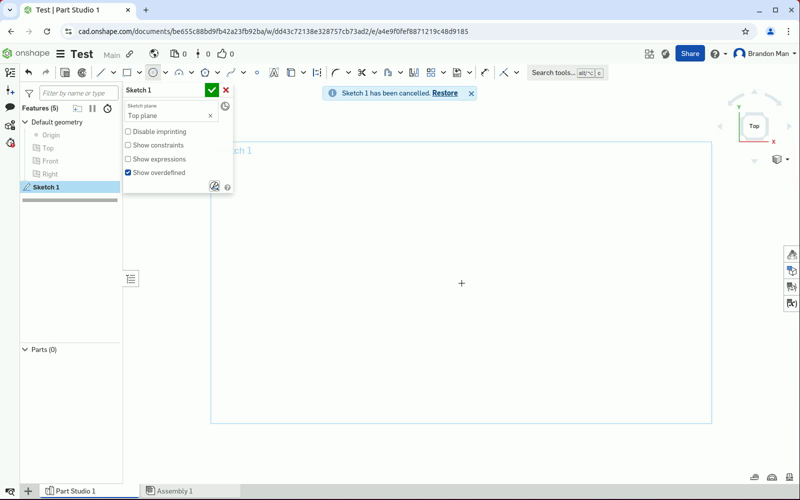
key_up(shift)
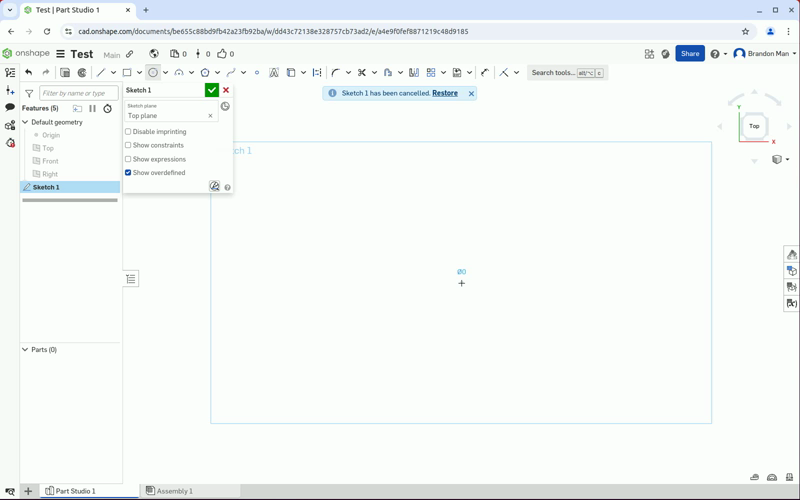
mouse_move(507, 282)
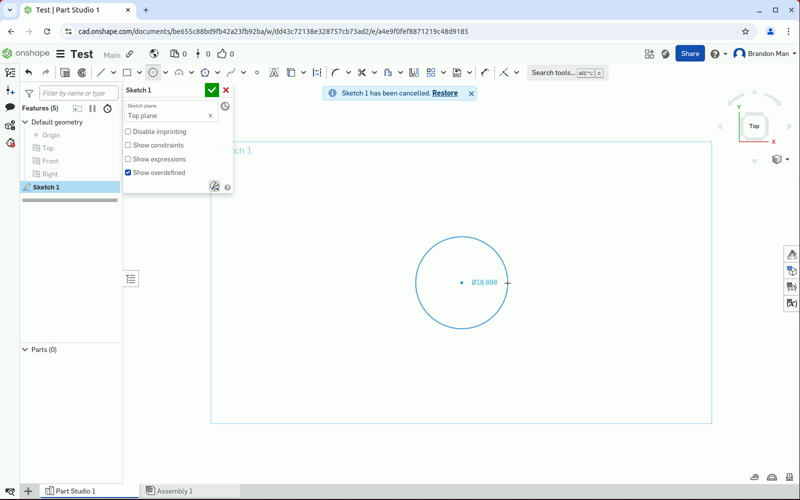
click(507, 282)
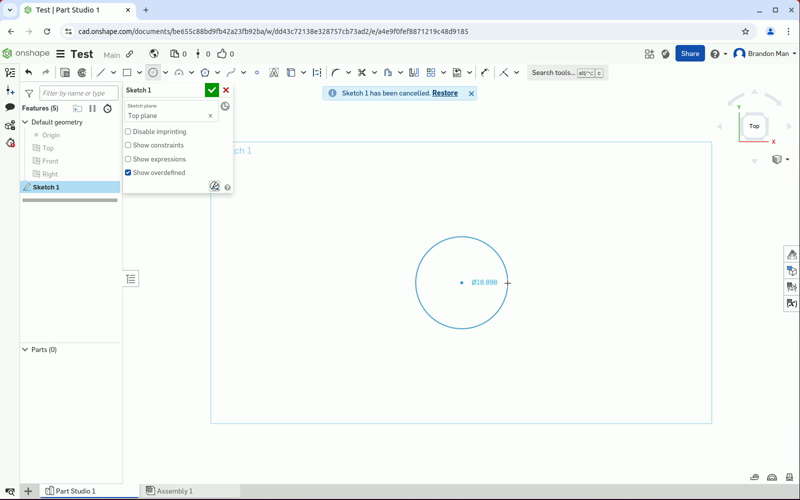
key(esc)
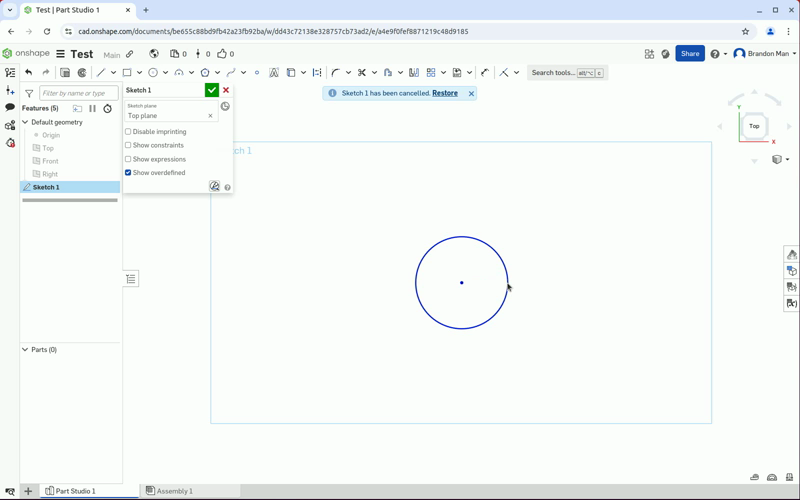
mouse_move(439, 267)
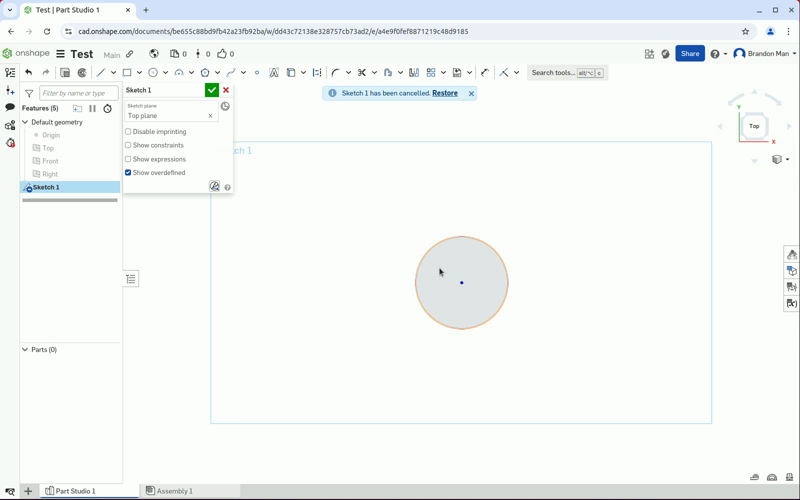
click(439, 267)
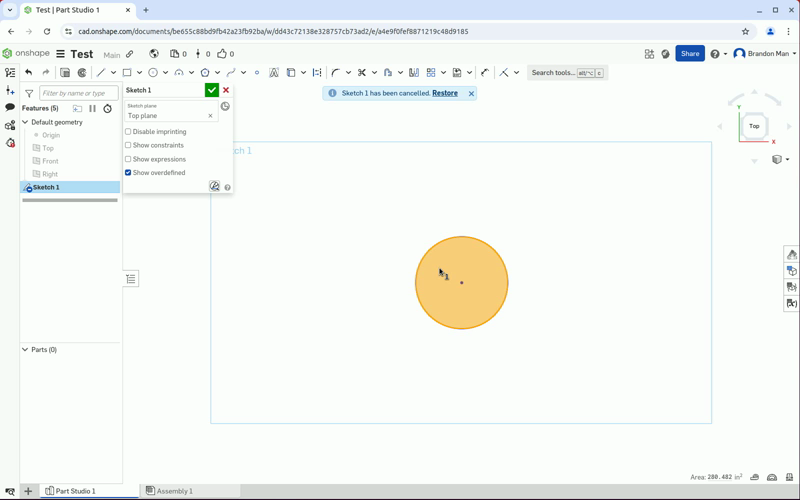
mouse_move(73, 352)
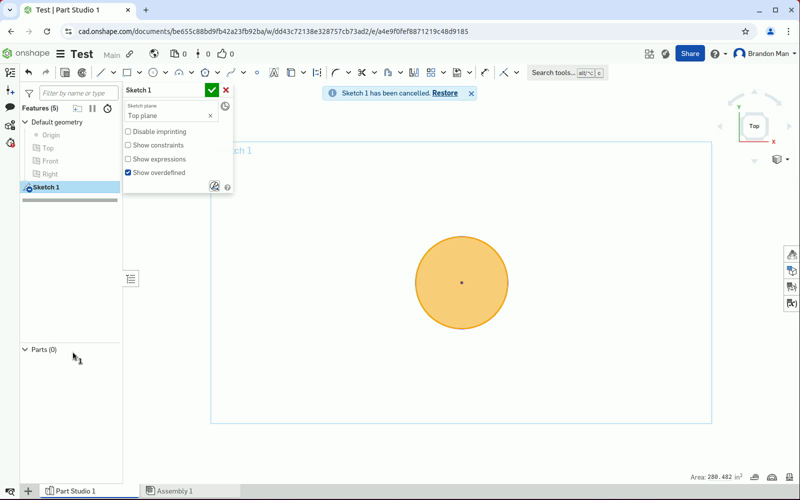
key(shift+y)
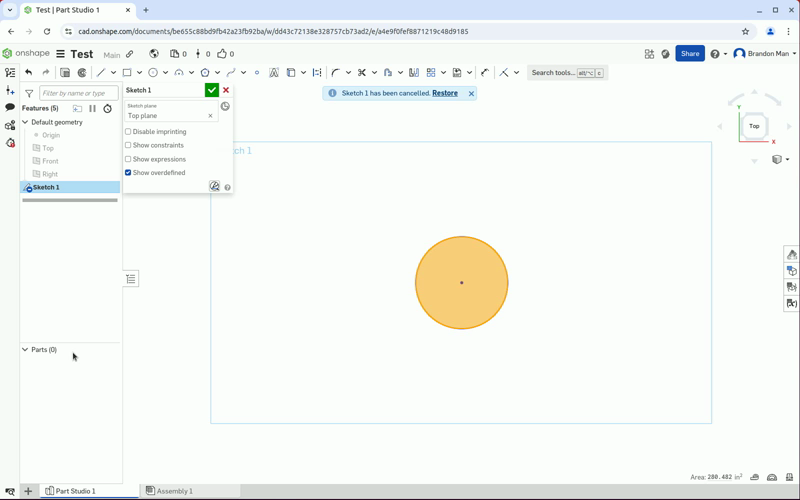
key(shift+e)
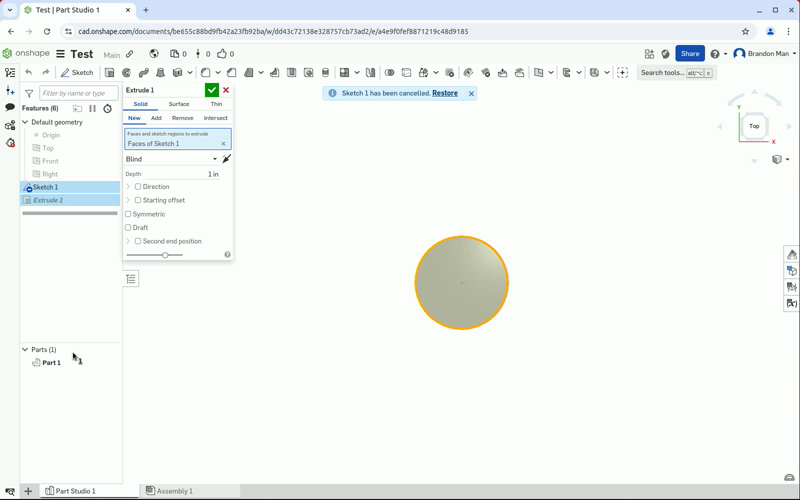
mouse_move(143, 106)
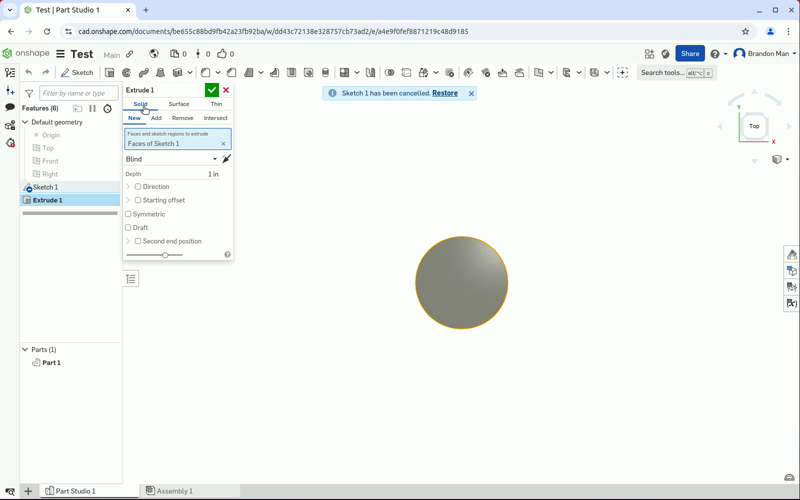
click(143, 106)
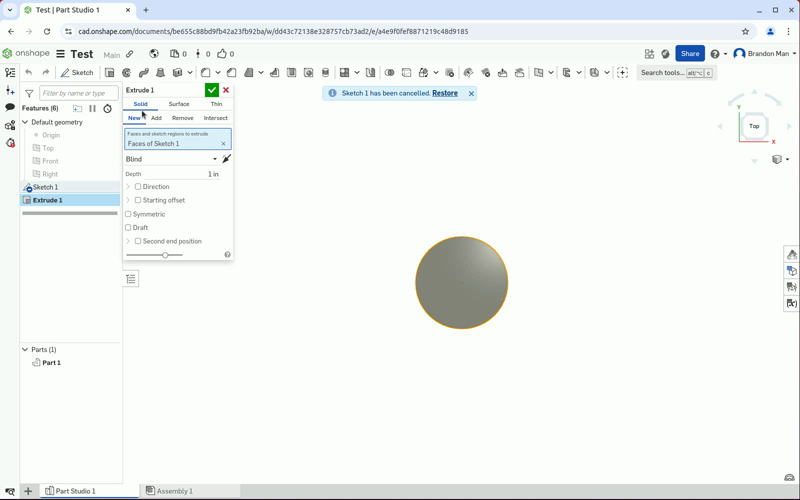
mouse_move(137, 120)
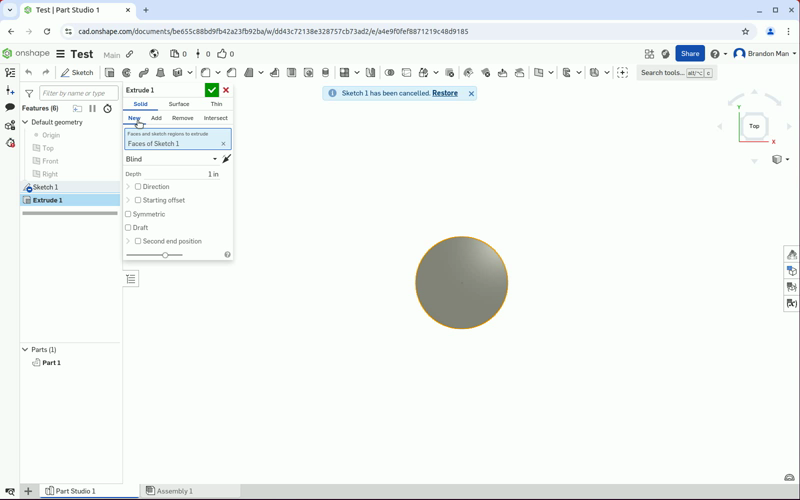
click(137, 120)
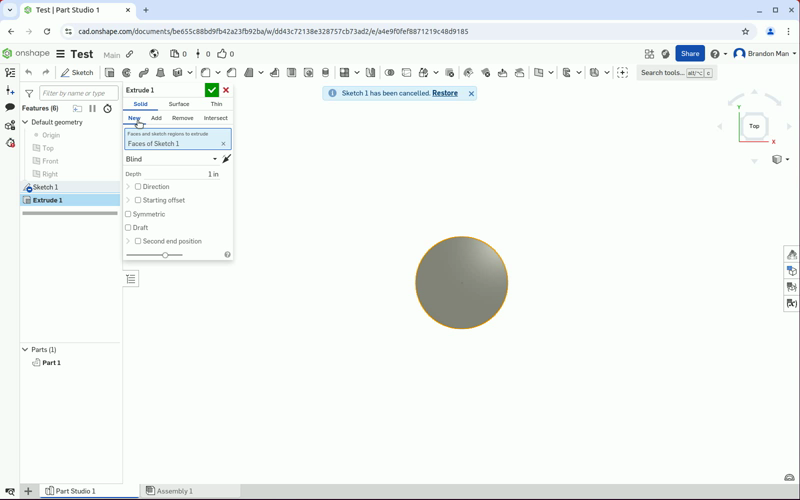
key(tab, 4)
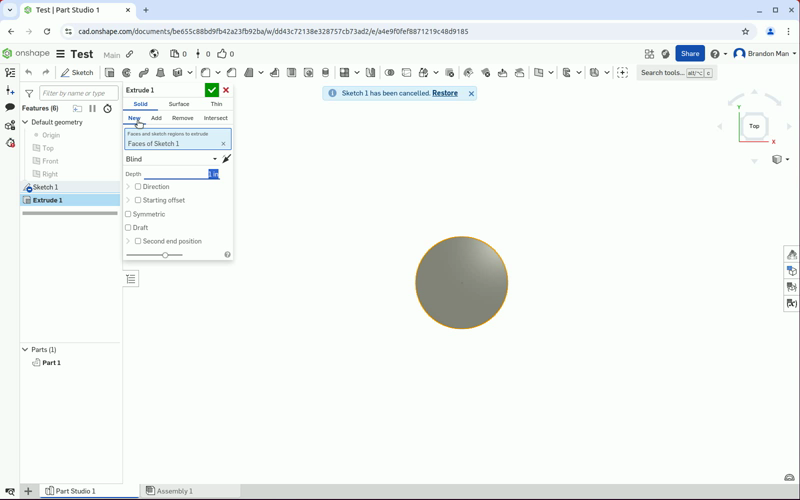
text(3.611)
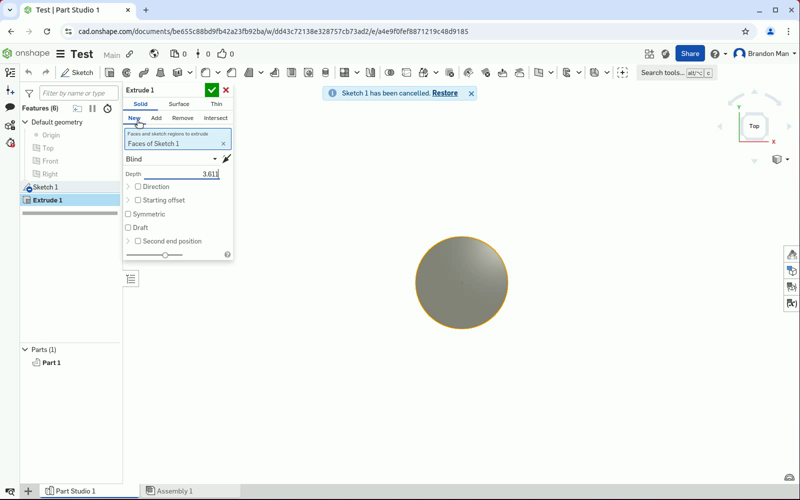
key(enter)
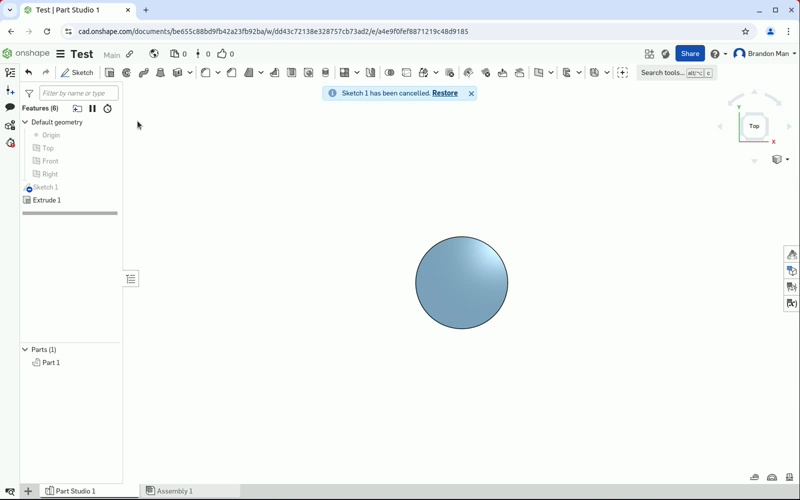
key(shift+h)
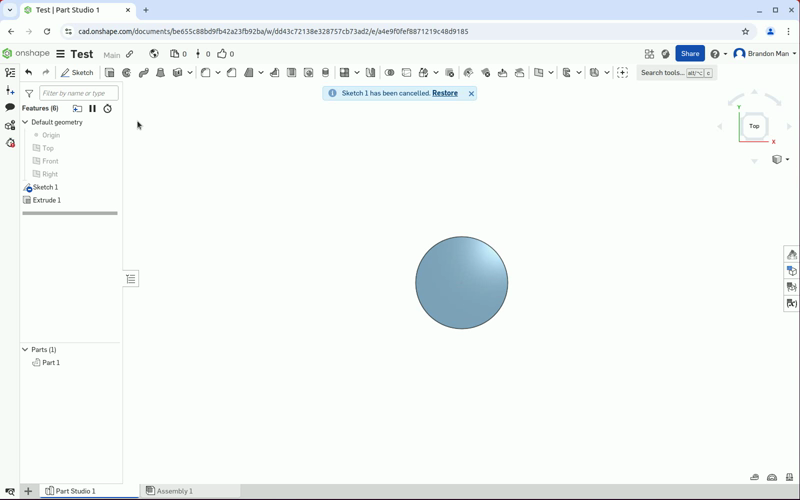
key(shift+h)
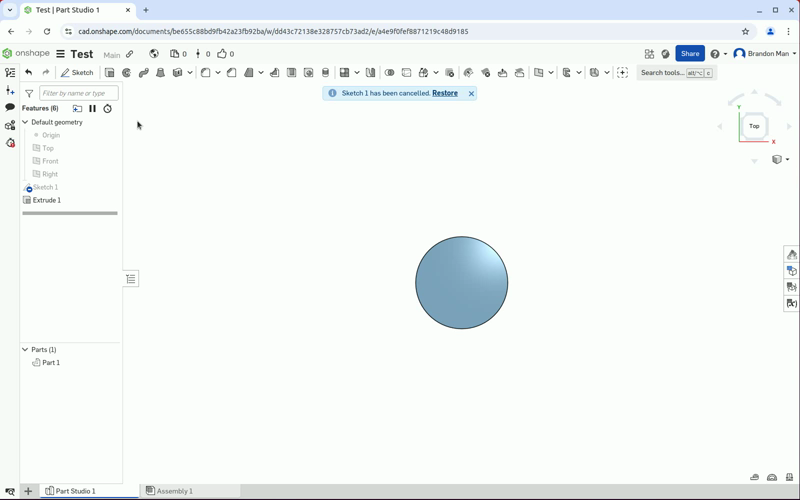
mouse_move(73, 189)
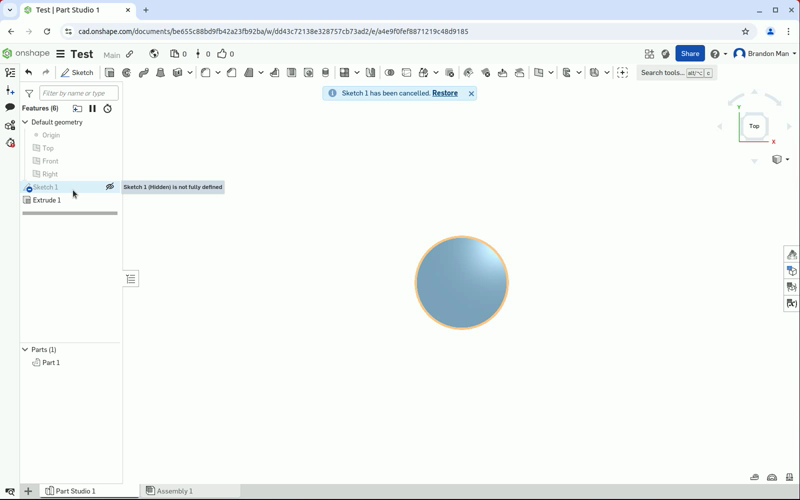
click(73, 189)
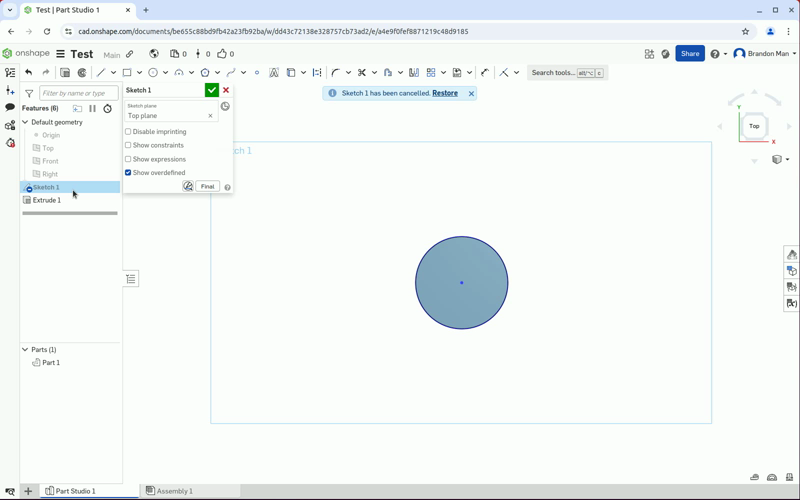
mouse_move(229, 92)
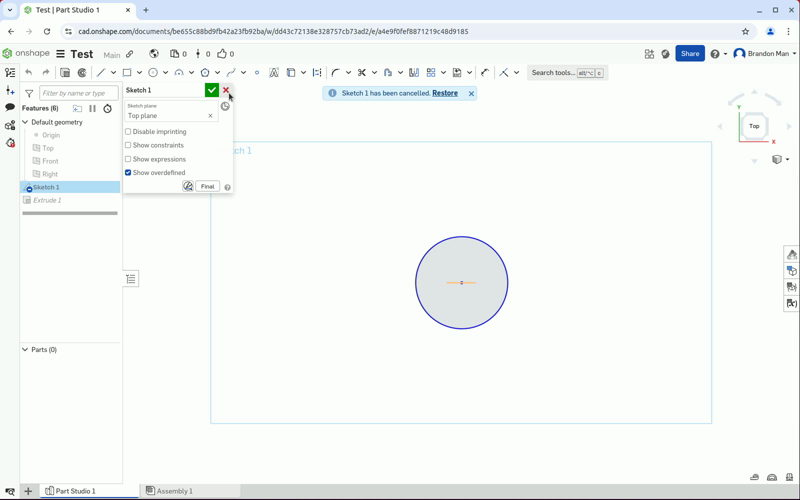
click(229, 92)
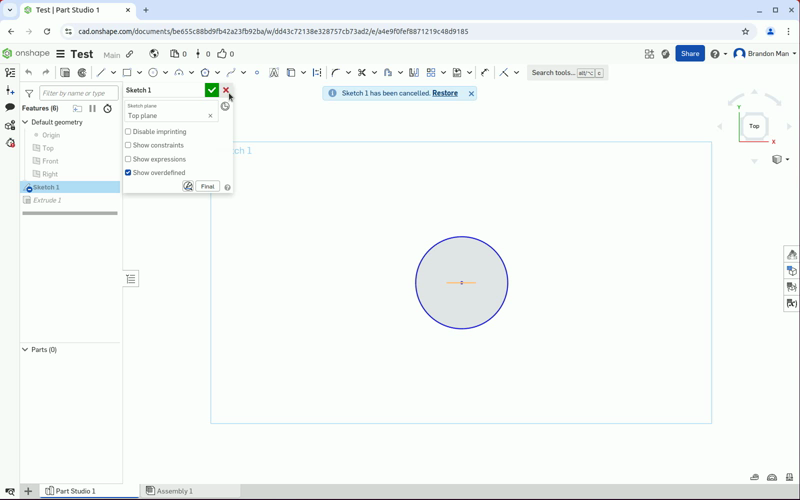
key(shift+s)
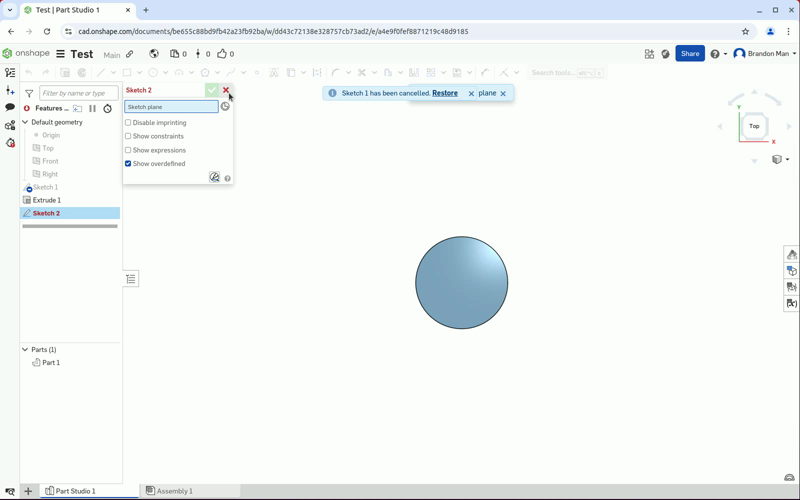
mouse_move(73, 150)
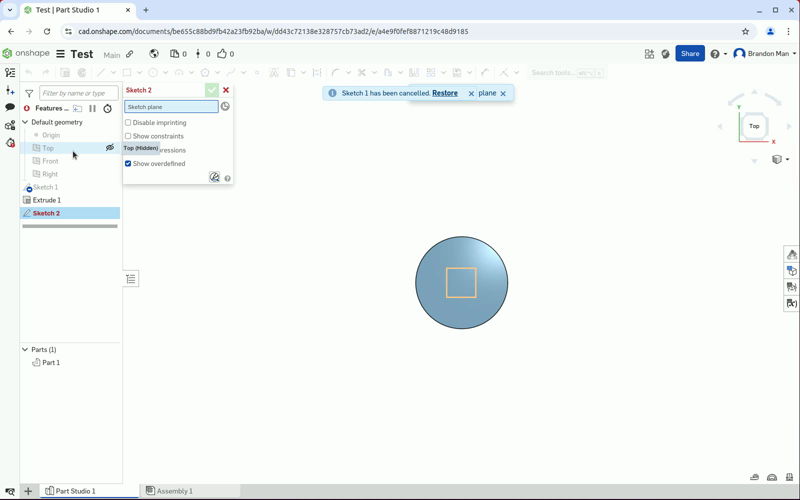
click(73, 150)
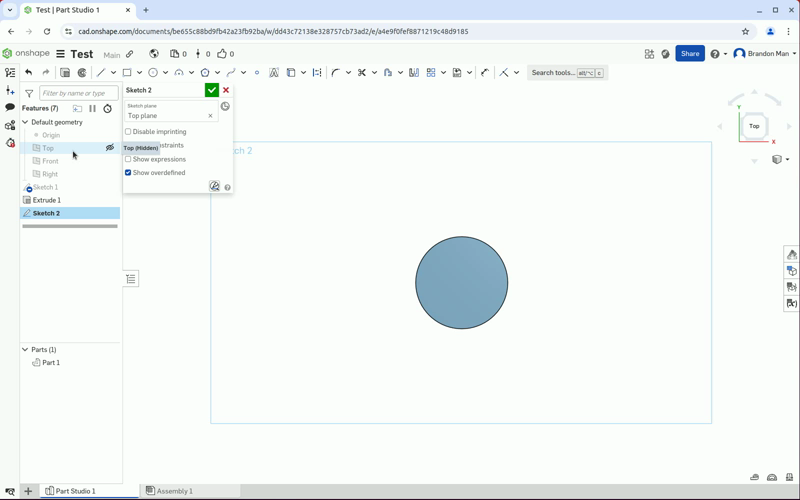
mouse_move(73, 352)
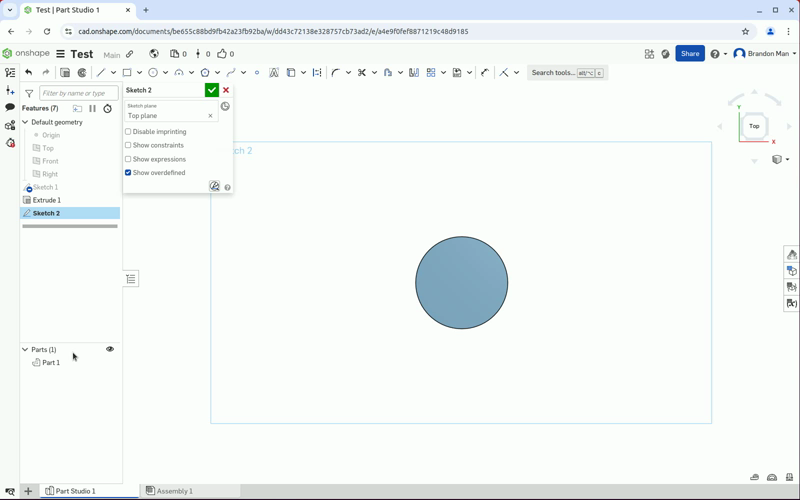
key(y)
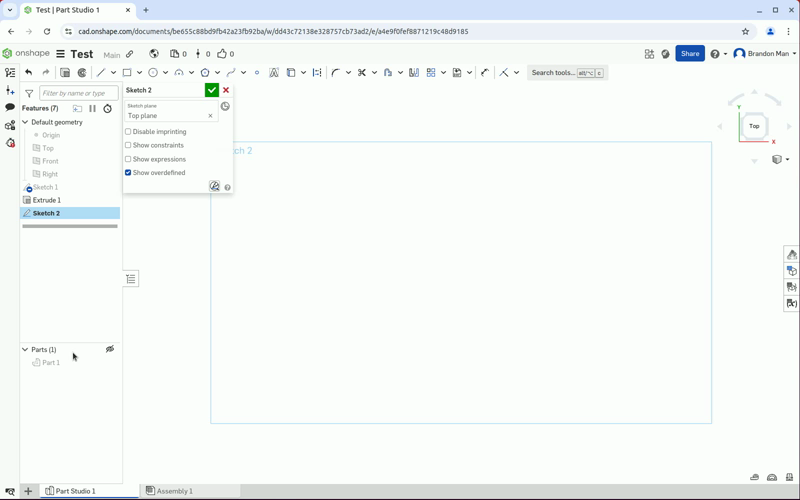
key(a)
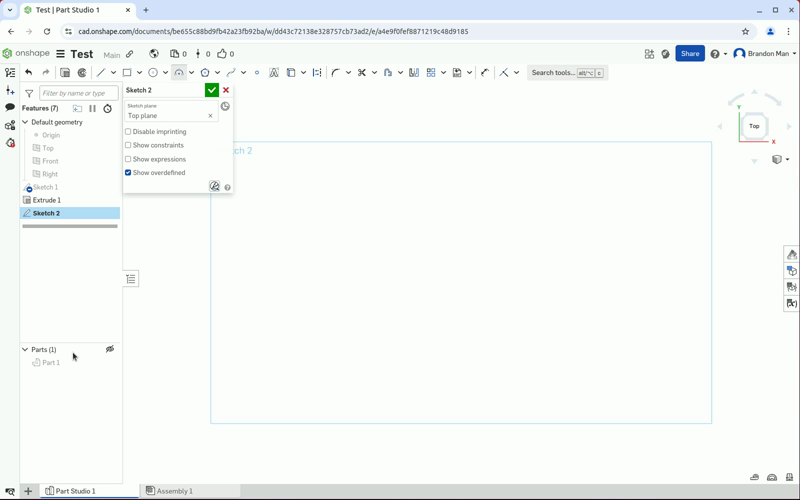
key_down(shift)
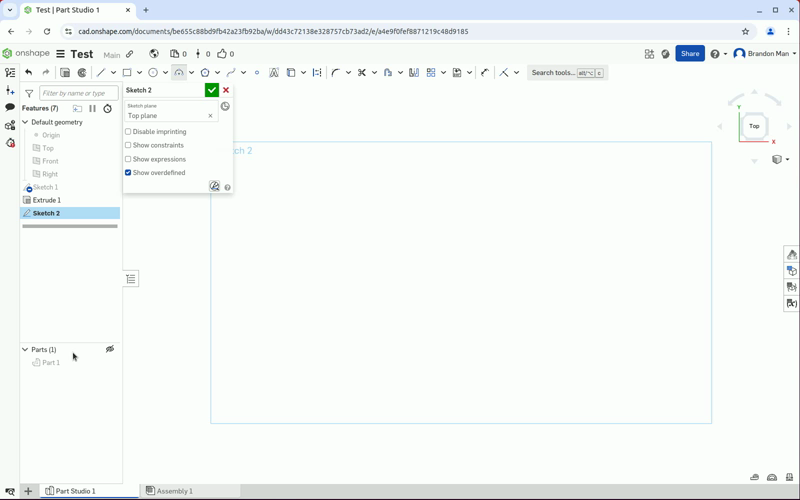
mouse_move(472, 239)
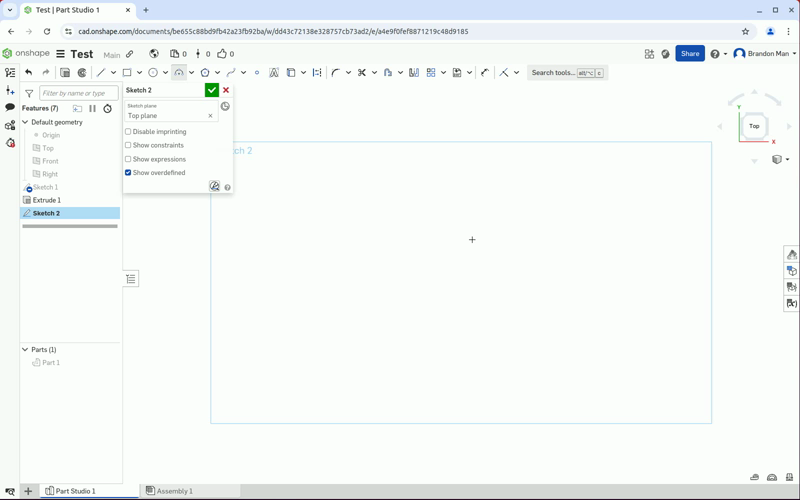
click(472, 239)
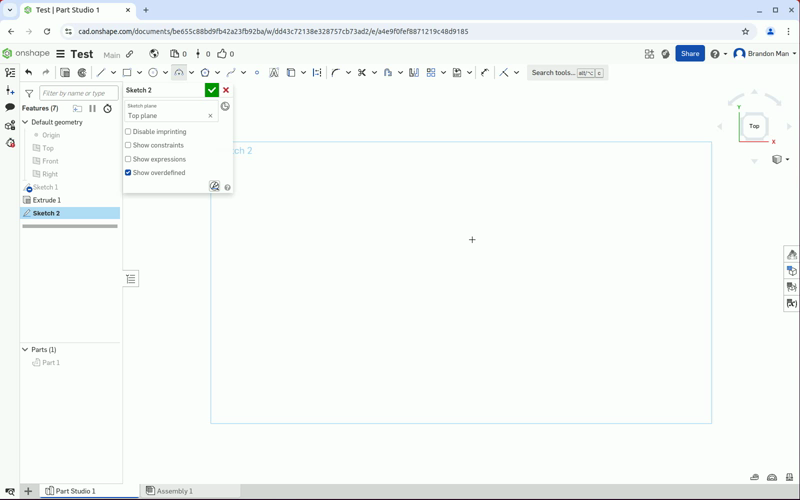
key_up(shift)
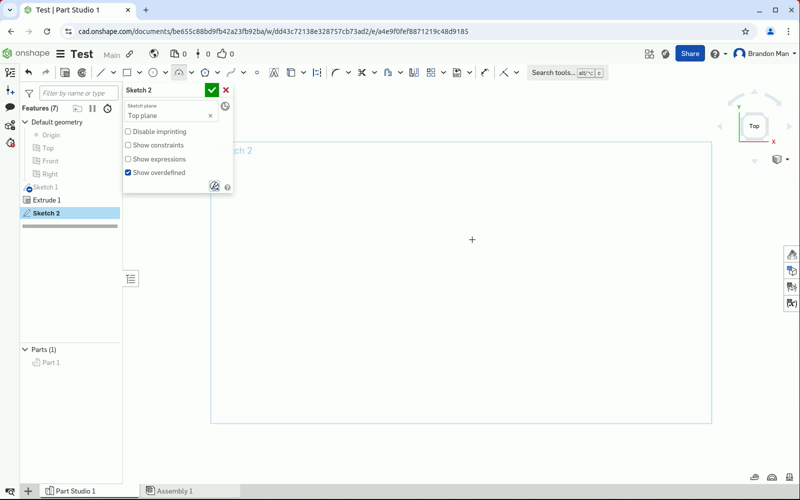
key_down(shift)
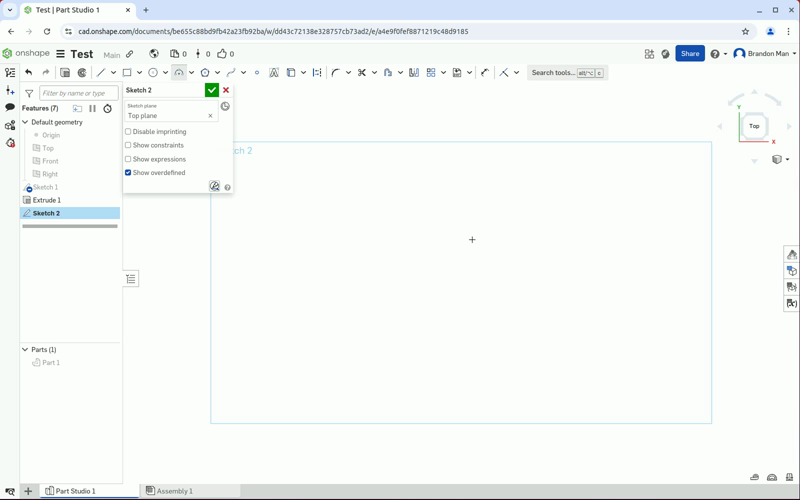
mouse_move(506, 283)
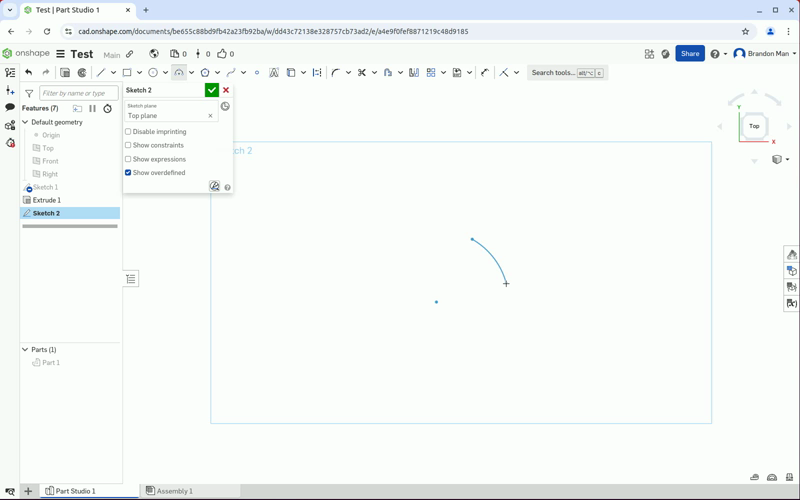
click(506, 283)
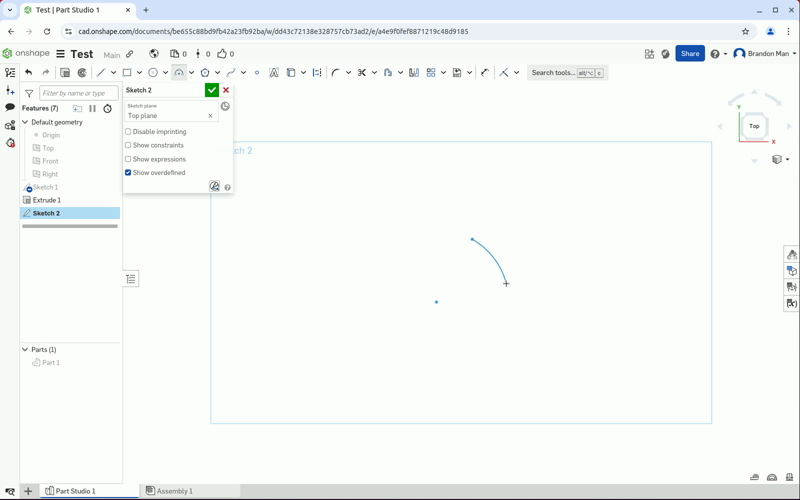
mouse_move(496, 255)
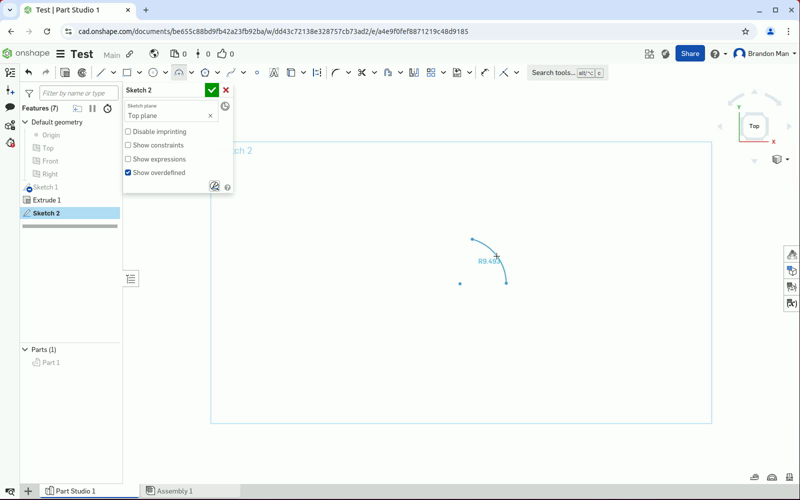
click(496, 255)
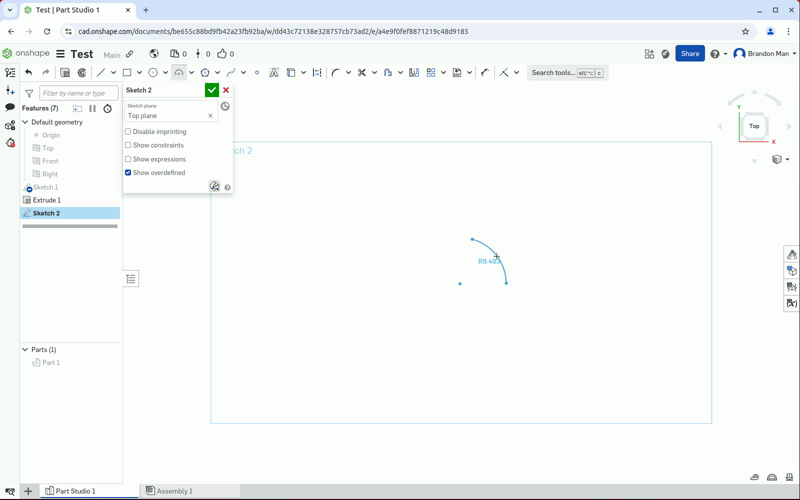
key_up(shift)
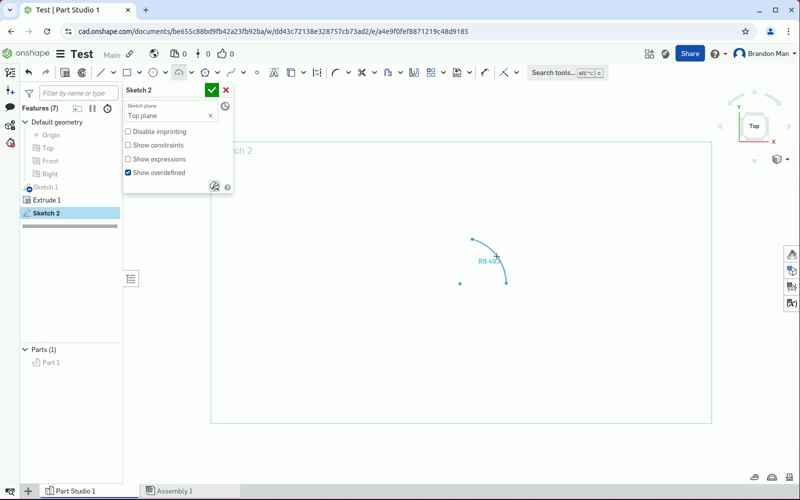
key(esc)
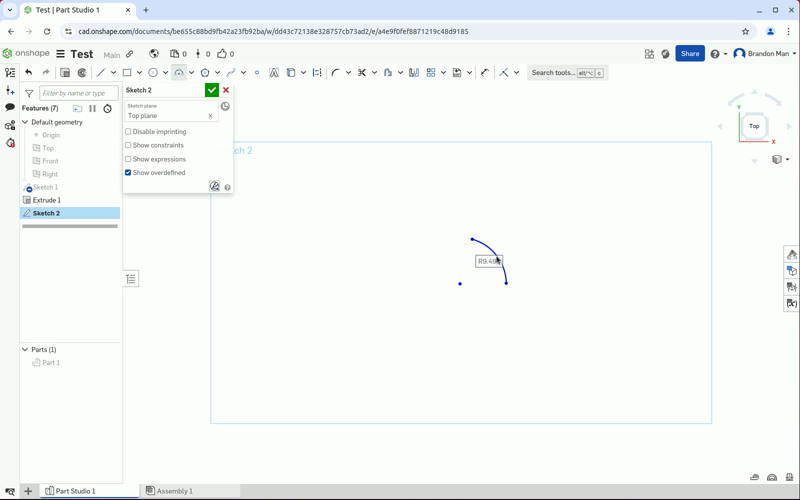
key(l)
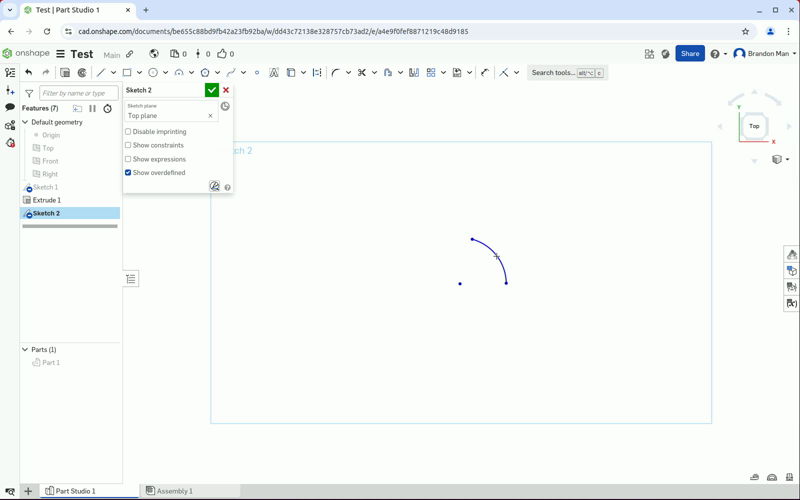
mouse_move(506, 283)
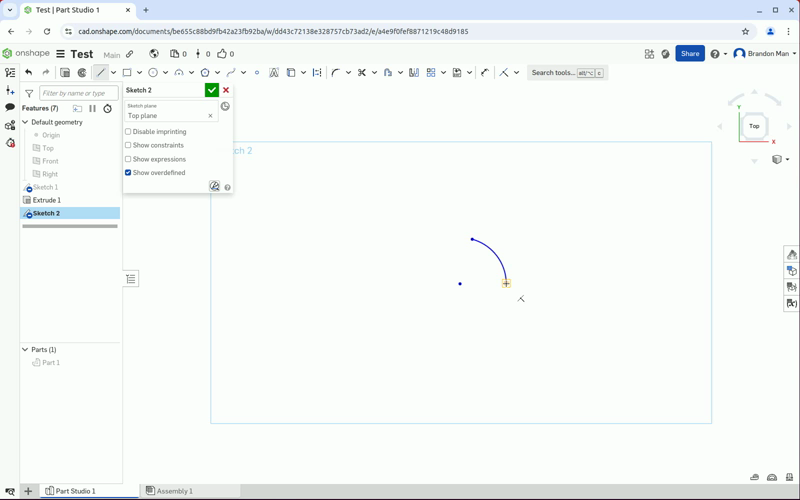
click(506, 283)
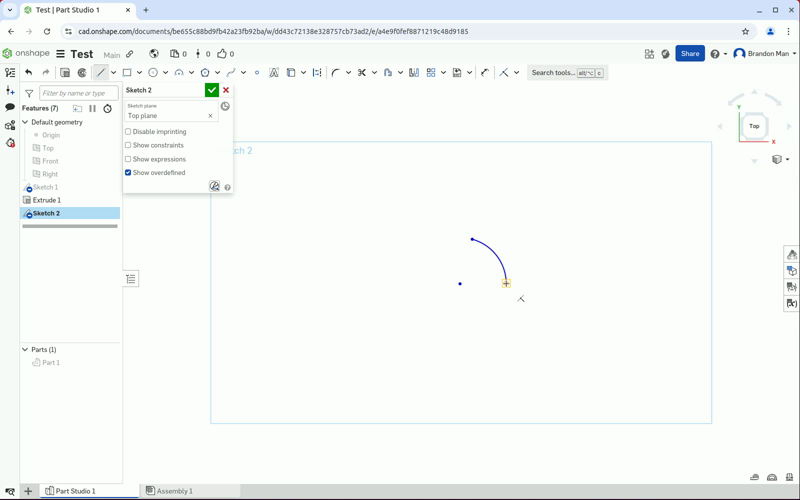
key_down(shift)
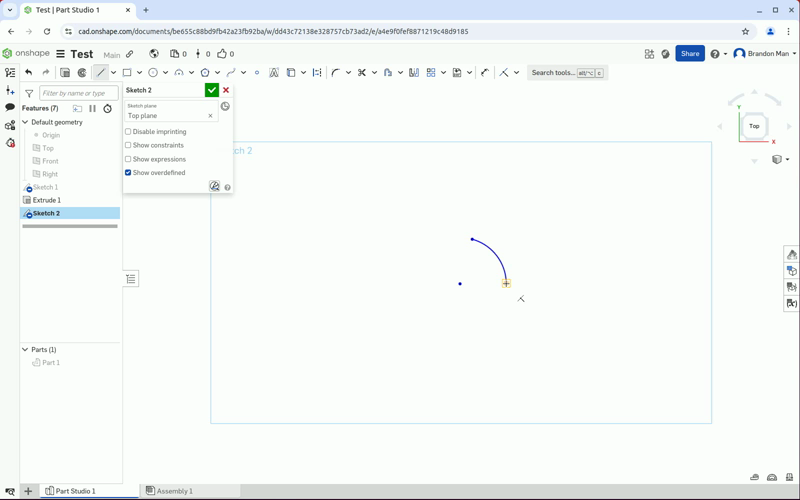
mouse_move(536, 283)
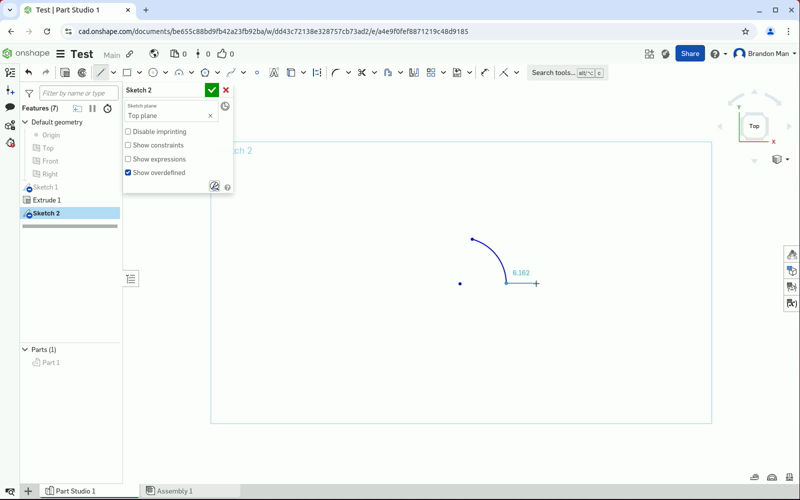
mouse_move(528, 283)
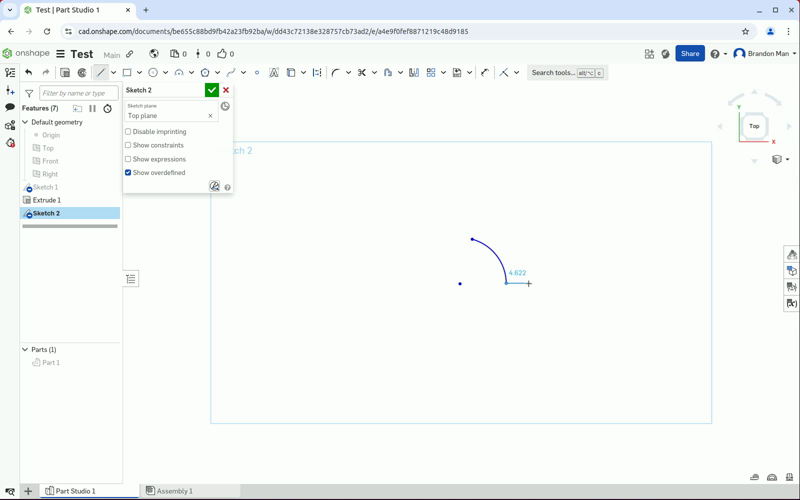
click(528, 283)
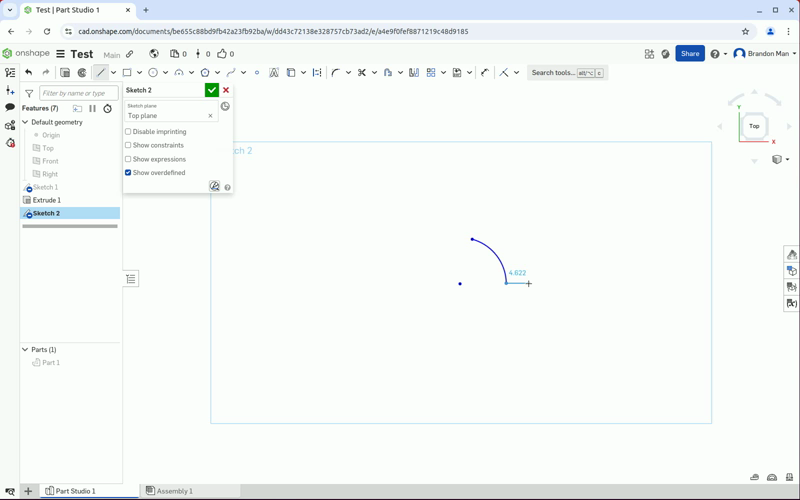
key_up(shift)
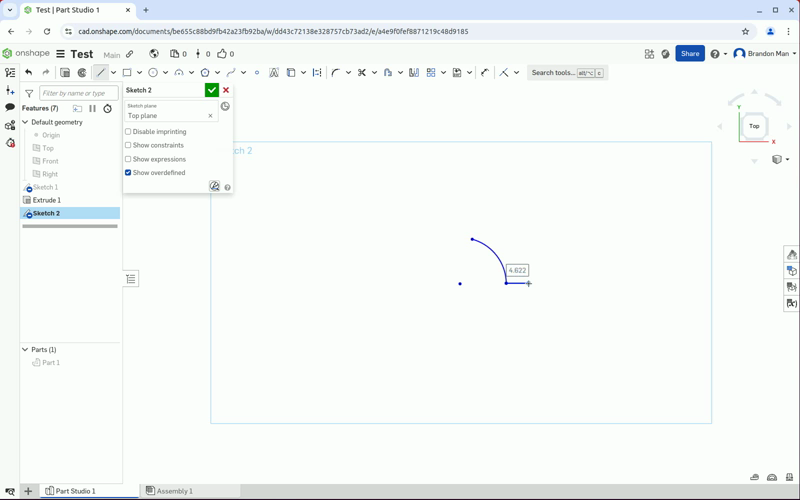
key(esc)
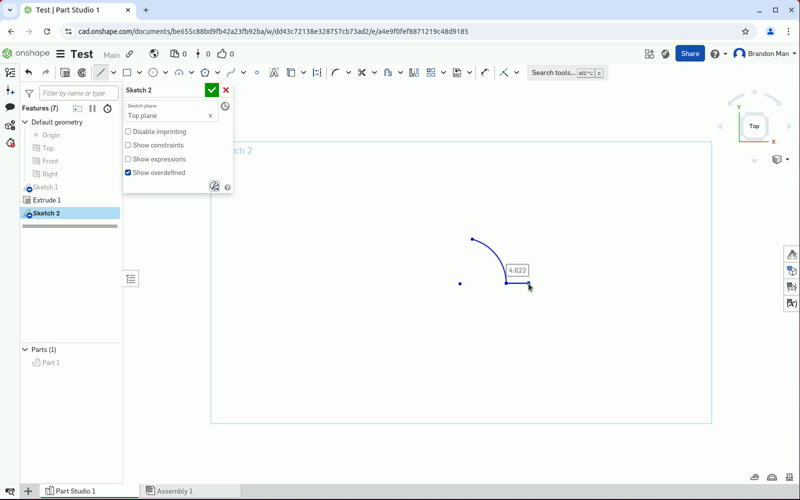
key(a)
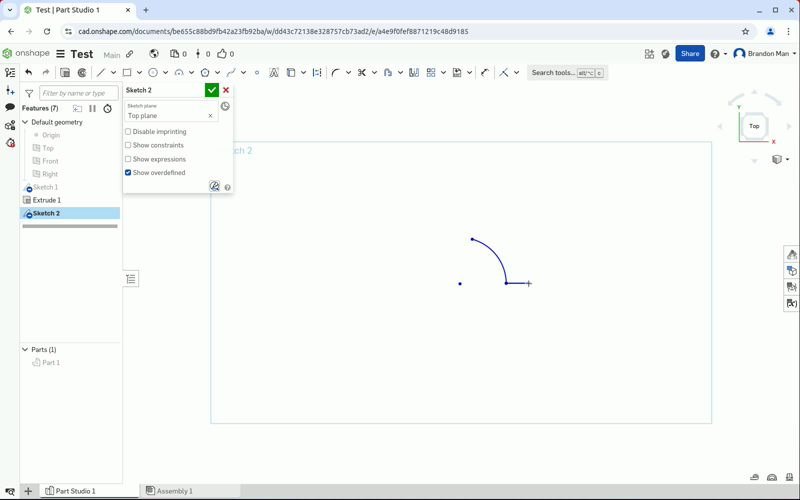
mouse_move(528, 283)
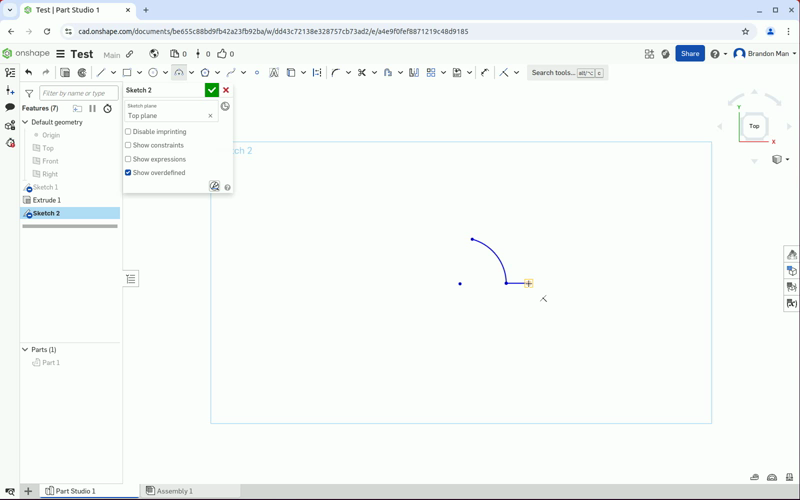
click(528, 283)
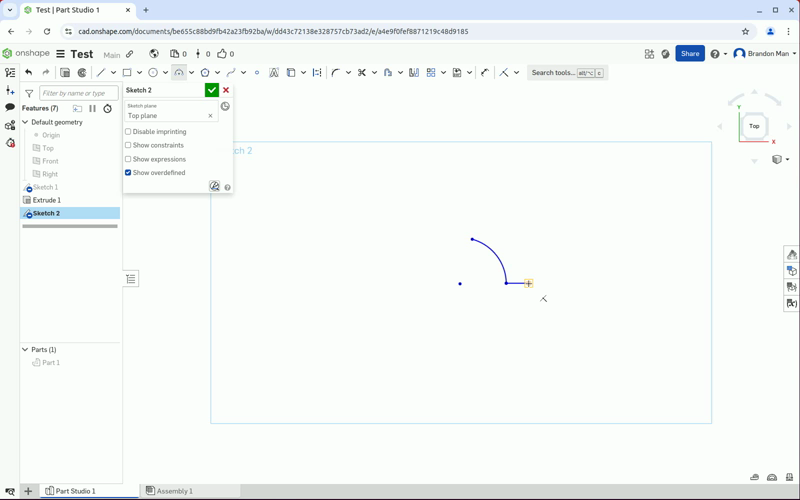
key_down(shift)
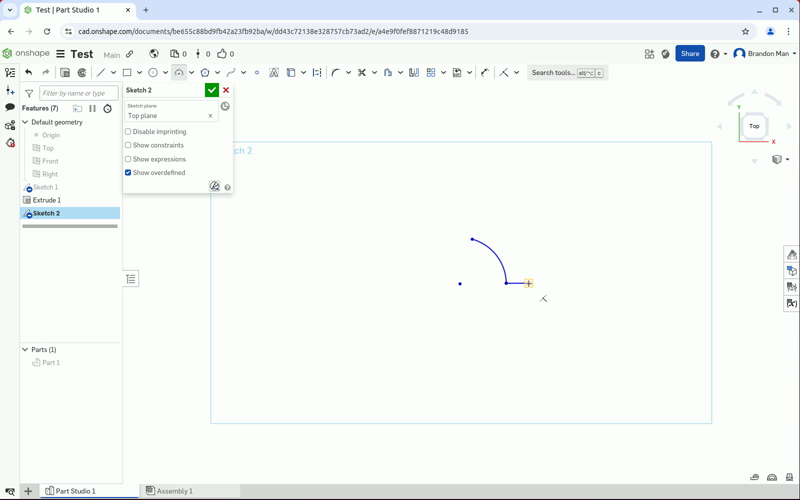
mouse_move(557, 261)
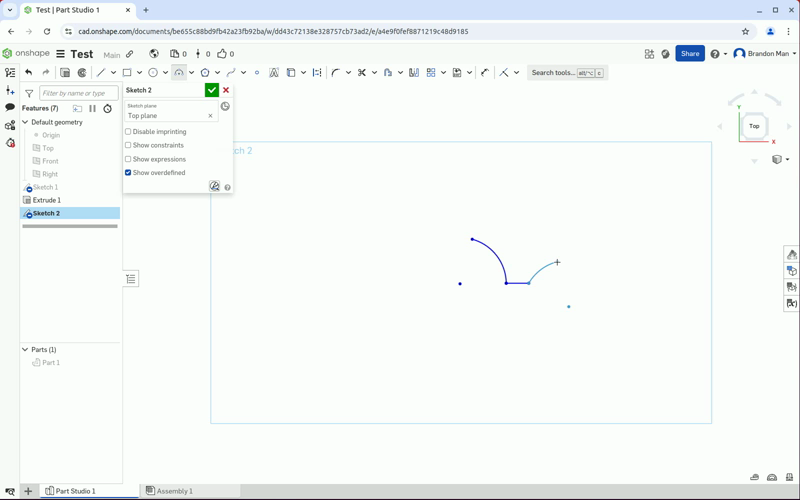
click(557, 261)
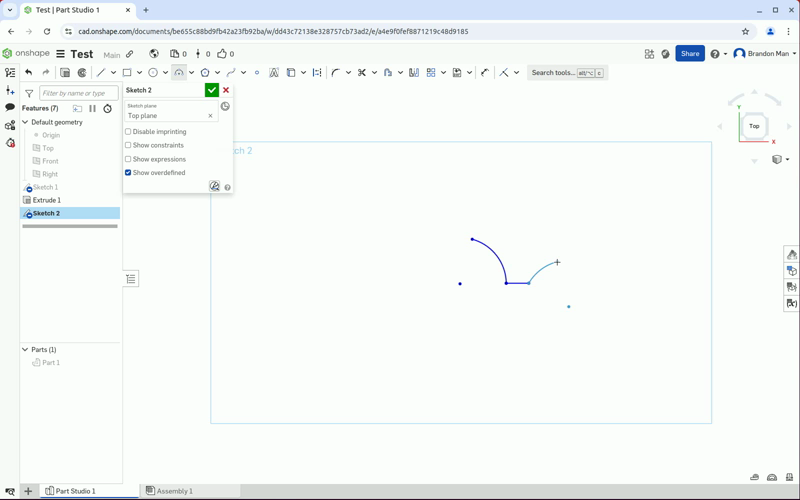
mouse_move(537, 265)
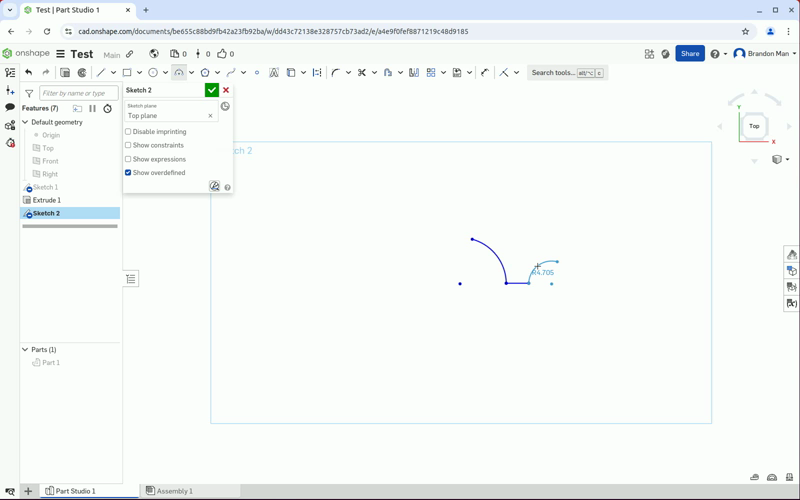
click(537, 265)
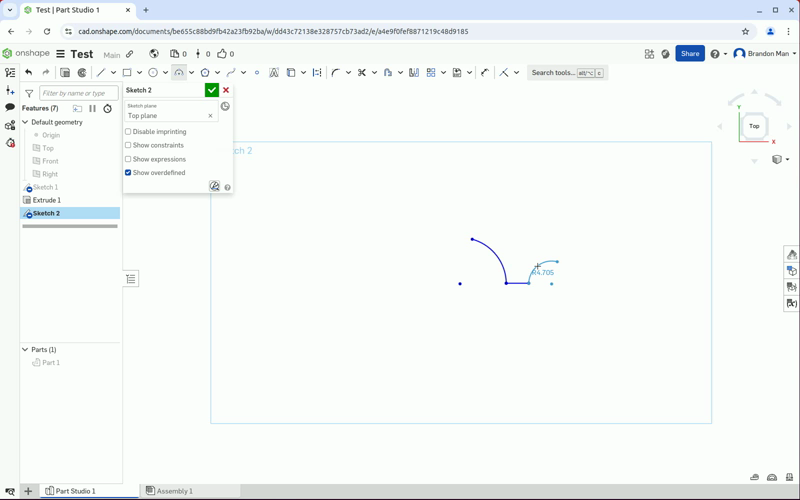
key_up(shift)
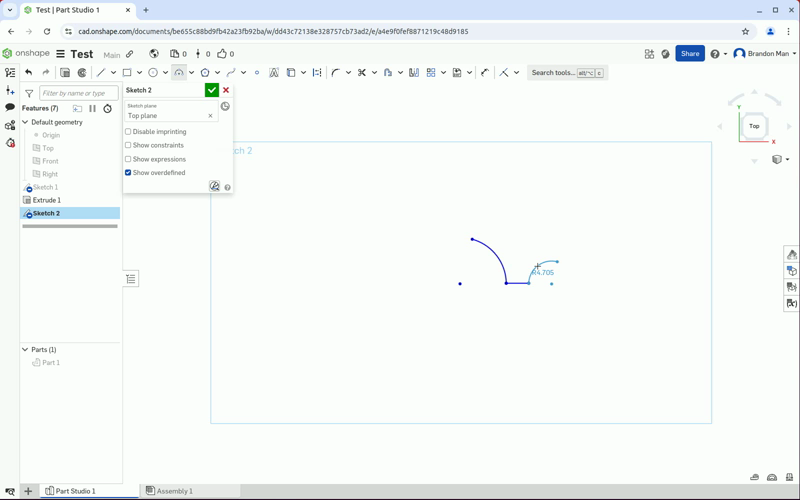
key(esc)
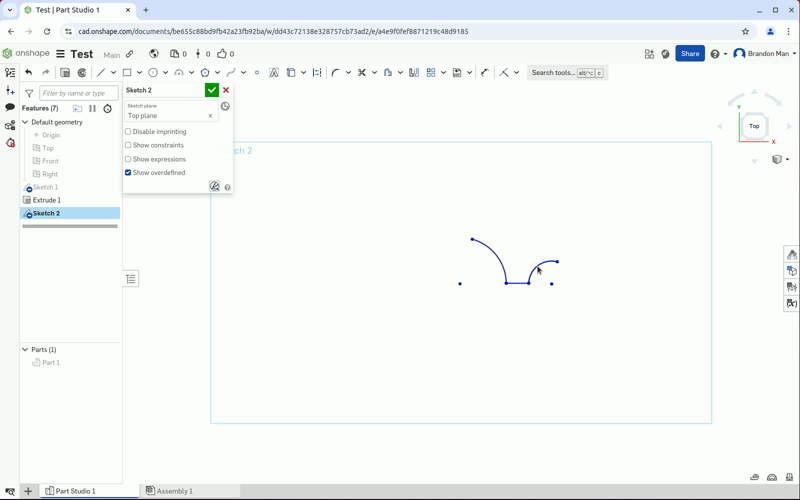
key(l)
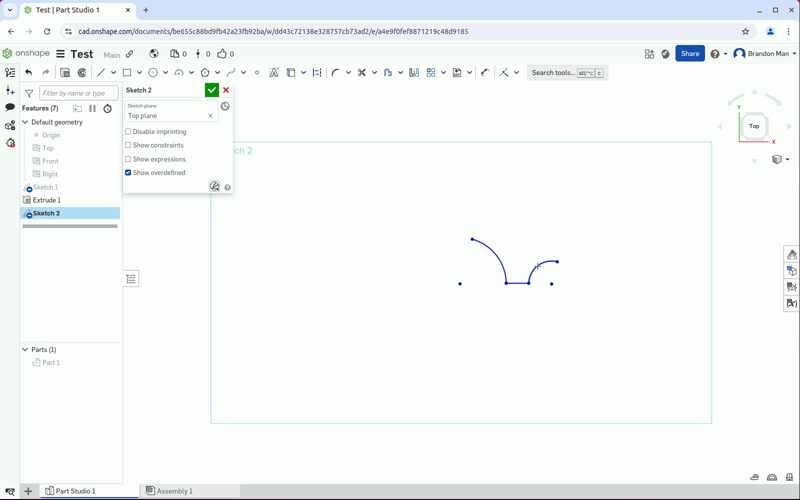
mouse_move(557, 261)
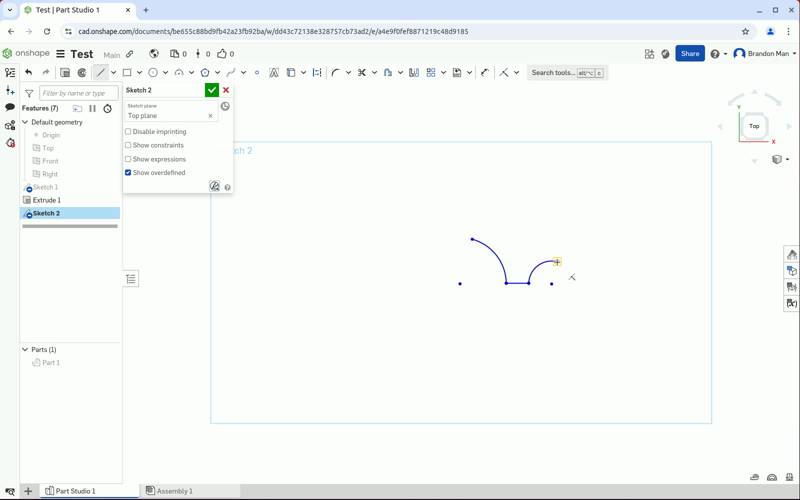
click(557, 261)
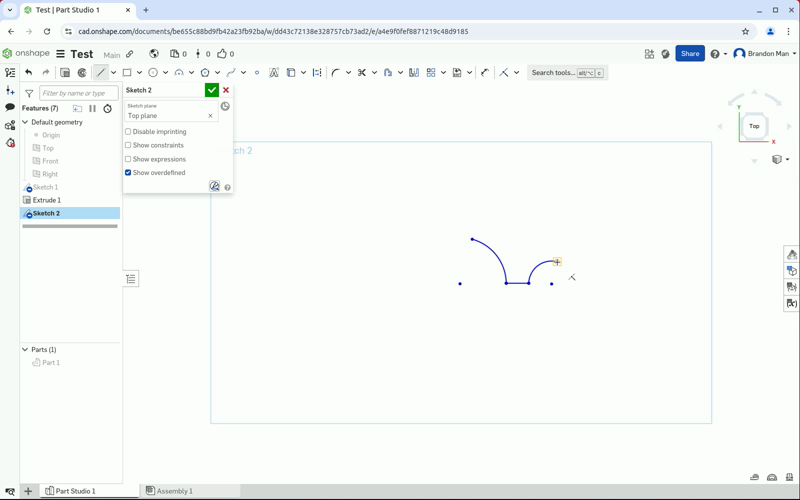
key_down(shift)
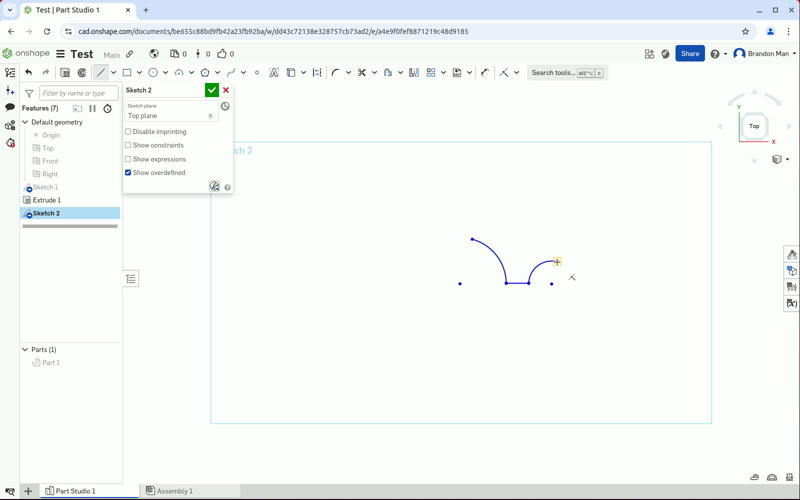
mouse_move(472, 239)
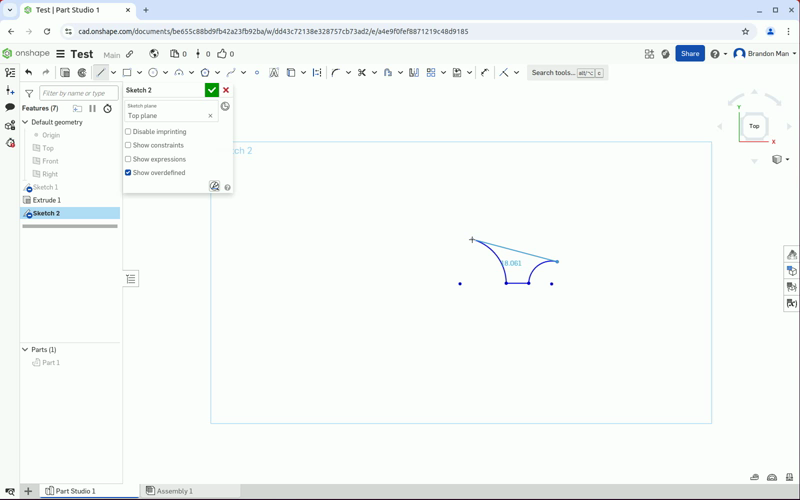
key_up(shift)
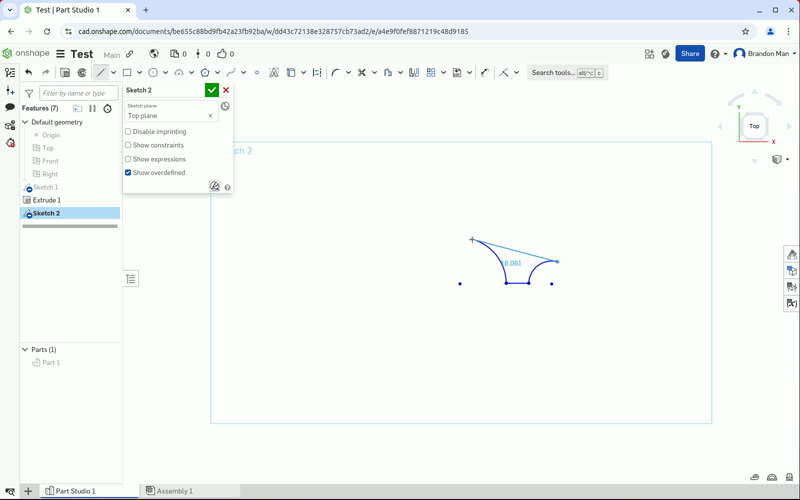
click(472, 239)
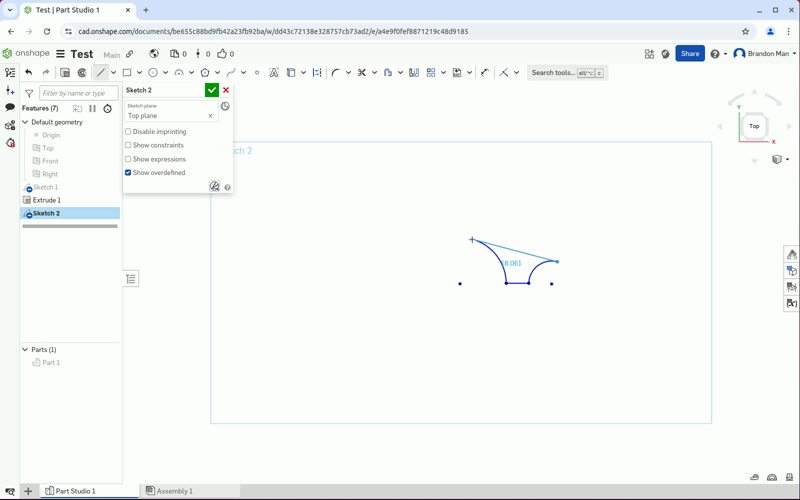
key(esc)
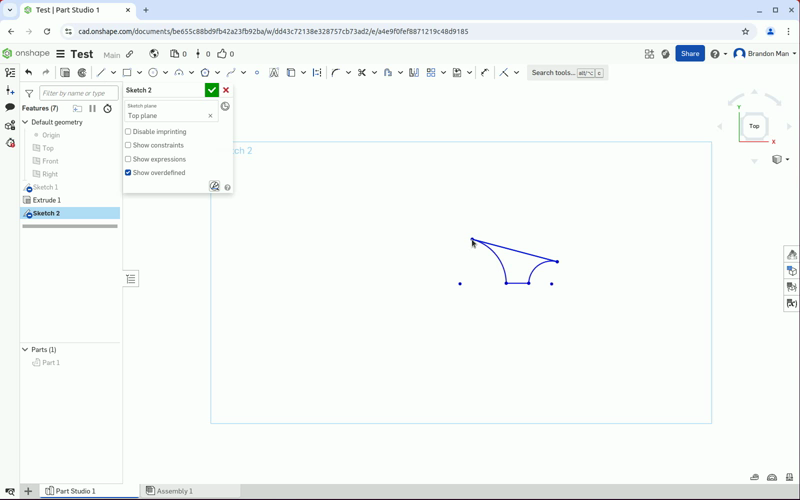
mouse_move(522, 267)
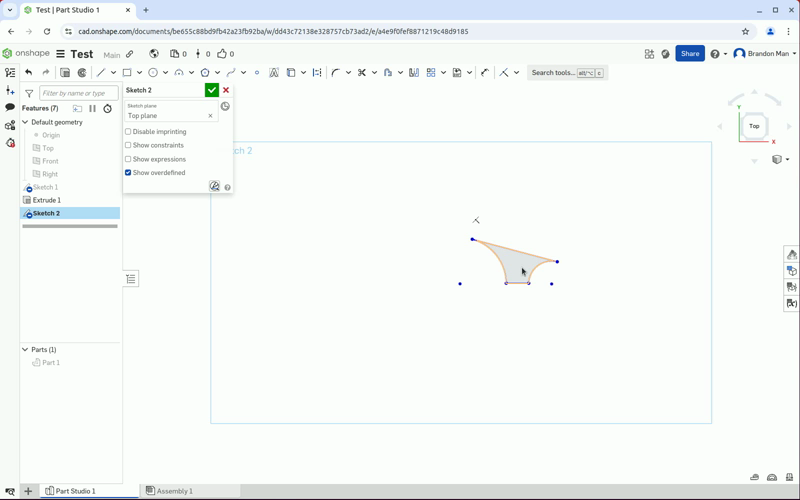
scroll(6)
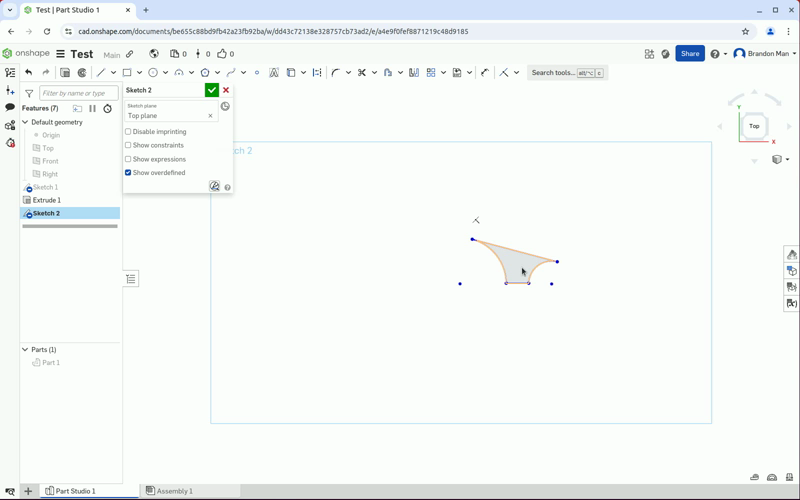
scroll(6)
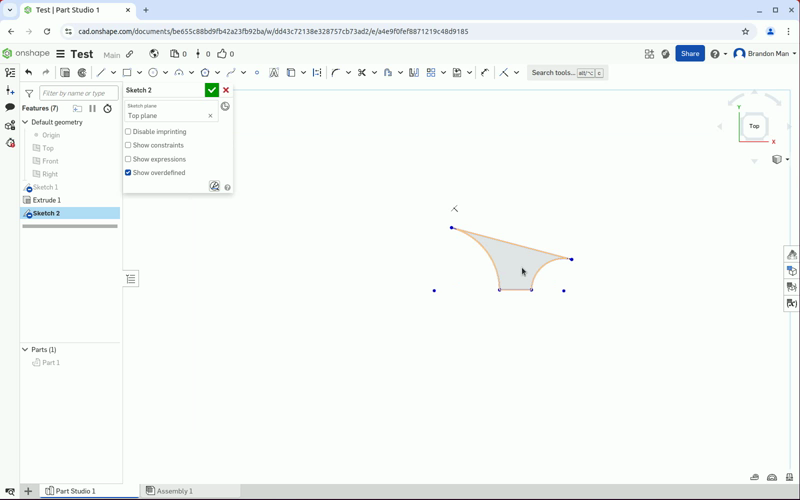
scroll(6)
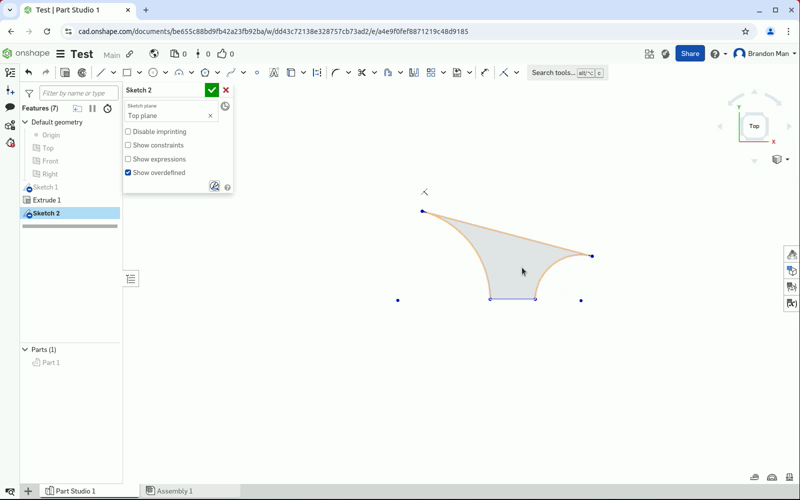
scroll(6)
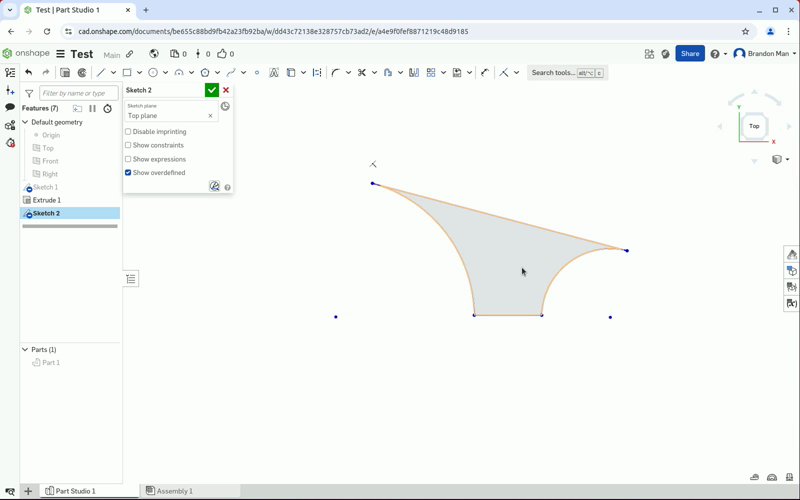
scroll(6)
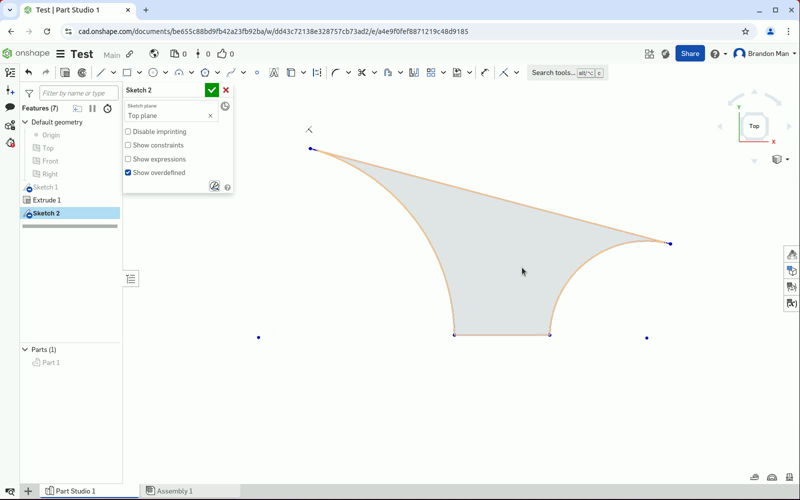
scroll(6)
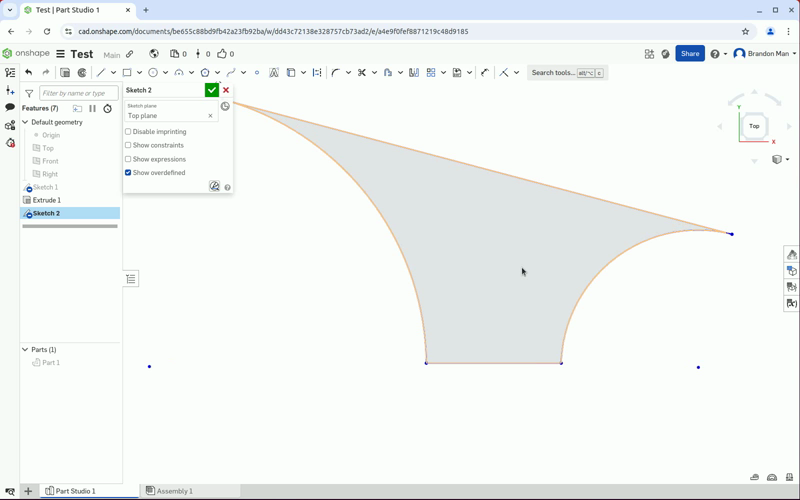
scroll(6)
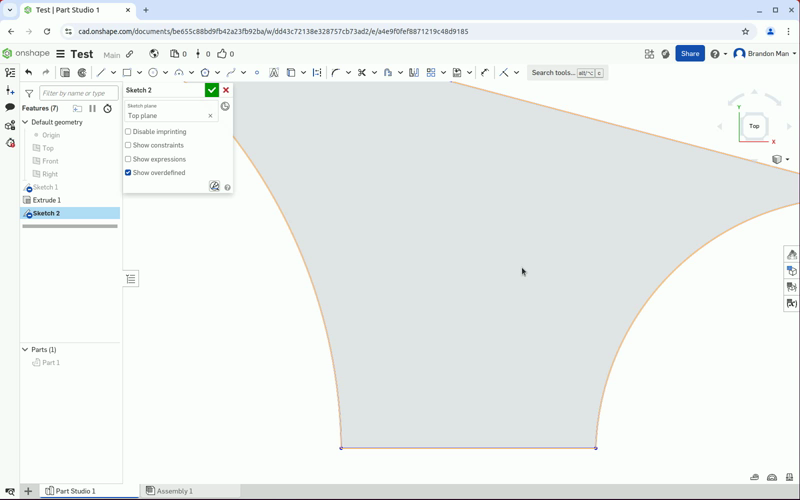
click(522, 267)
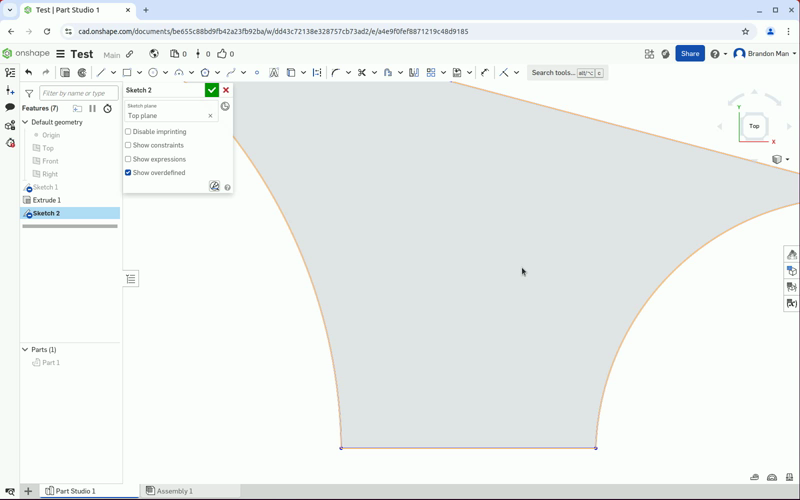
scroll(-6)
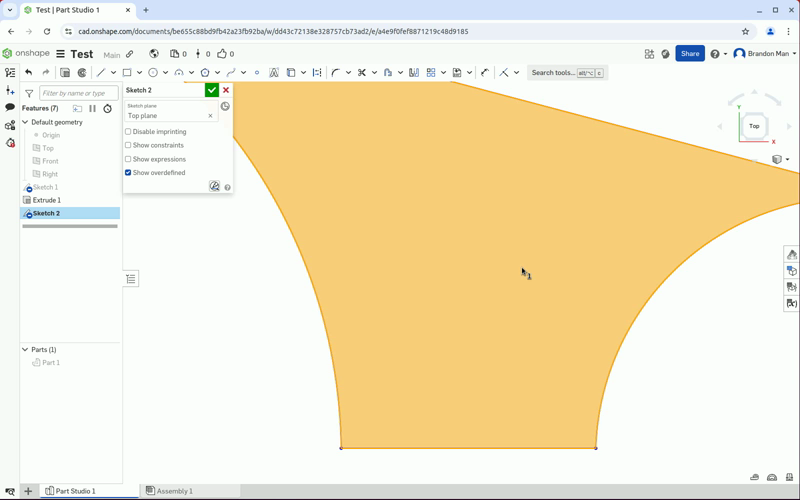
scroll(-6)
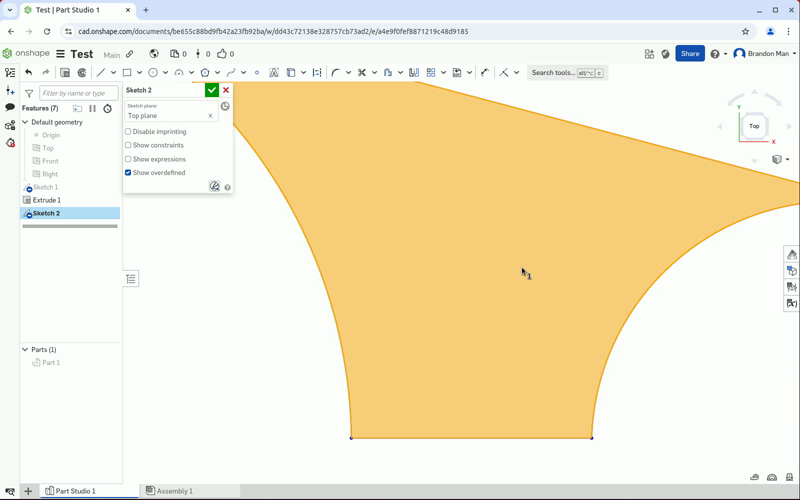
scroll(-6)
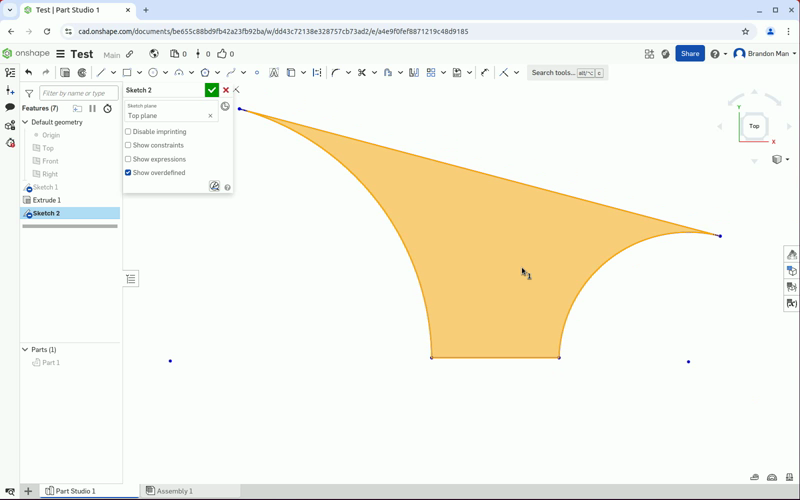
scroll(-6)
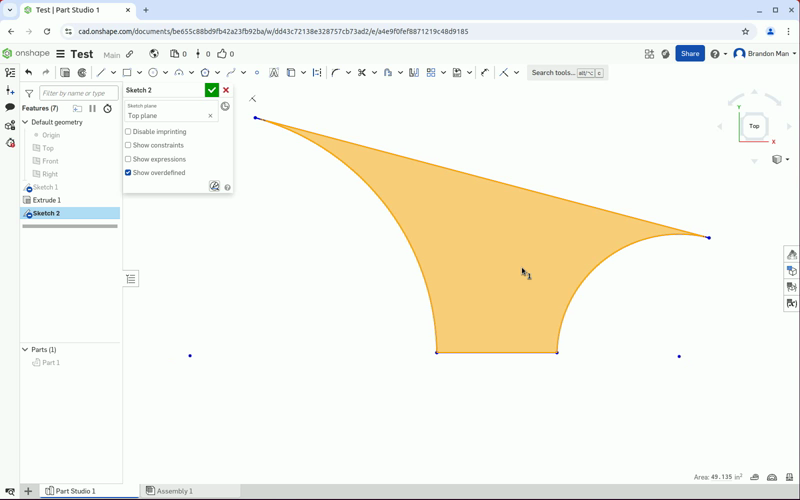
scroll(-6)
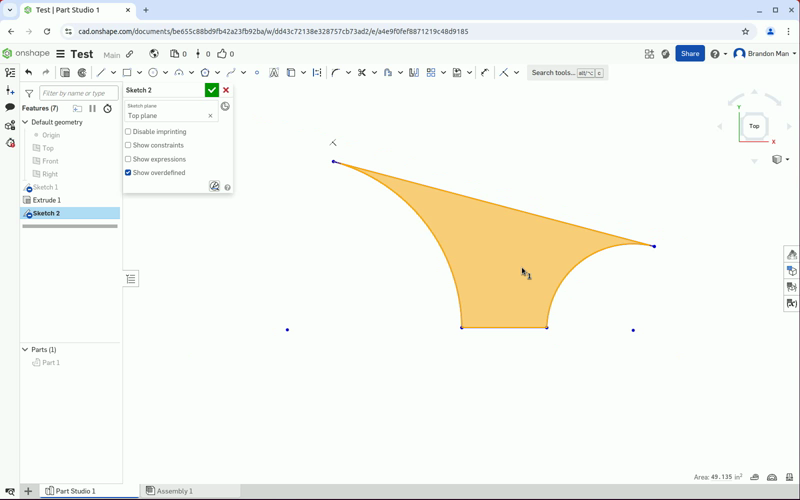
scroll(-6)
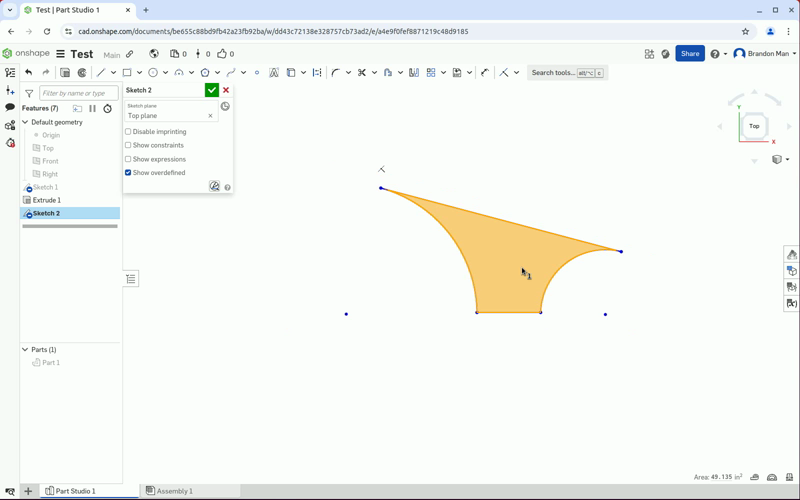
scroll(-6)
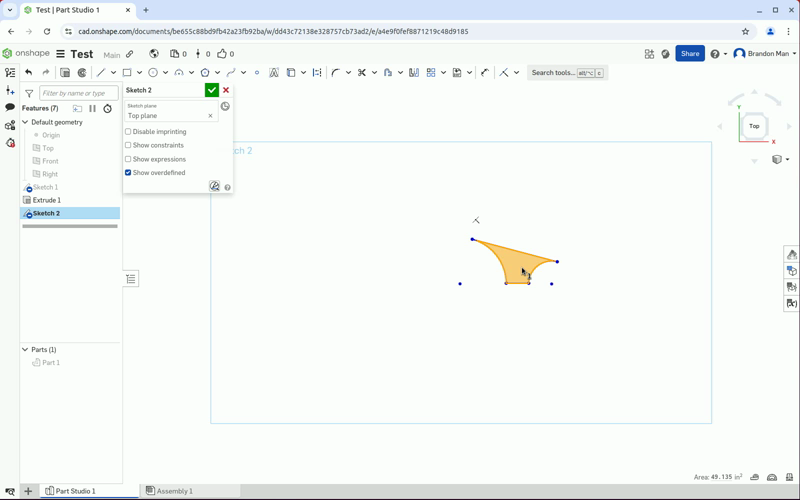
mouse_move(73, 352)
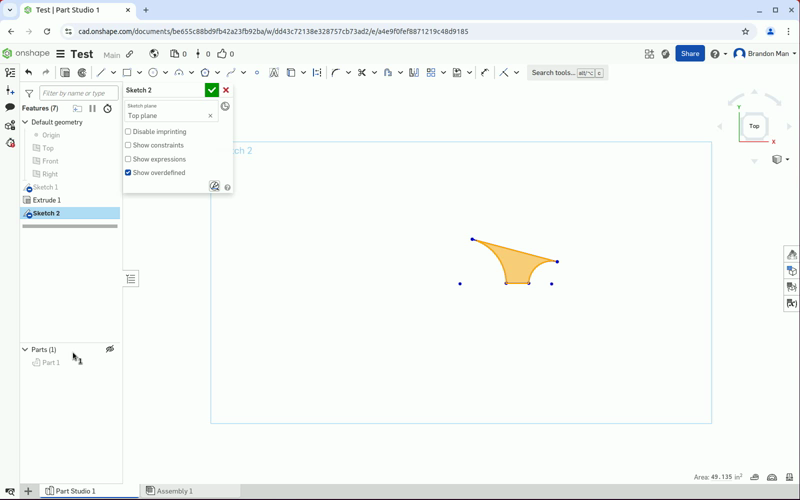
key(shift+y)
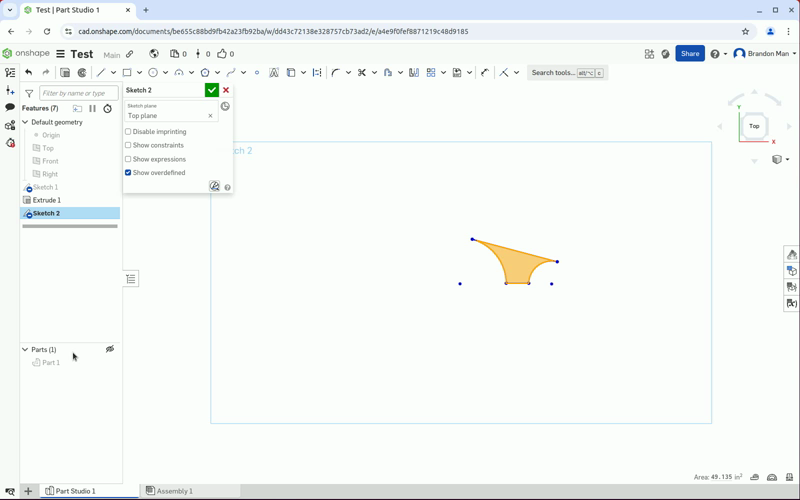
key(shift+e)
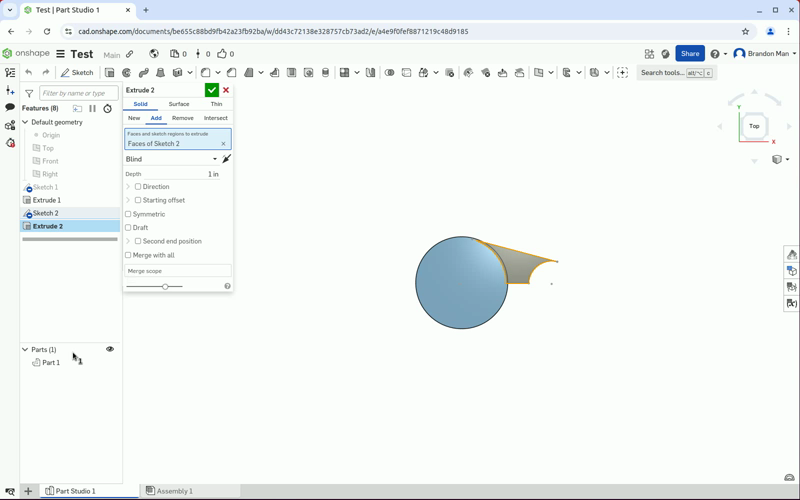
mouse_move(143, 106)
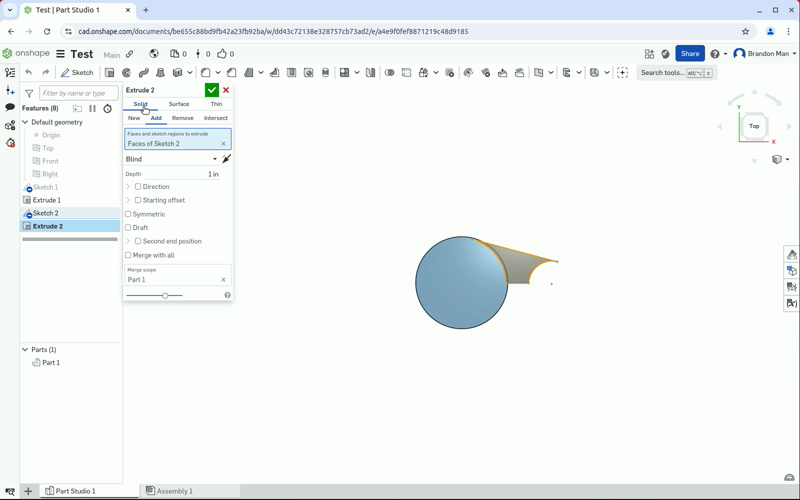
click(143, 106)
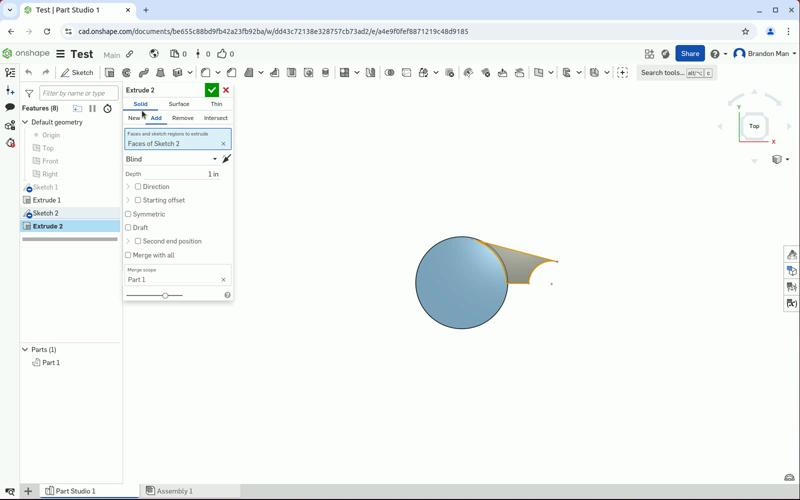
mouse_move(137, 120)
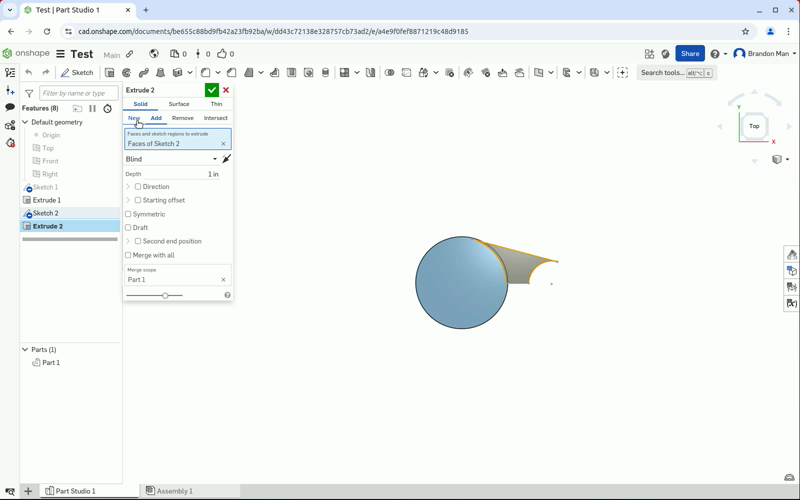
click(137, 120)
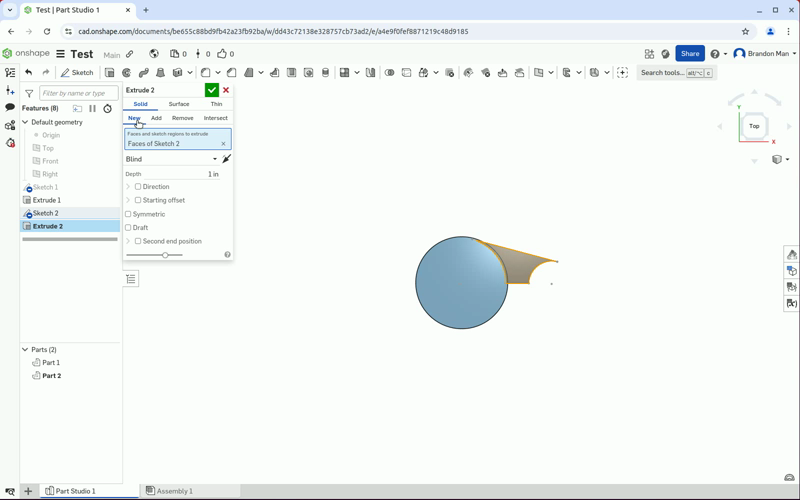
key(tab, 4)
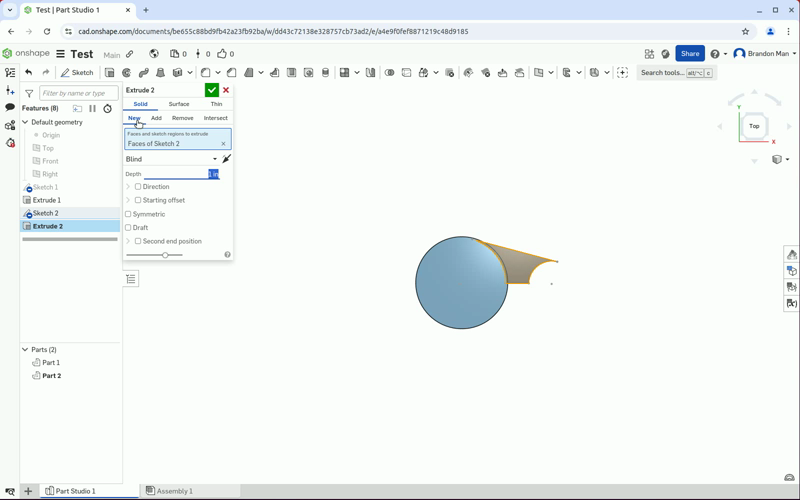
text(3.611)
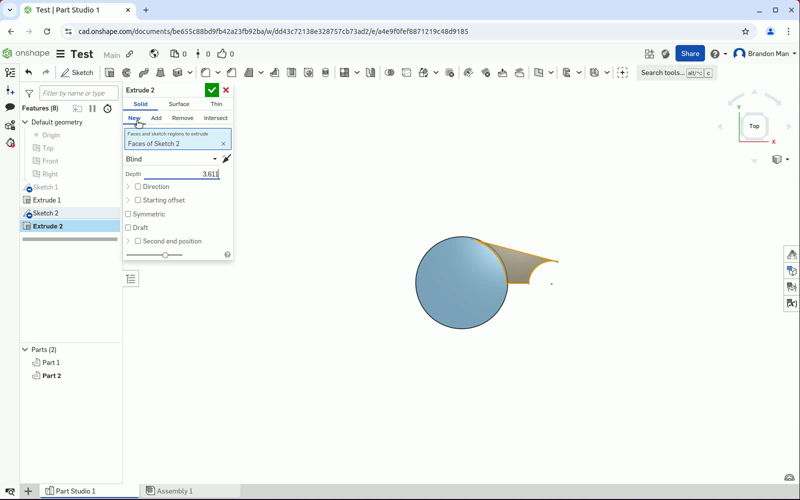
key(enter)
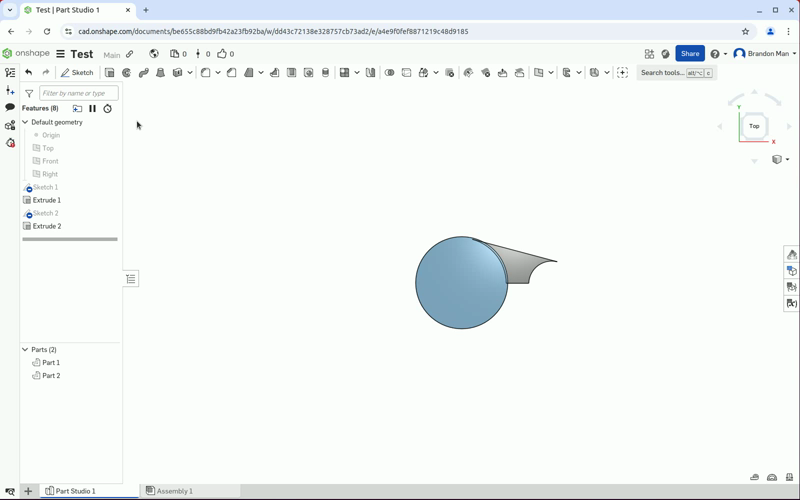
key(shift+h)
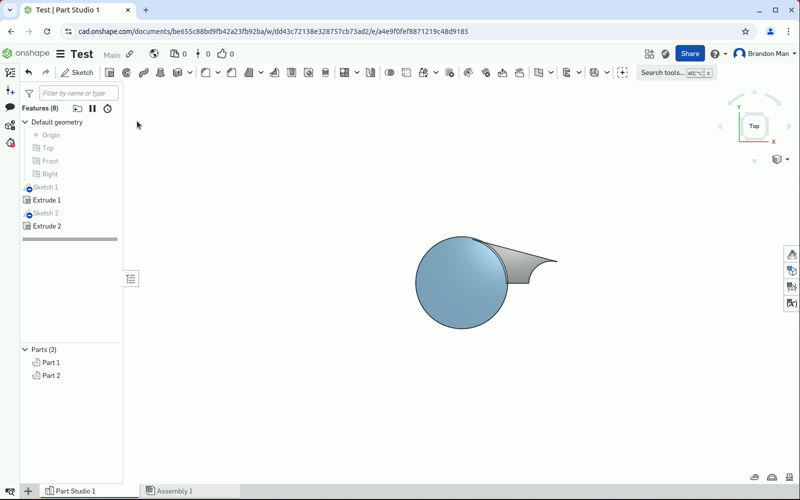
key(shift+h)
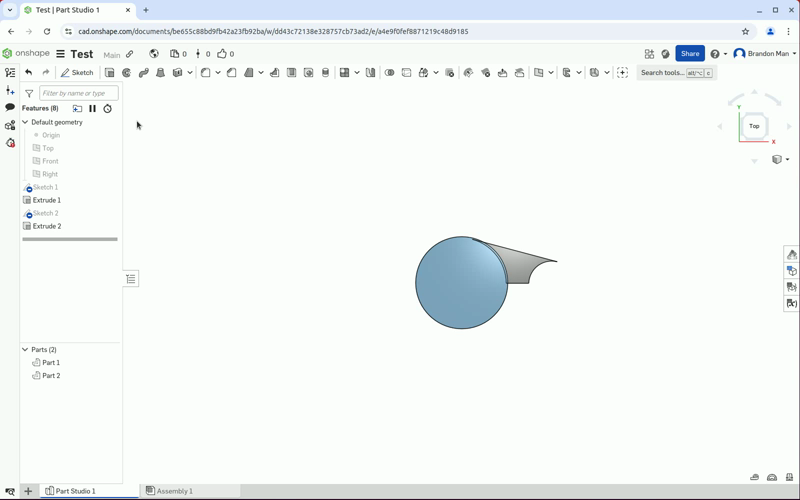
mouse_move(73, 189)
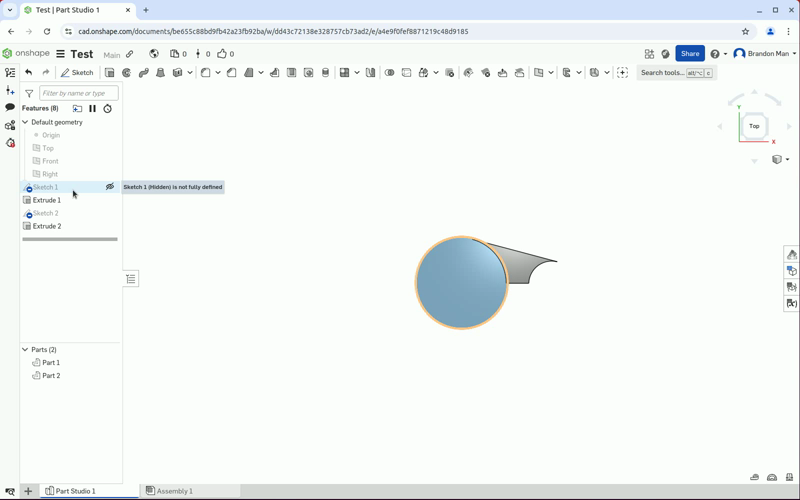
click(73, 189)
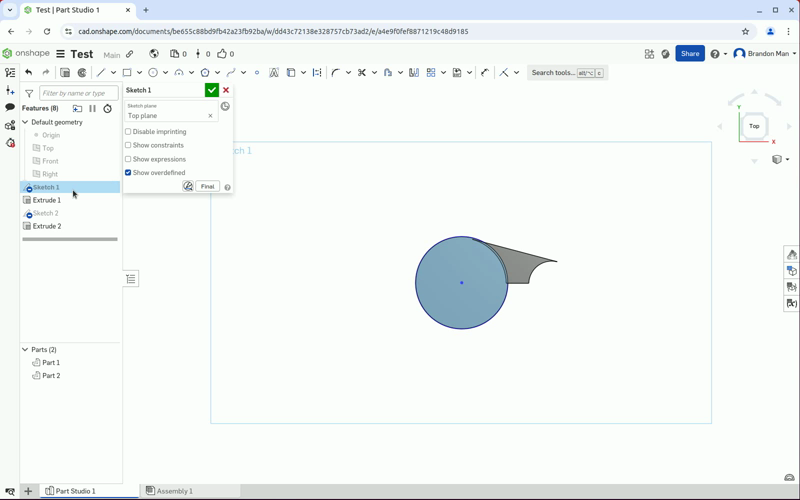
mouse_move(229, 92)
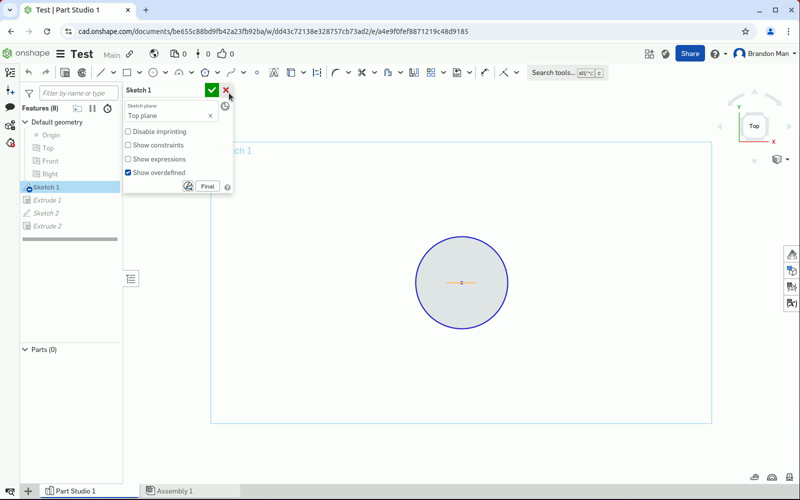
click(229, 92)
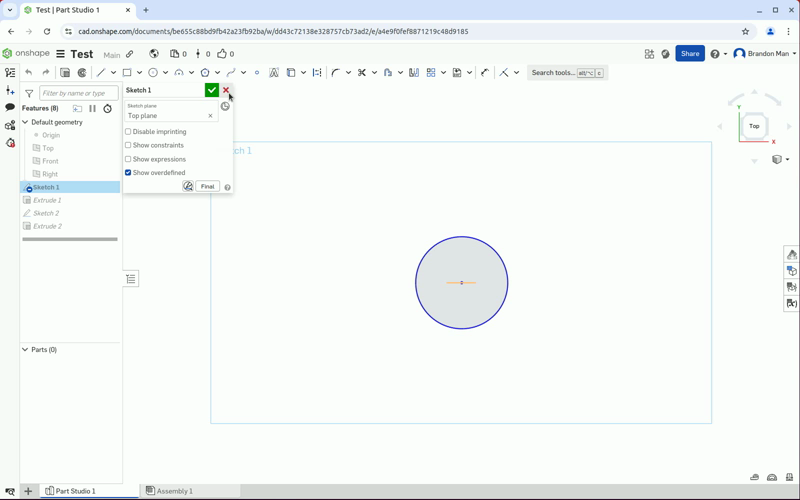
key(shift+s)
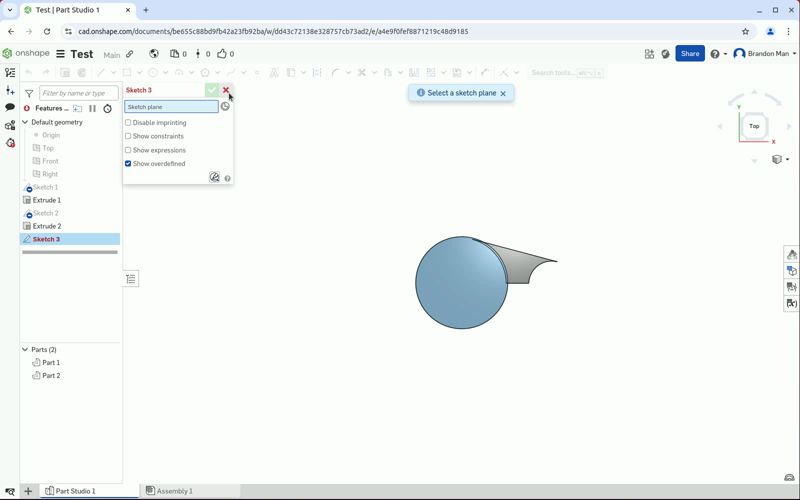
mouse_move(73, 150)
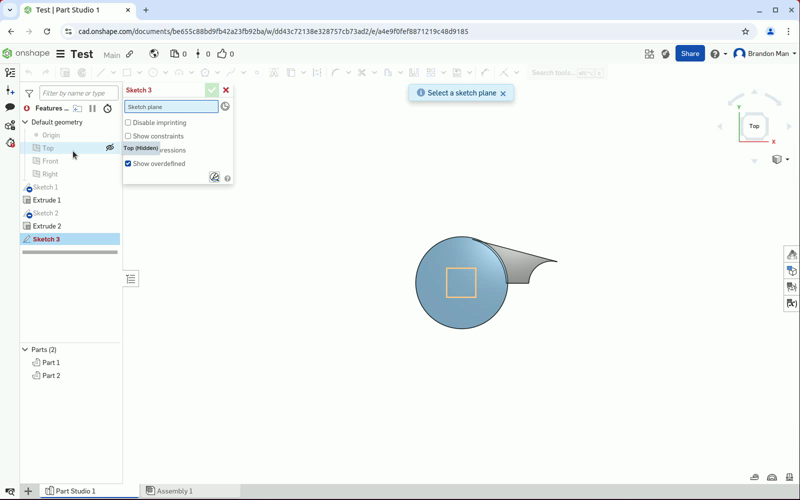
click(73, 150)
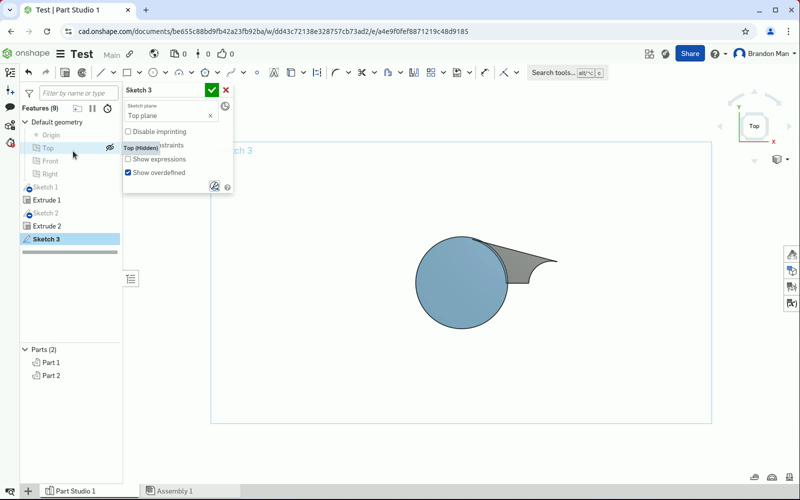
mouse_move(73, 352)
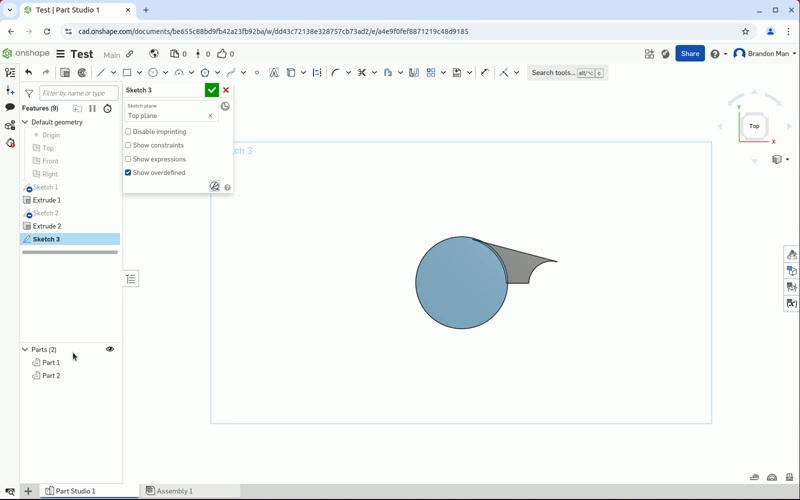
key(y)
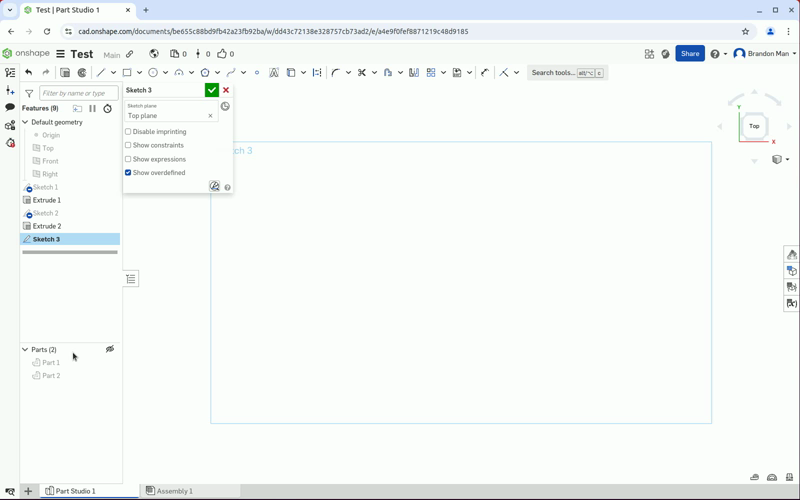
key(l)
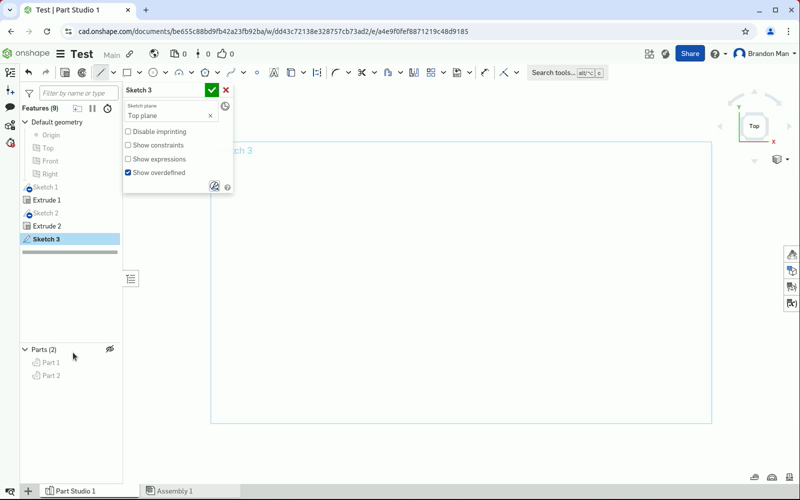
key_down(shift)
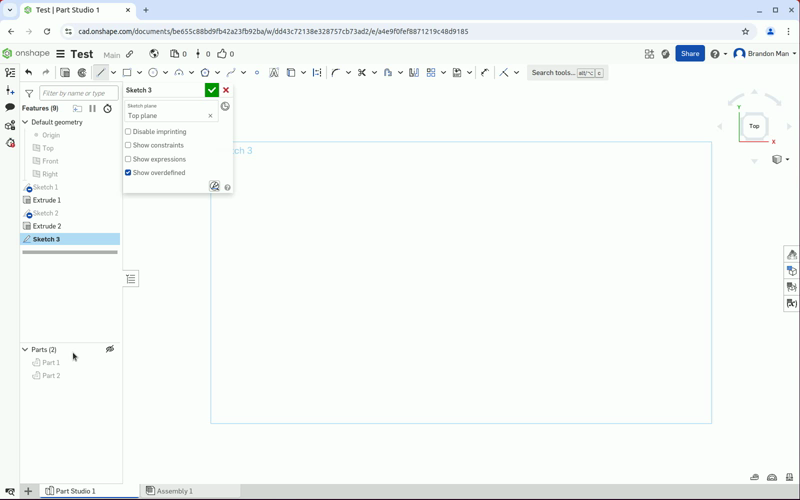
mouse_move(472, 326)
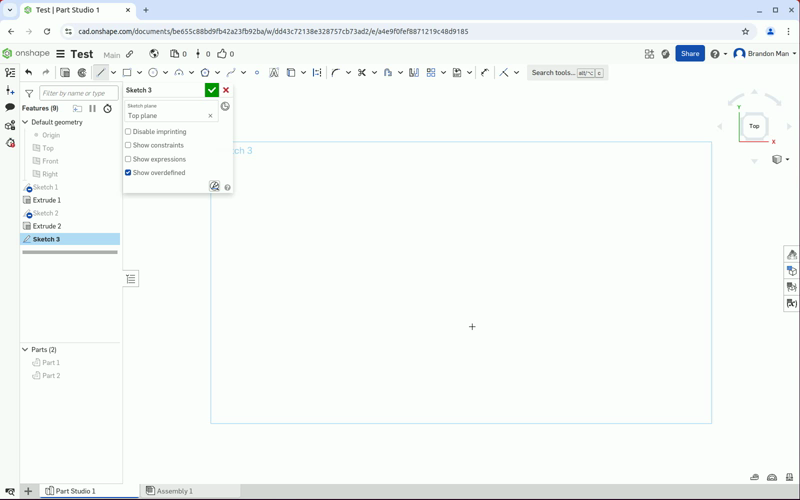
click(472, 326)
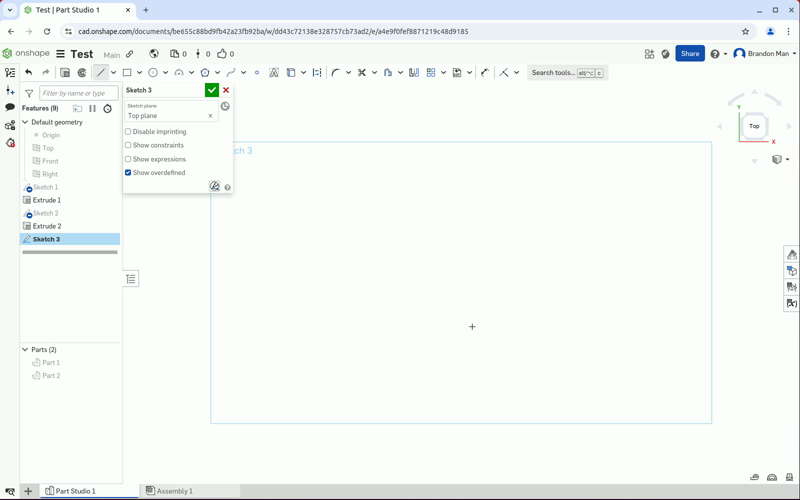
key_up(shift)
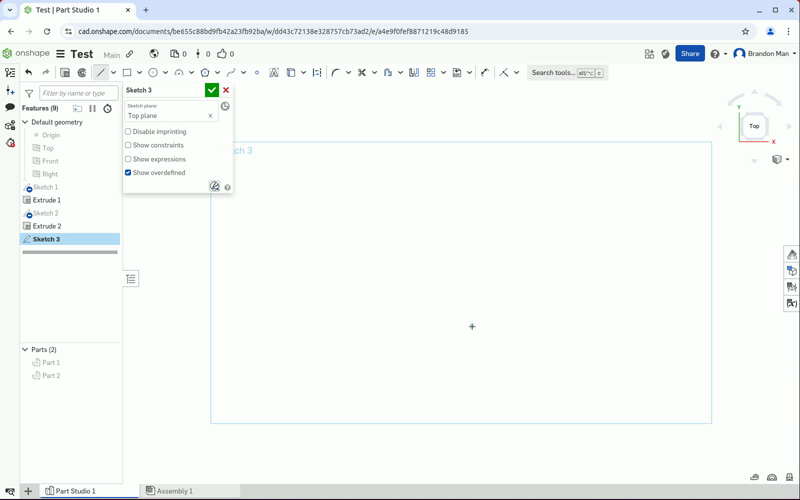
key_down(shift)
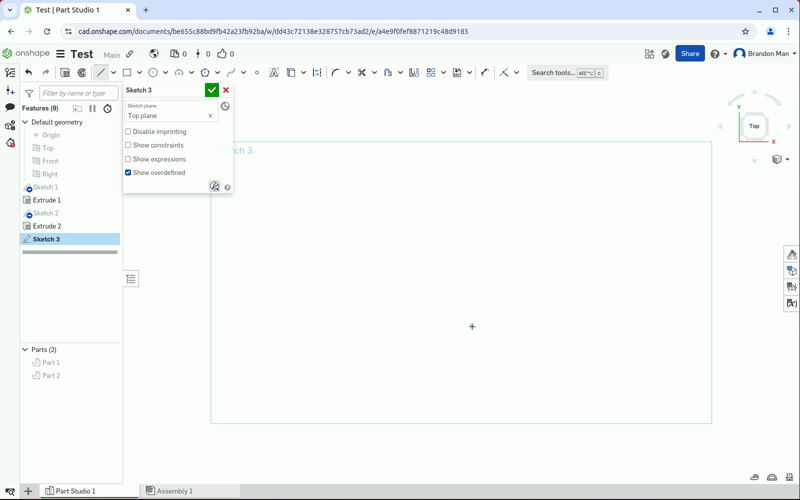
mouse_move(557, 303)
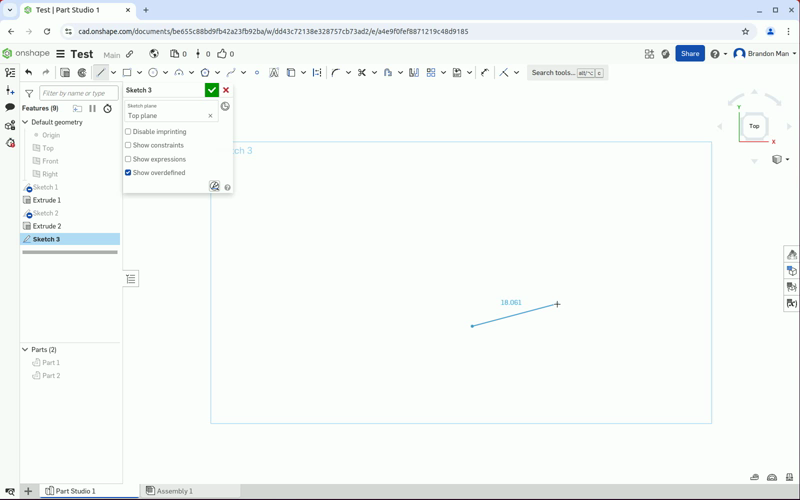
click(557, 303)
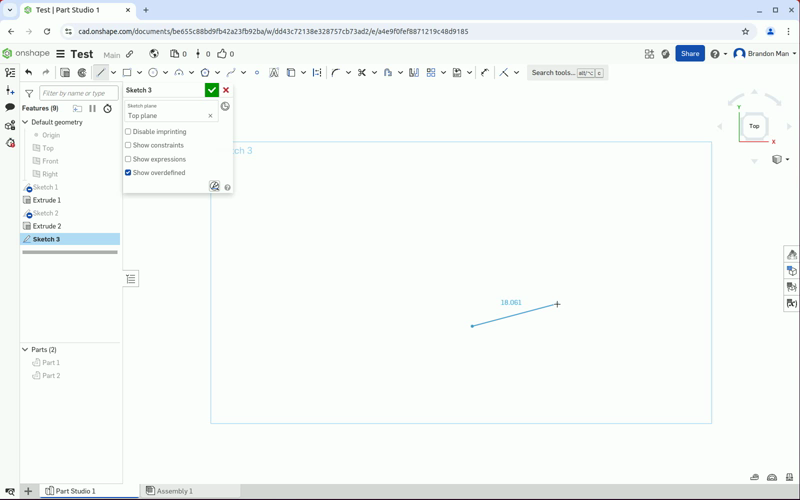
key_up(shift)
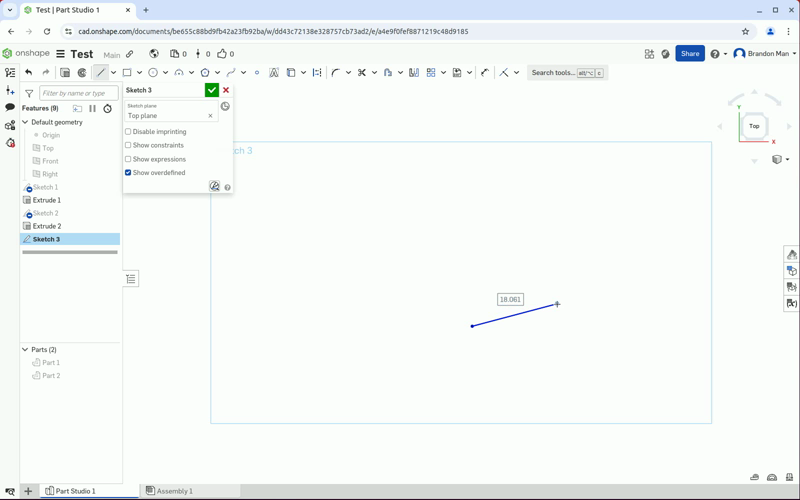
key(esc)
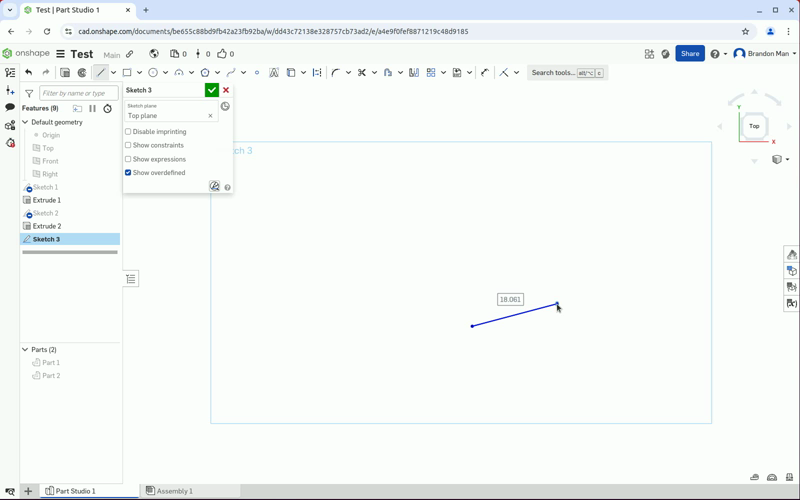
key(a)
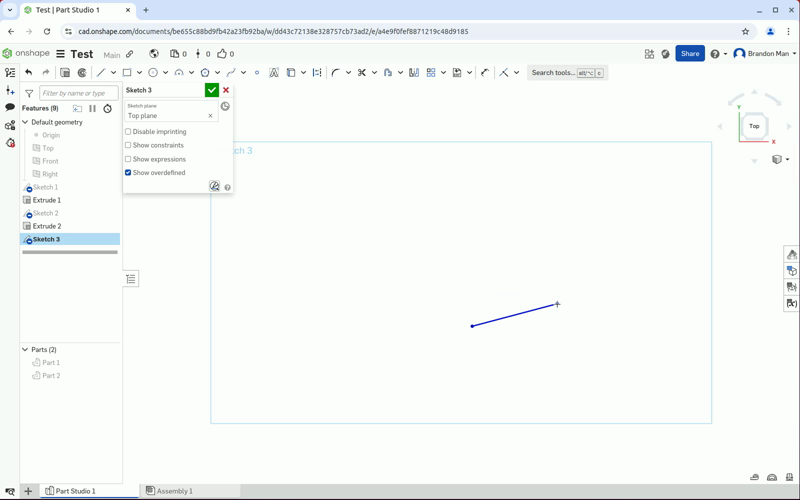
mouse_move(557, 303)
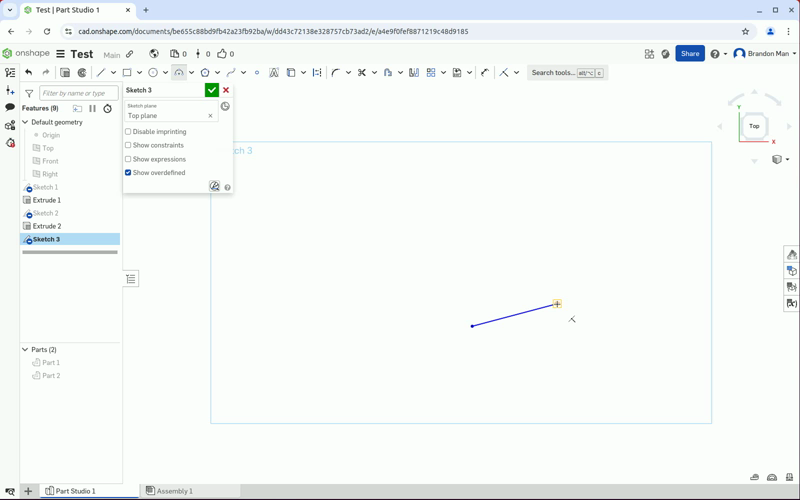
click(557, 303)
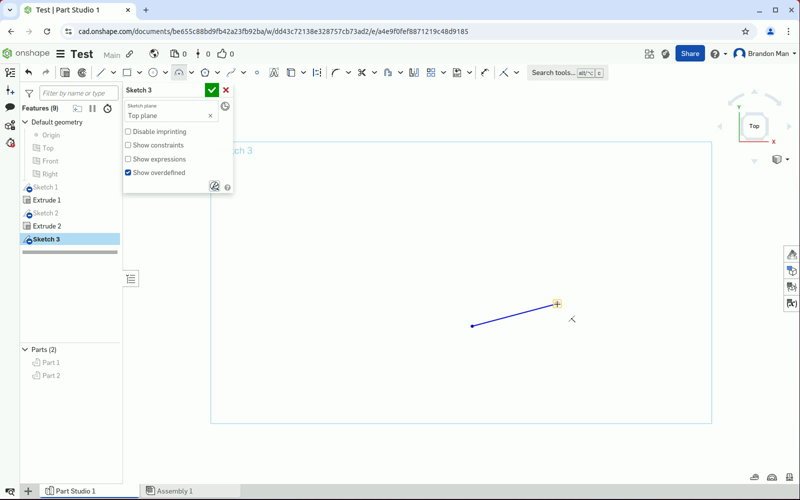
key_down(shift)
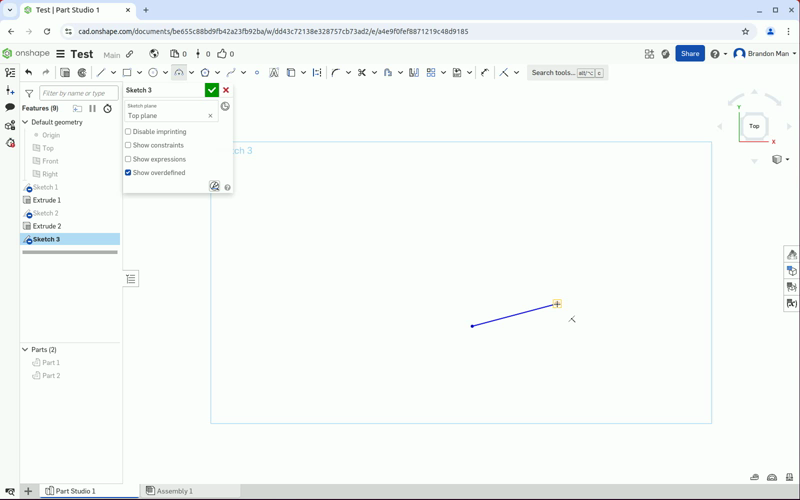
mouse_move(528, 282)
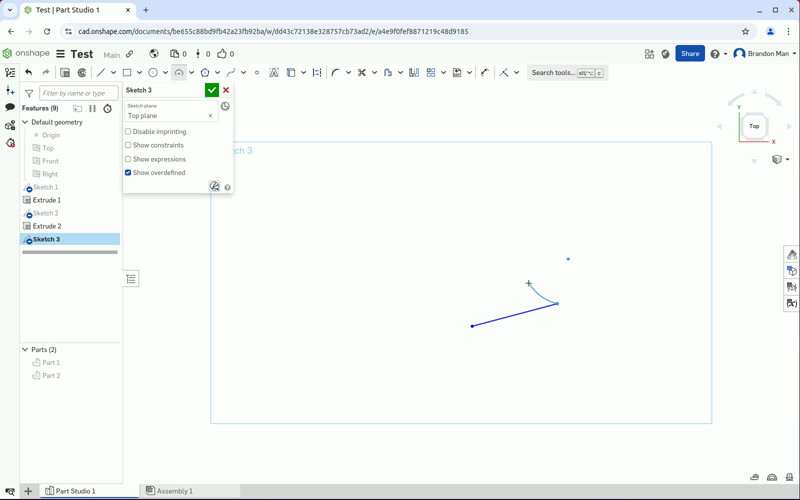
click(528, 282)
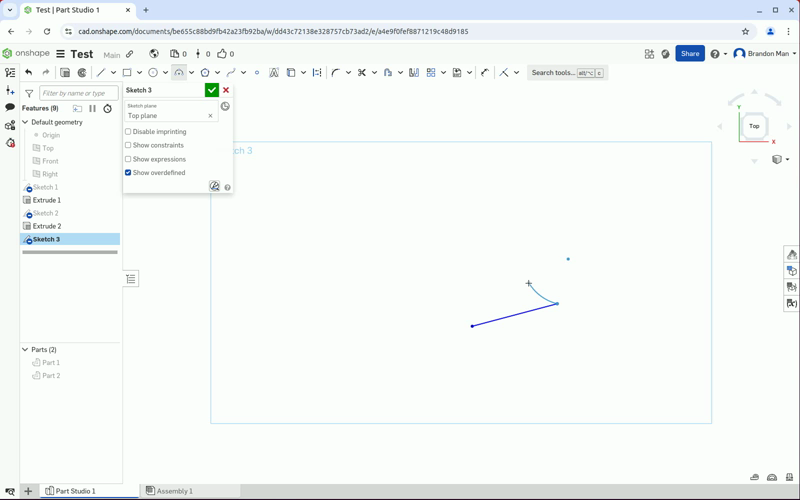
mouse_move(537, 300)
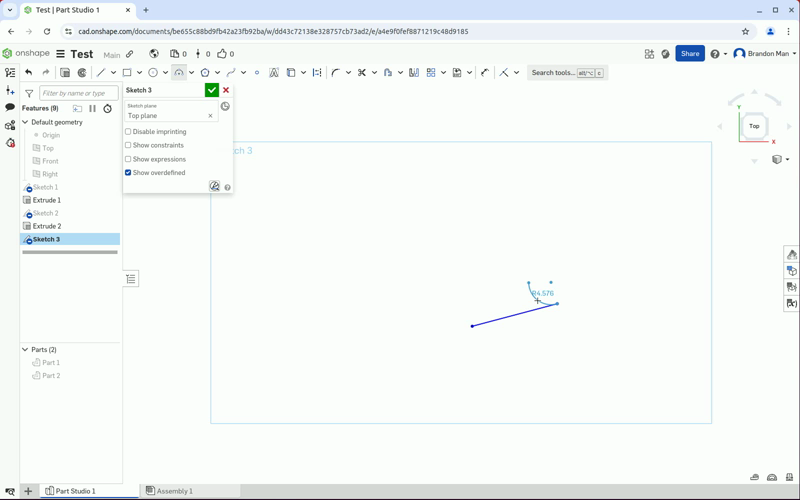
click(537, 300)
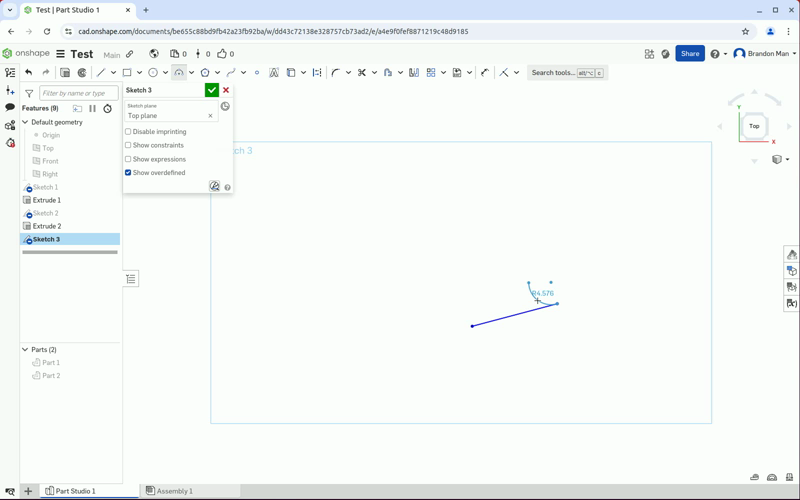
key_up(shift)
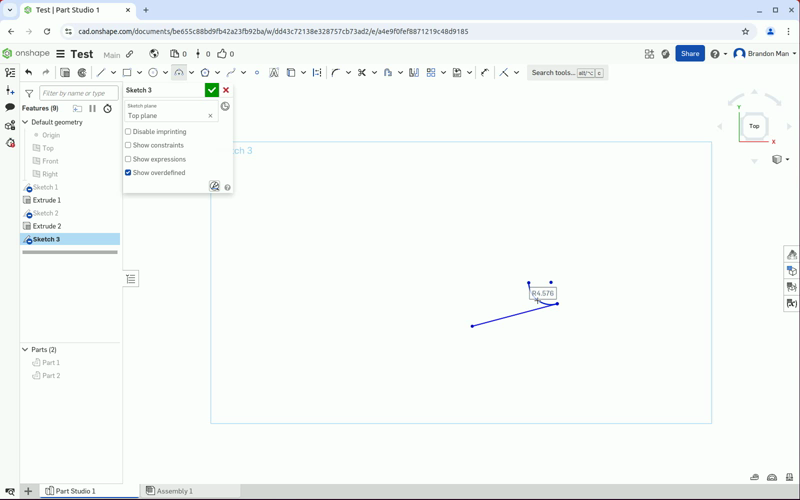
key(esc)
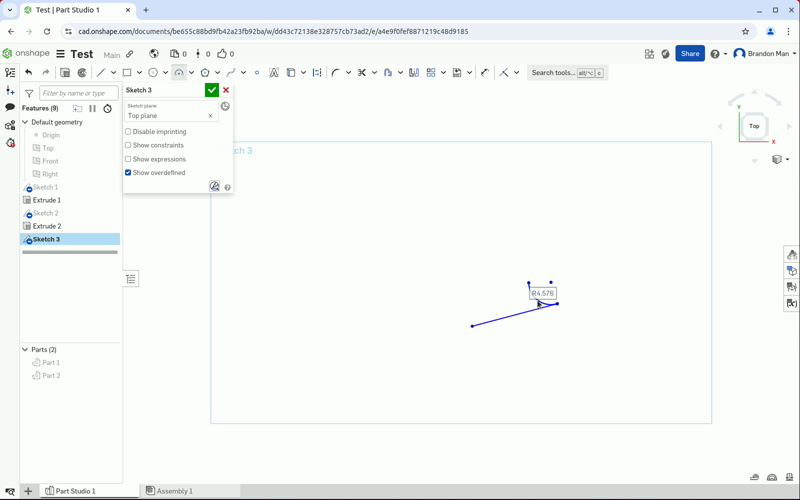
key(l)
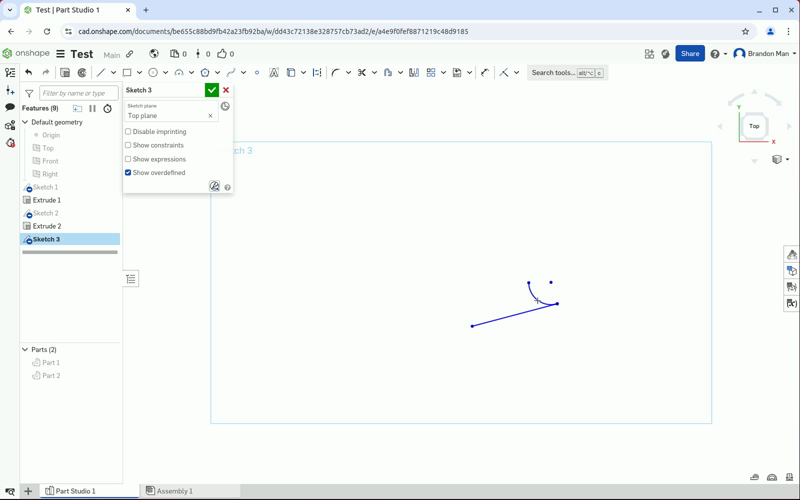
mouse_move(528, 282)
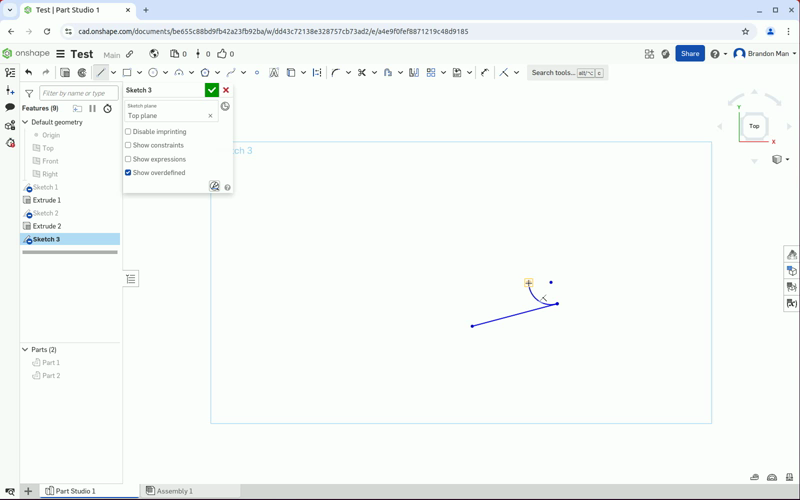
click(528, 282)
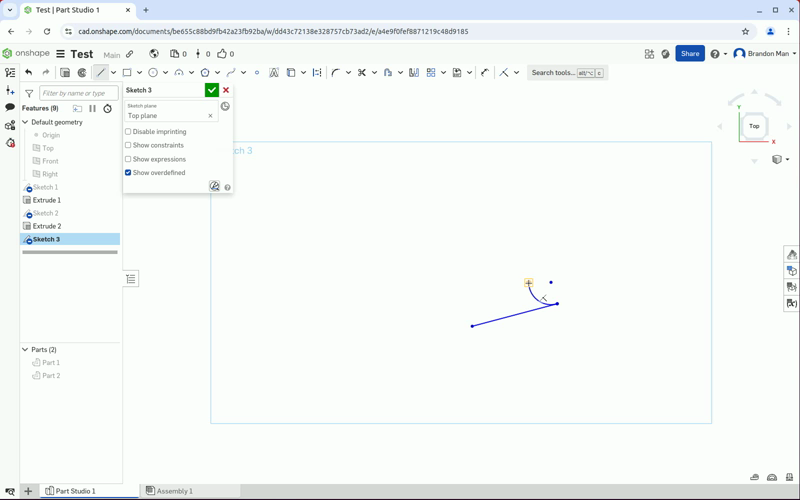
key_down(shift)
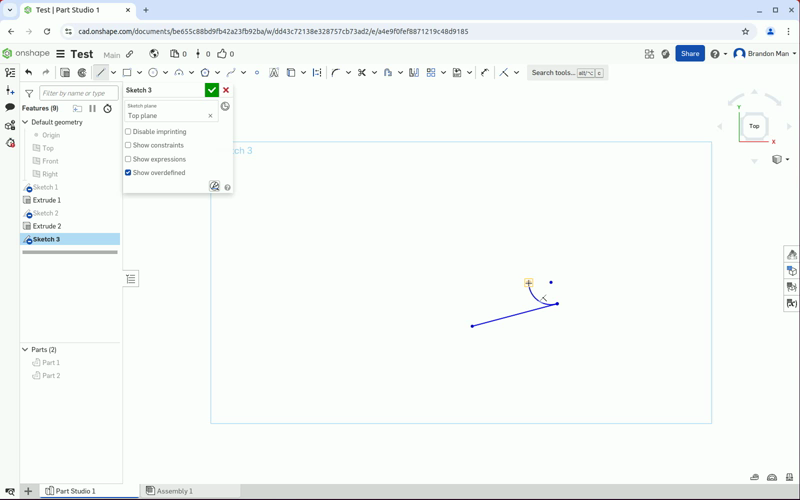
mouse_move(558, 282)
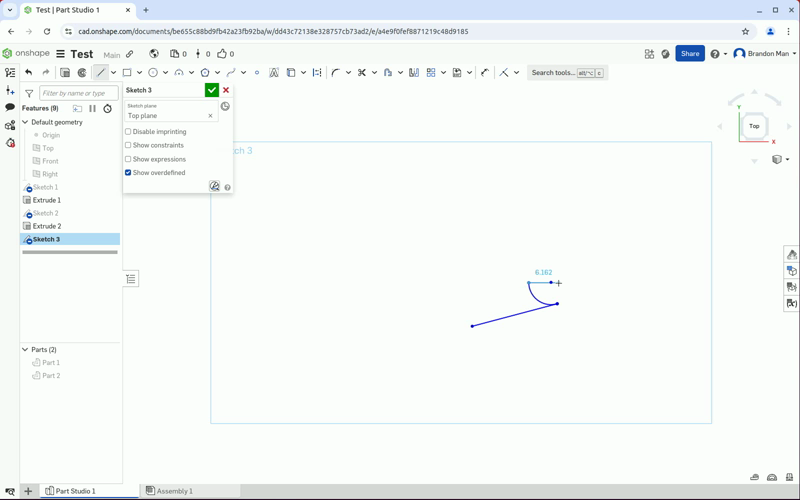
mouse_move(506, 282)
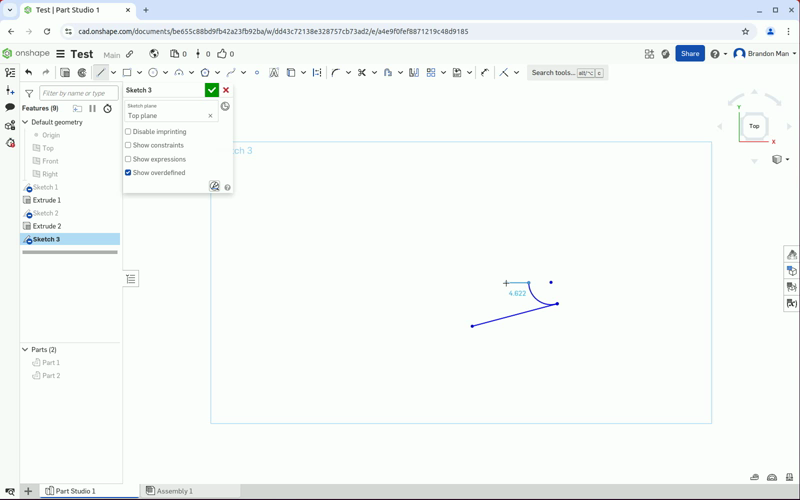
click(506, 282)
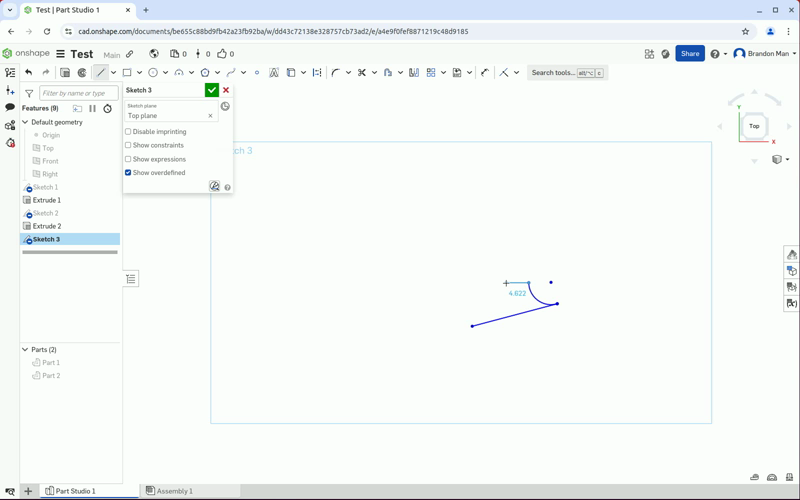
key_up(shift)
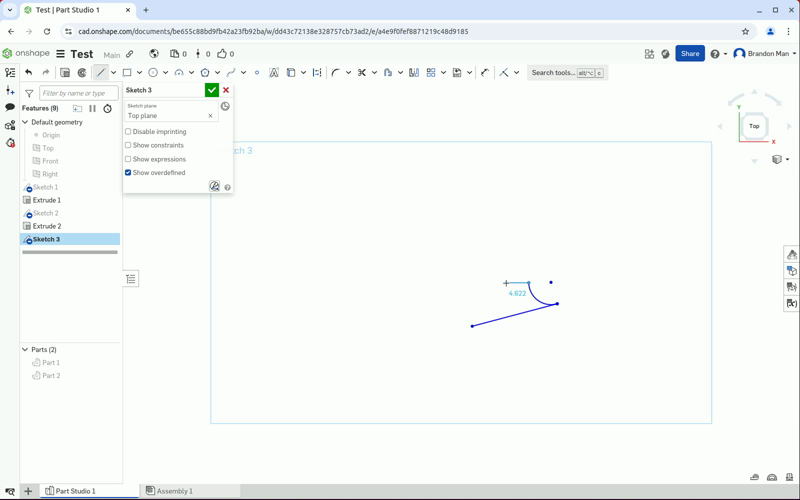
key(esc)
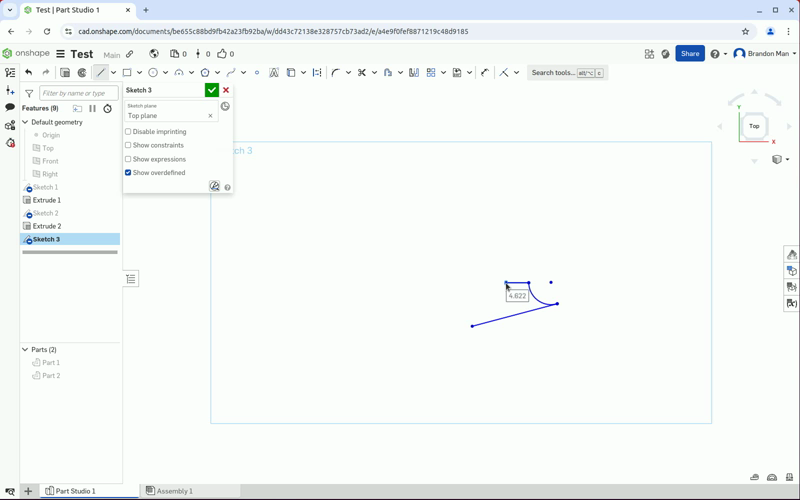
key(a)
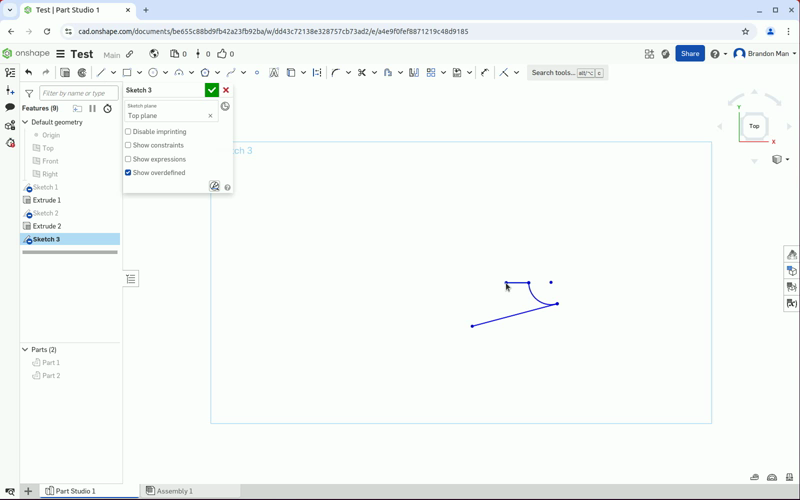
mouse_move(506, 282)
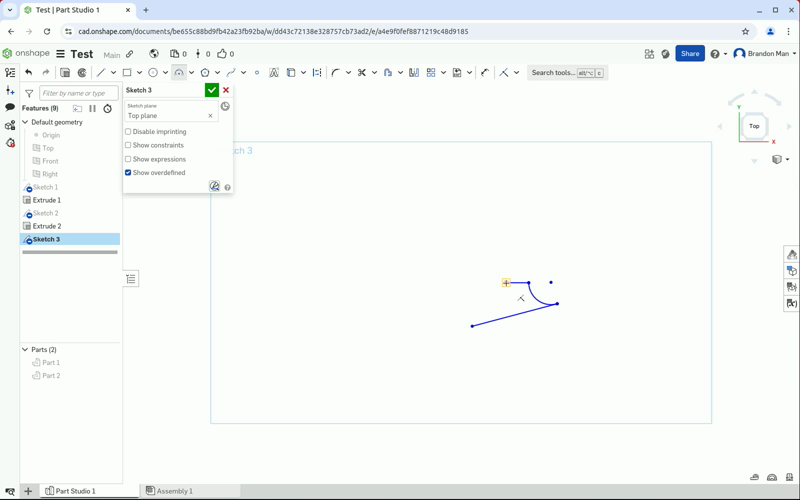
click(506, 282)
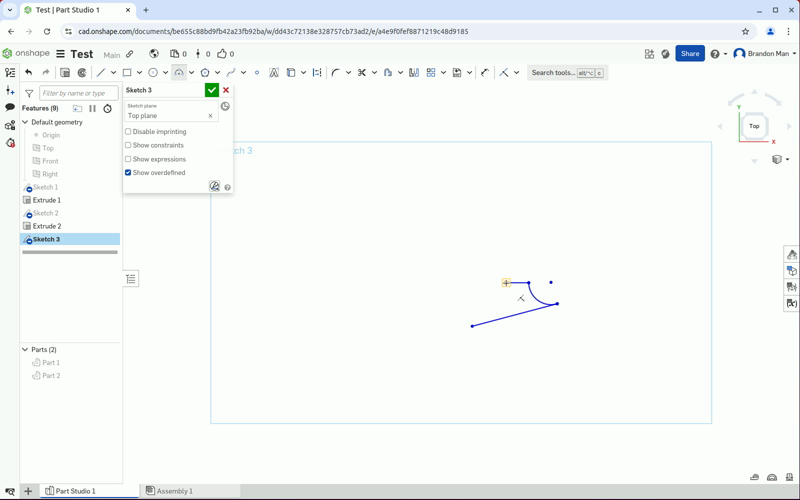
mouse_move(472, 326)
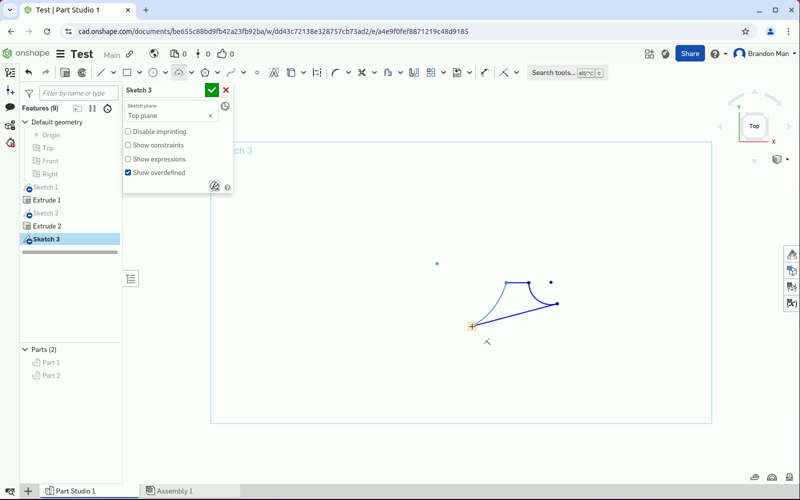
click(472, 326)
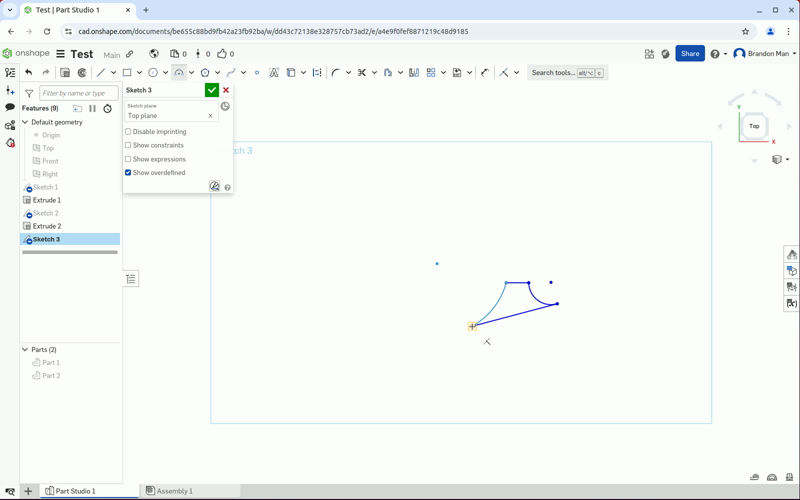
key_down(shift)
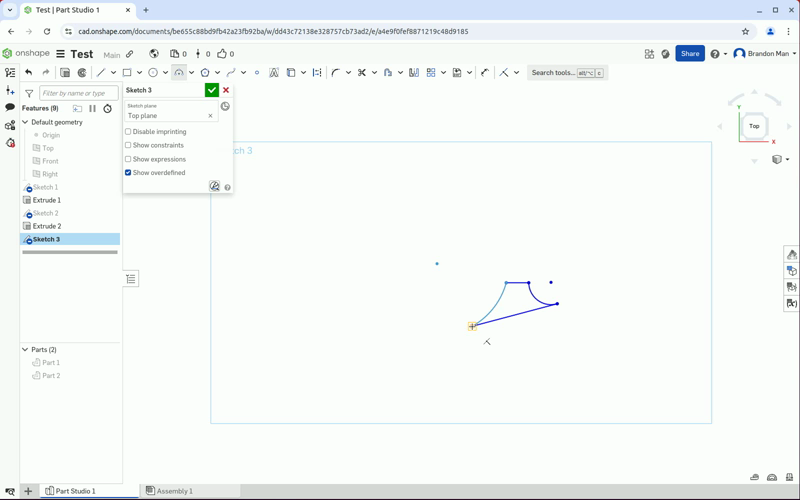
mouse_move(496, 310)
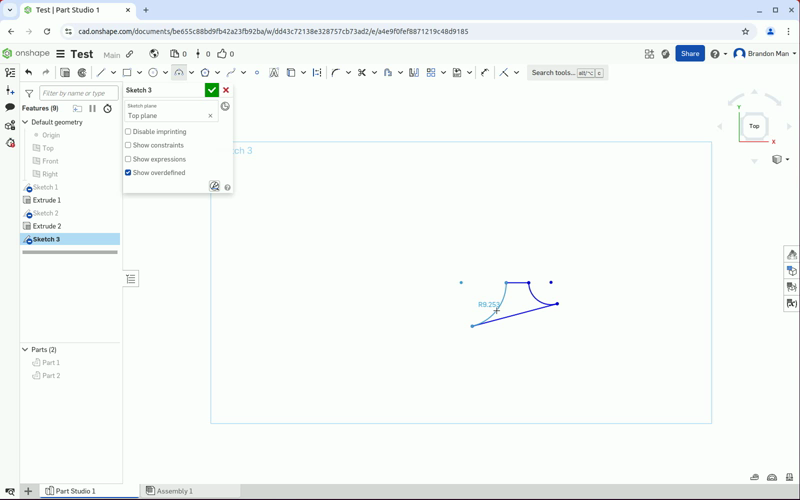
click(496, 310)
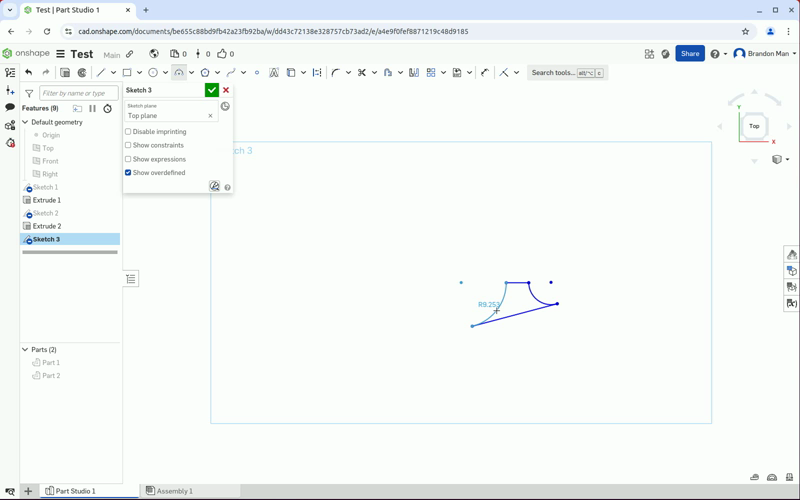
key_up(shift)
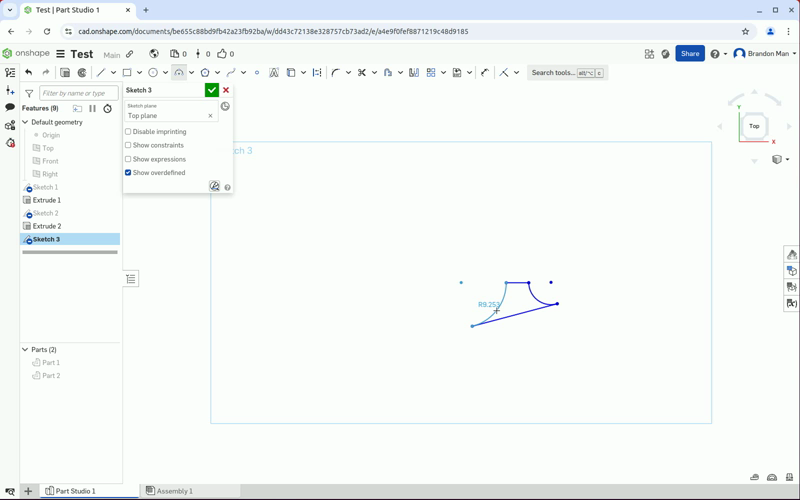
key(esc)
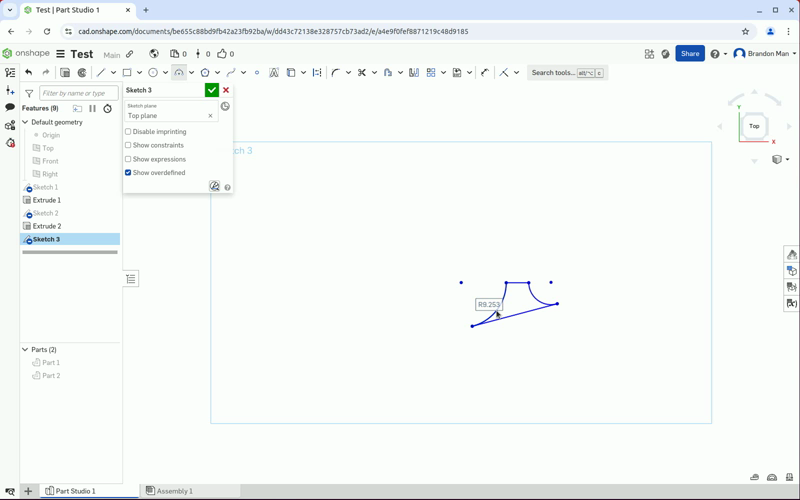
mouse_move(516, 313)
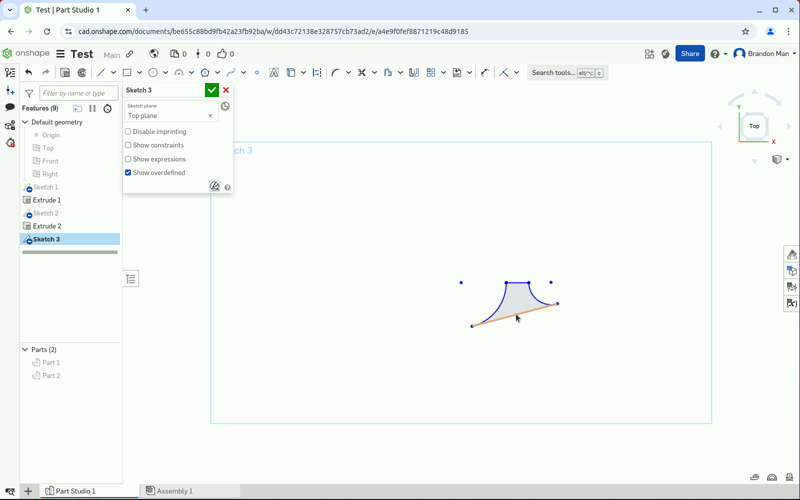
scroll(6)
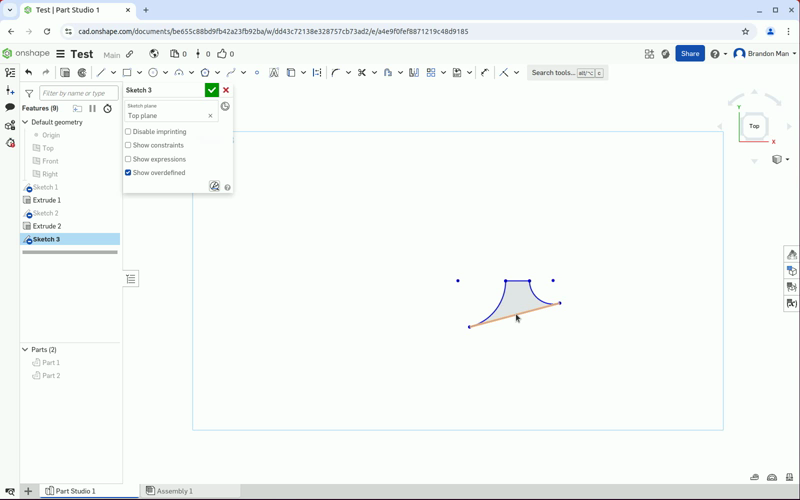
scroll(6)
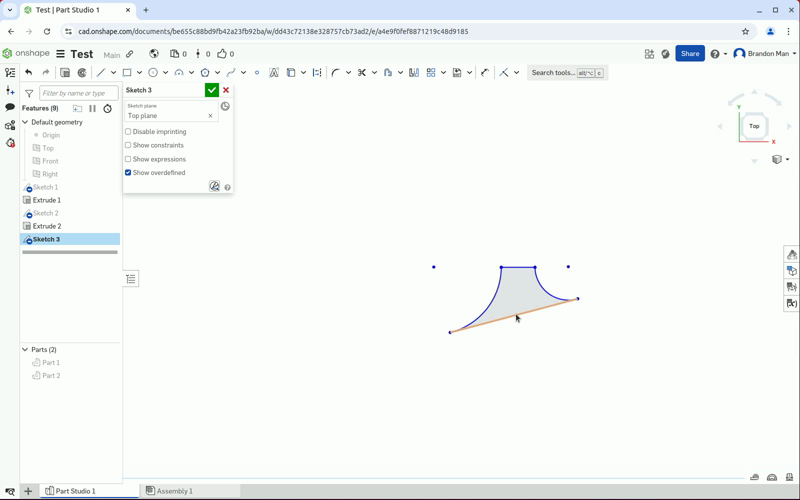
scroll(6)
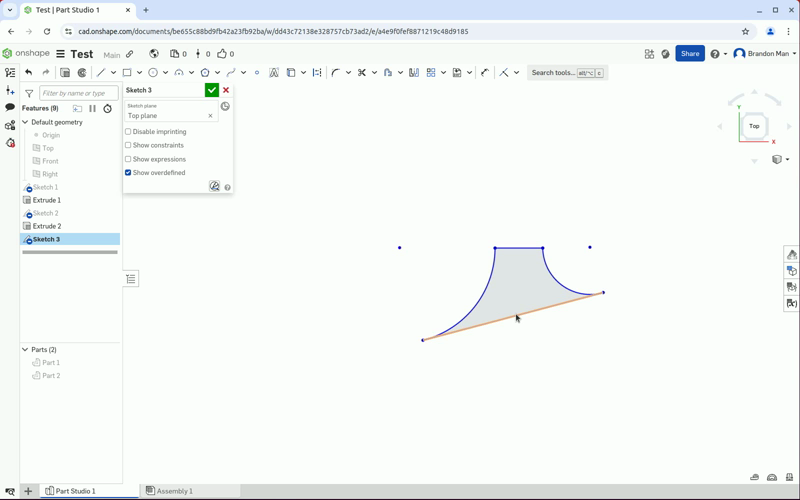
scroll(6)
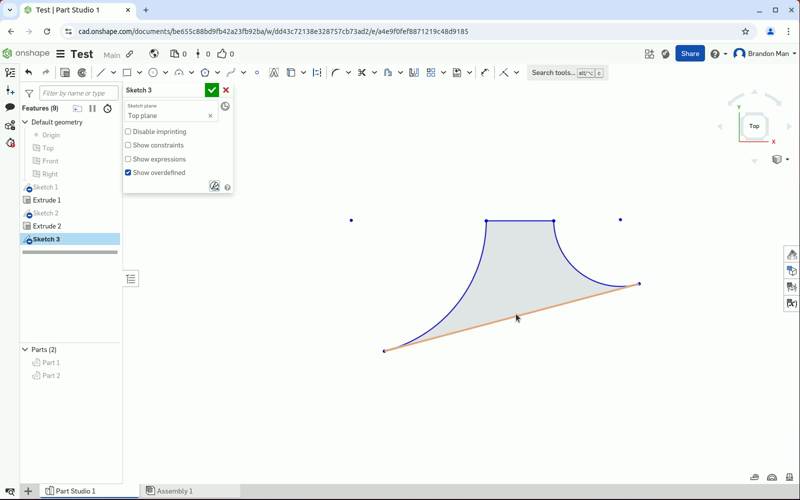
scroll(6)
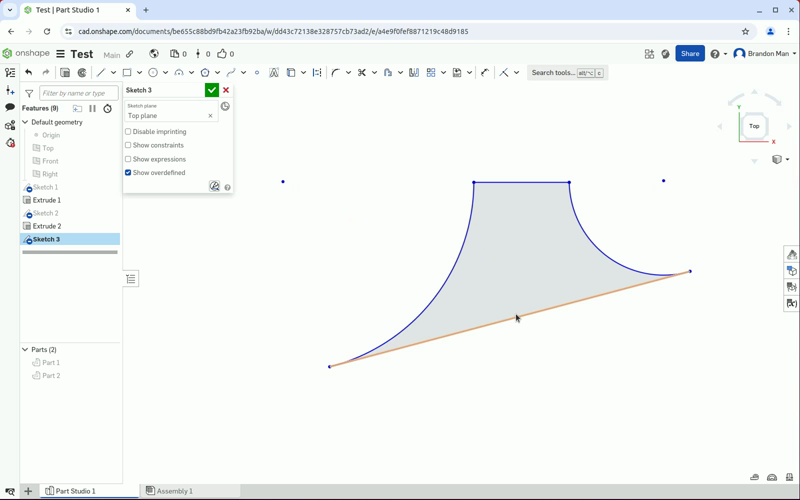
scroll(6)
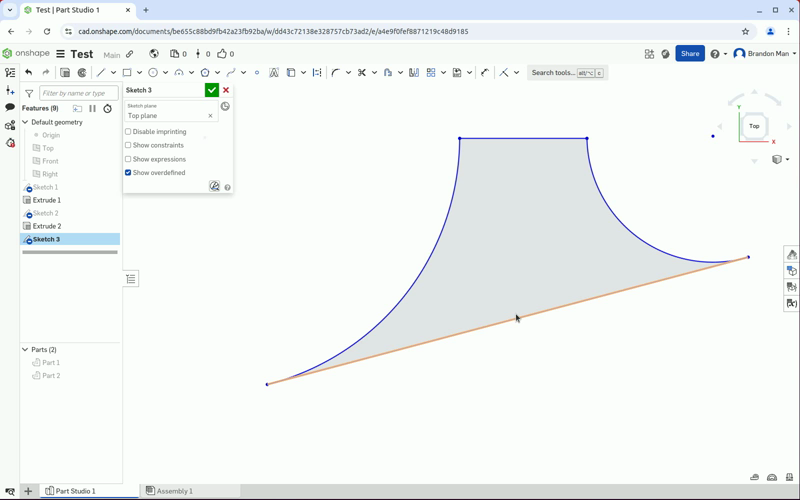
scroll(6)
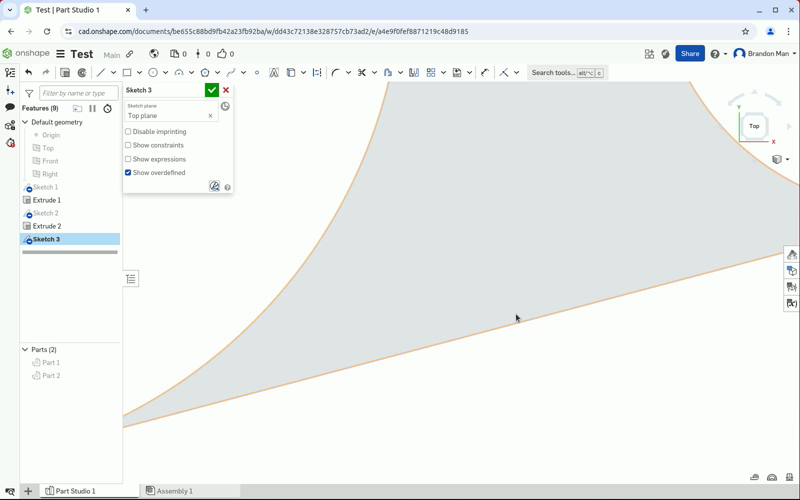
click(516, 313)
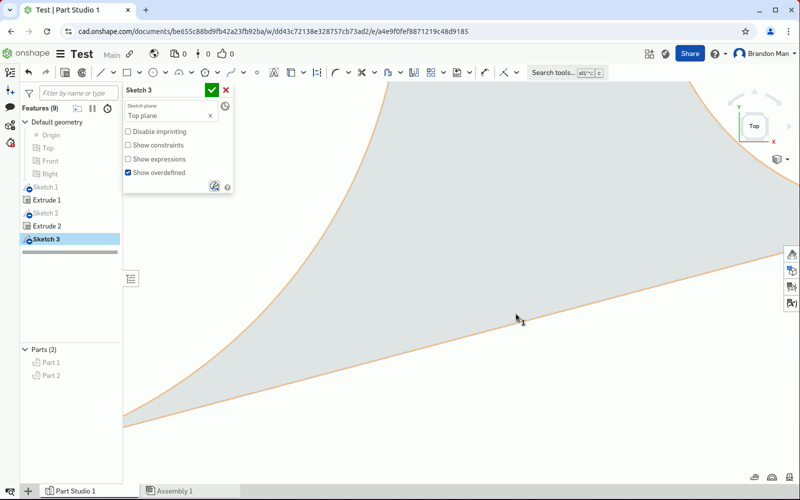
scroll(-6)
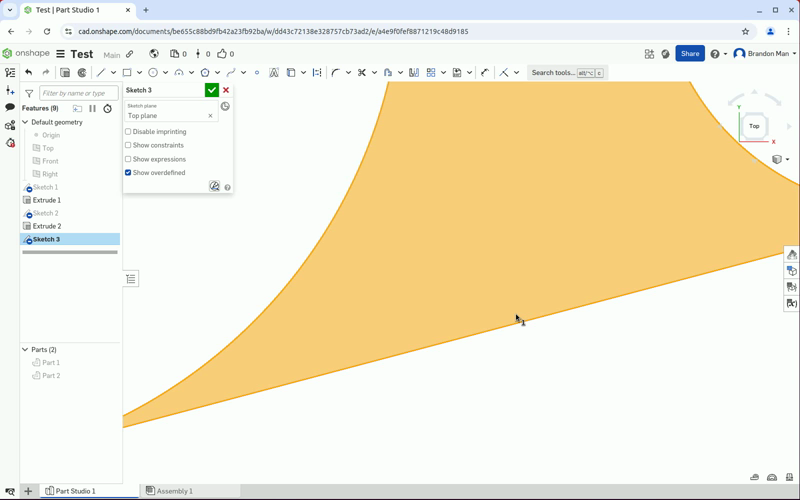
scroll(-6)
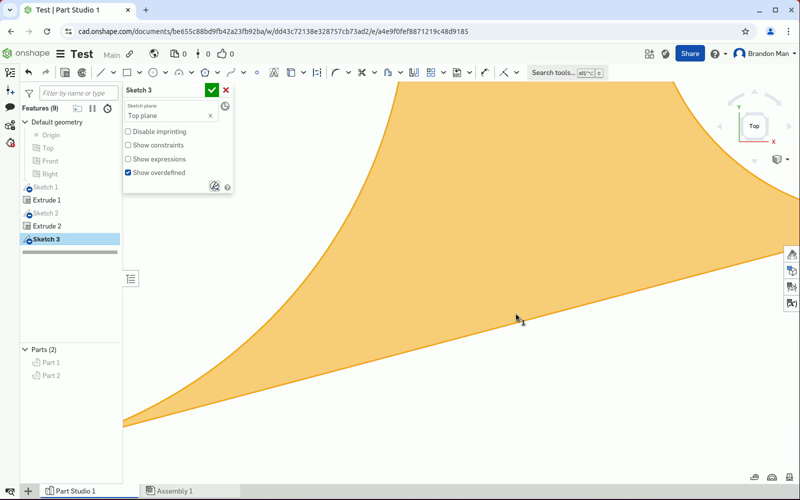
scroll(-6)
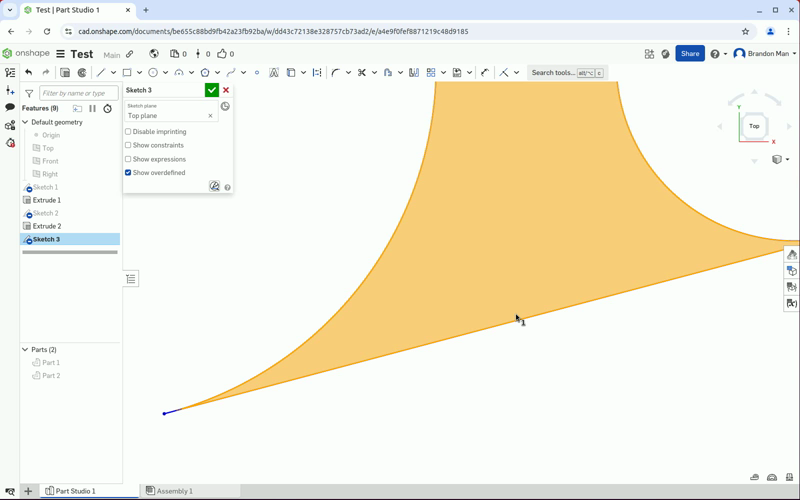
scroll(-6)
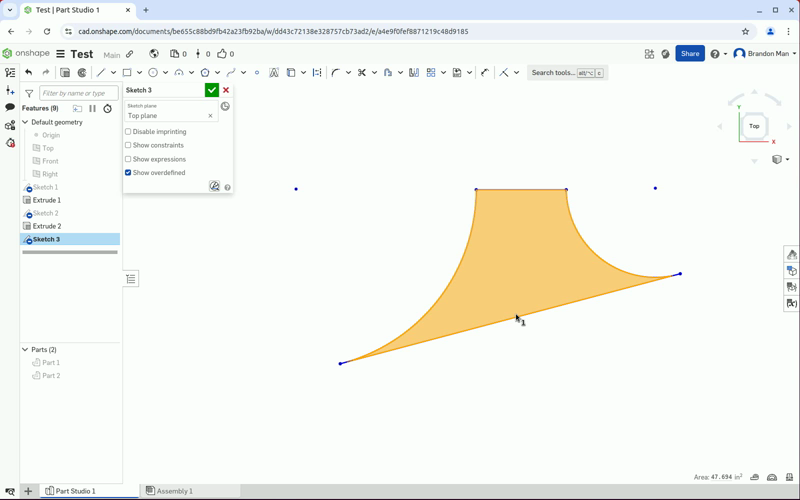
scroll(-6)
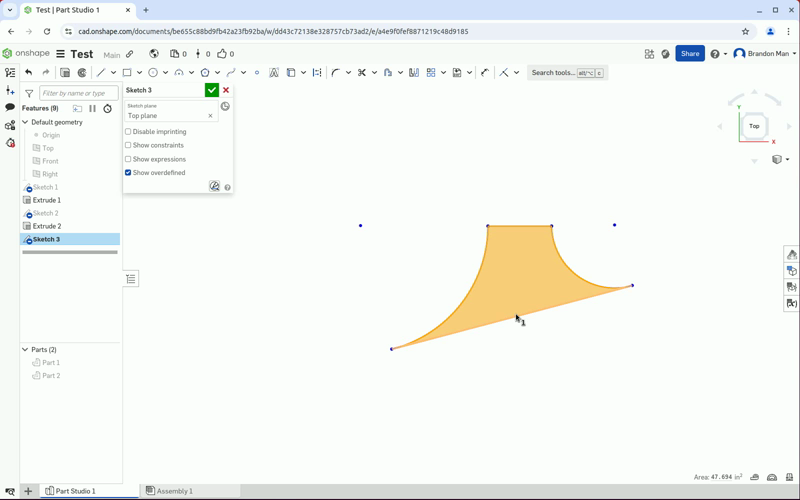
scroll(-6)
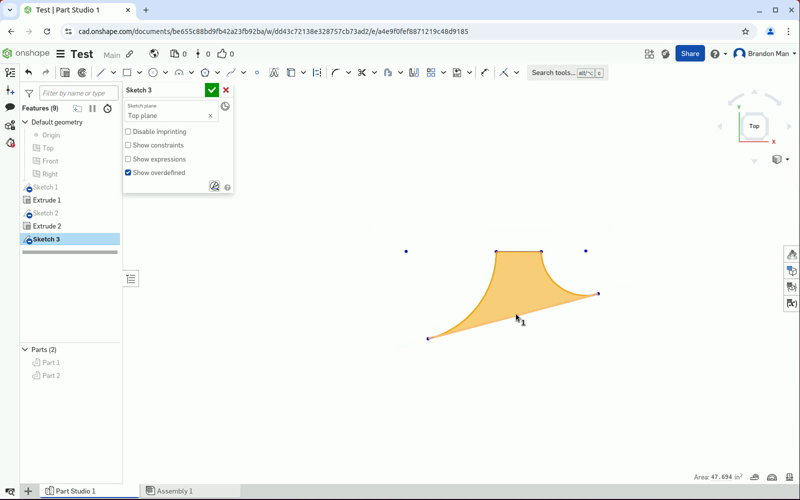
scroll(-6)
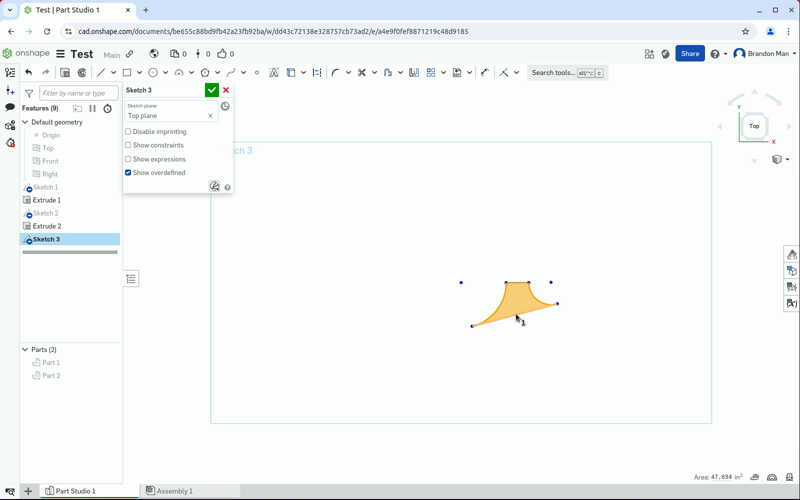
mouse_move(73, 352)
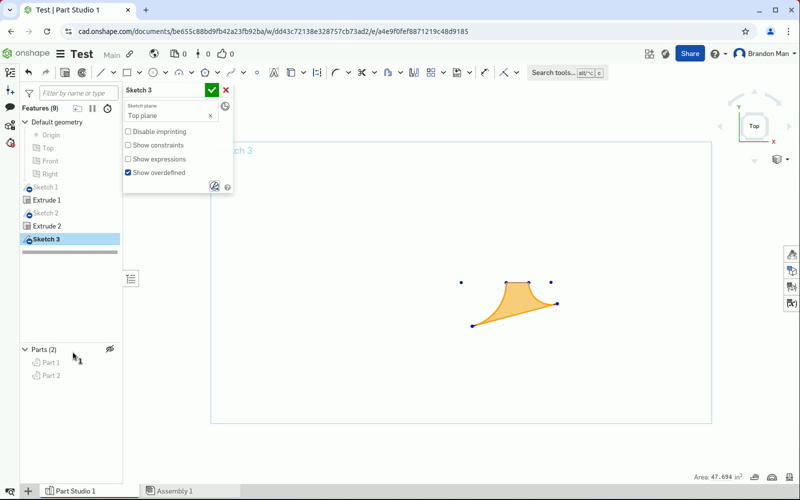
key(shift+y)
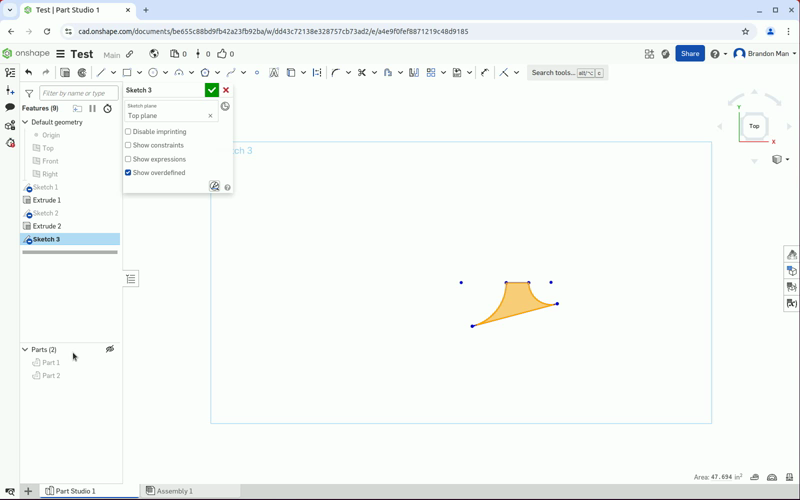
key(shift+e)
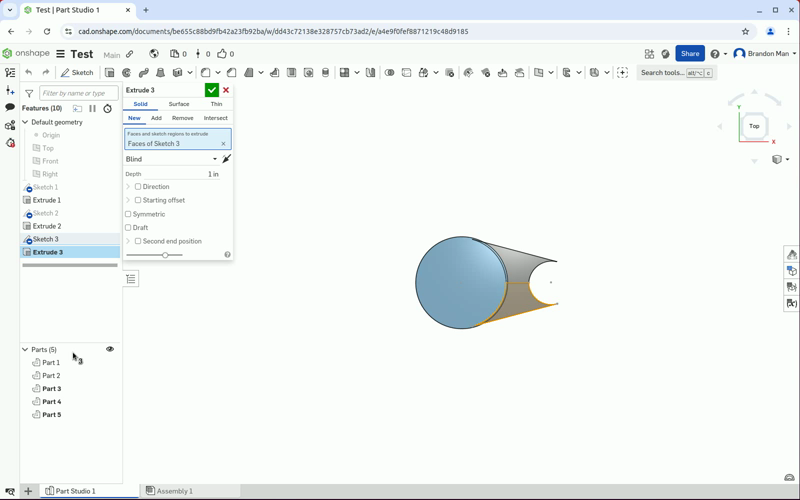
mouse_move(143, 106)
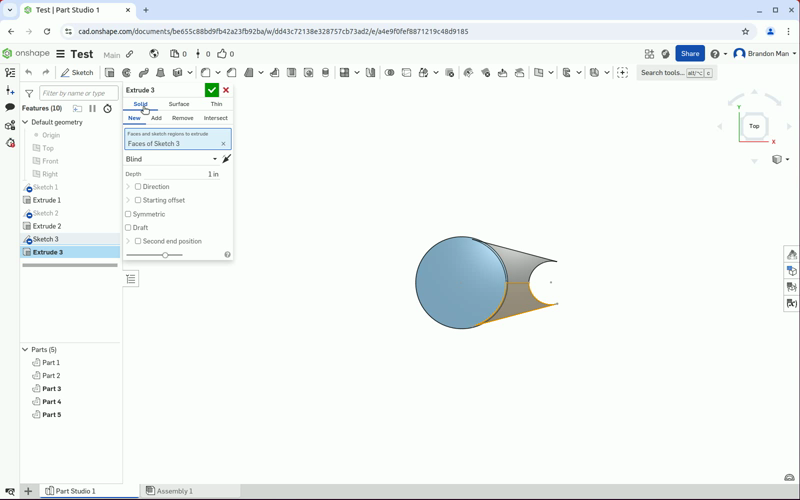
click(143, 106)
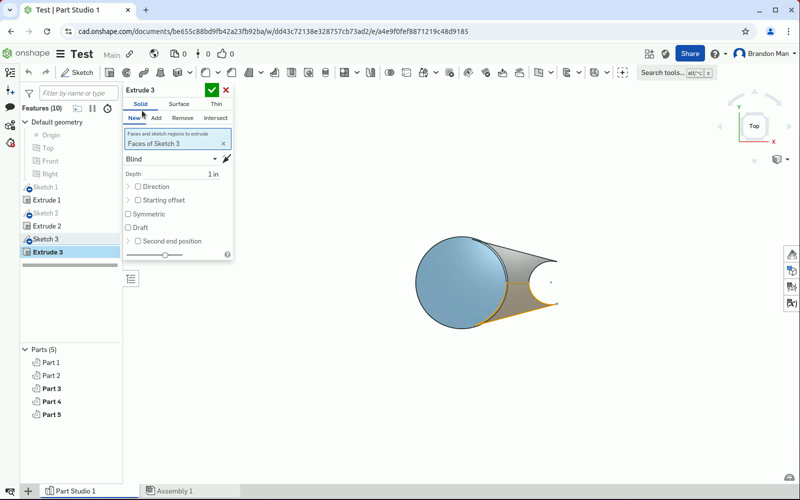
mouse_move(137, 120)
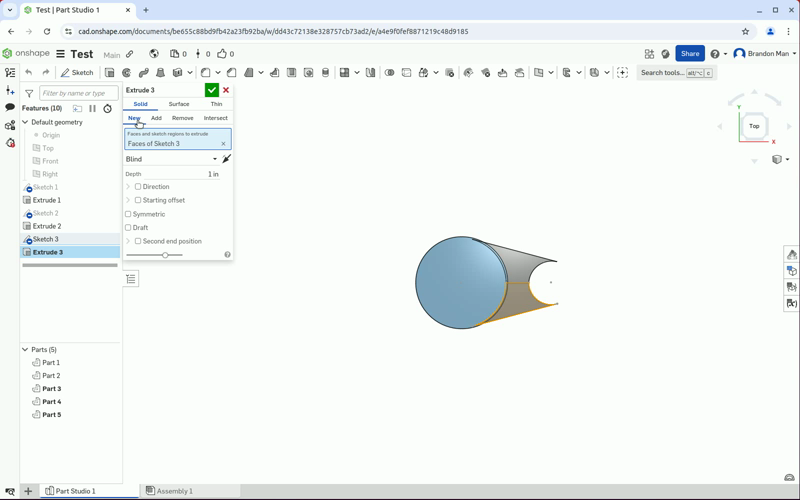
click(137, 120)
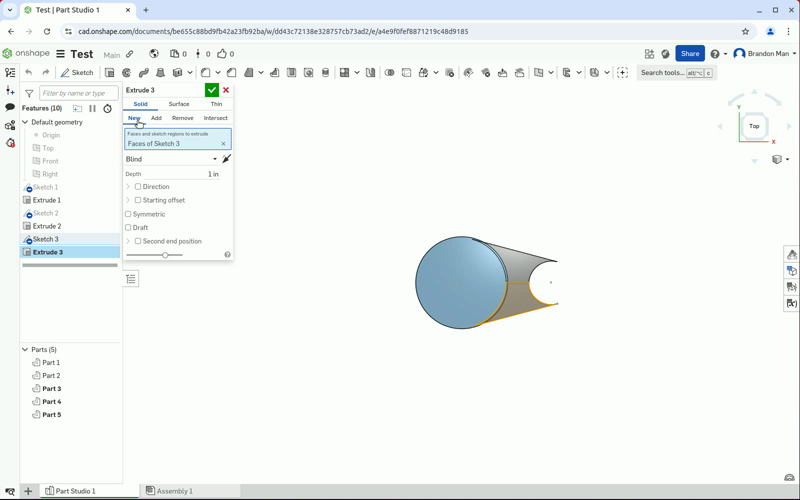
key(tab, 4)
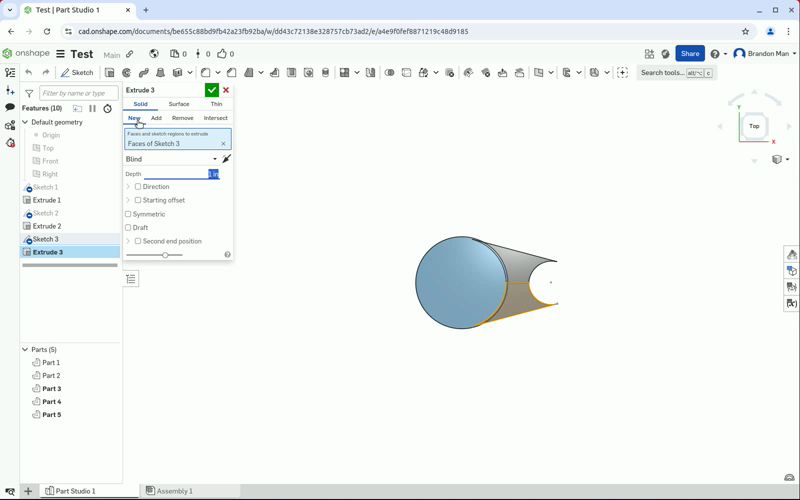
text(3.611)
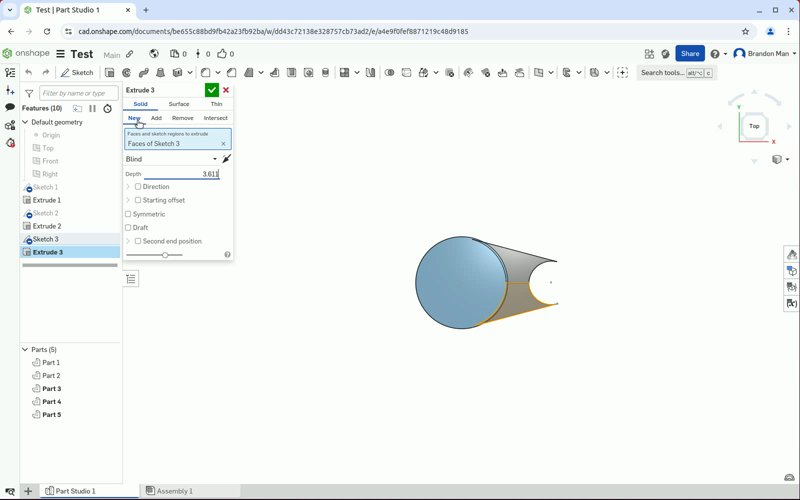
key(enter)
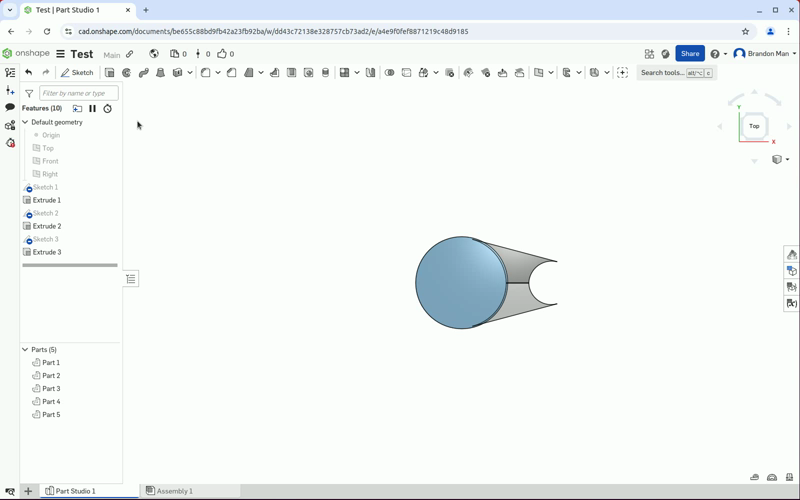
key(shift+h)
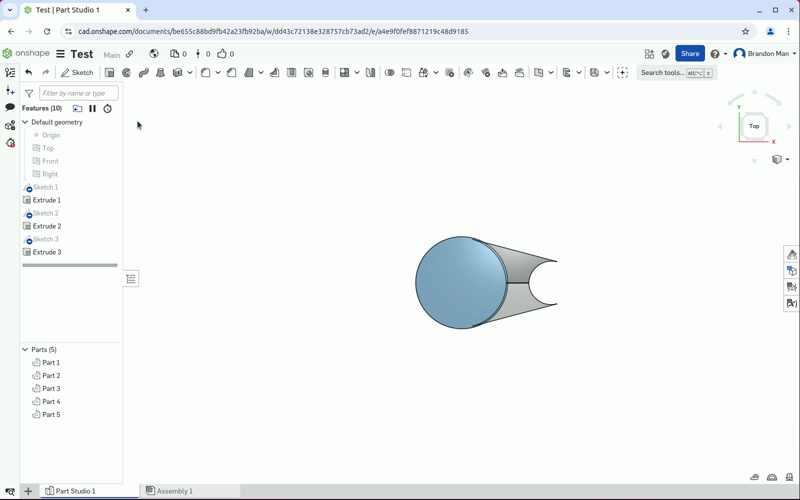
key(shift+h)
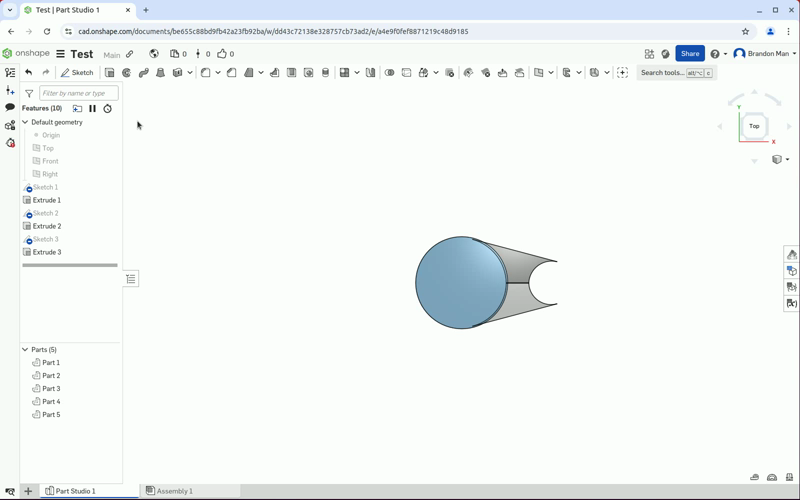
mouse_move(73, 189)
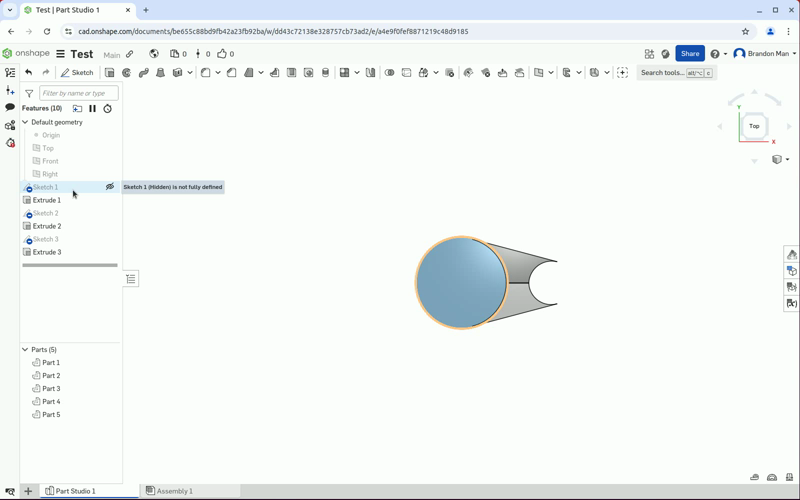
click(73, 189)
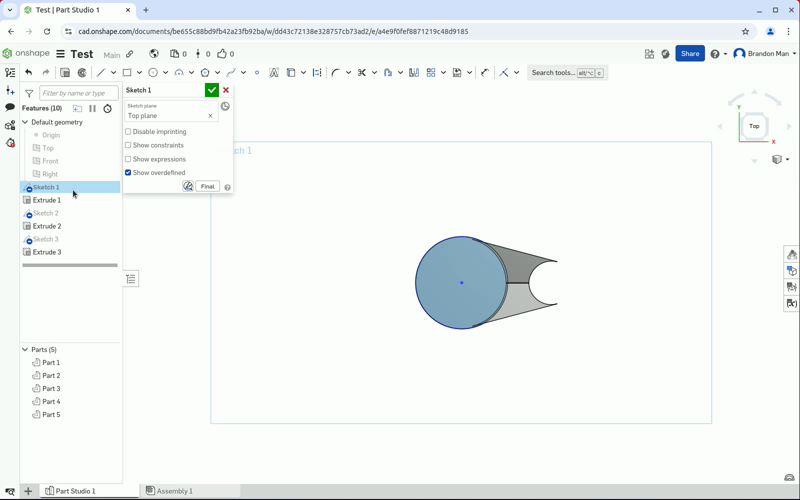
mouse_move(229, 92)
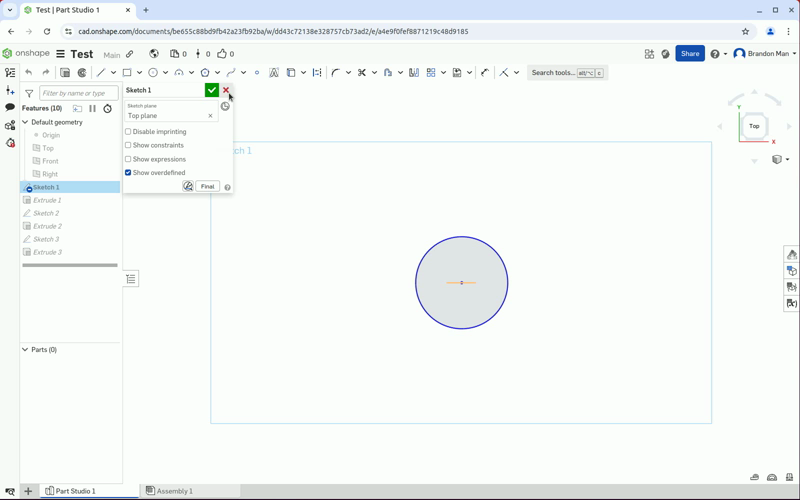
click(229, 92)
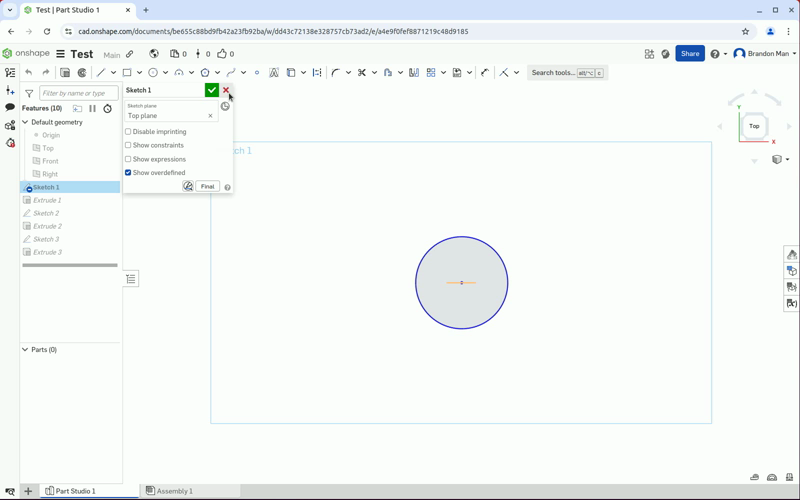
key(shift+s)
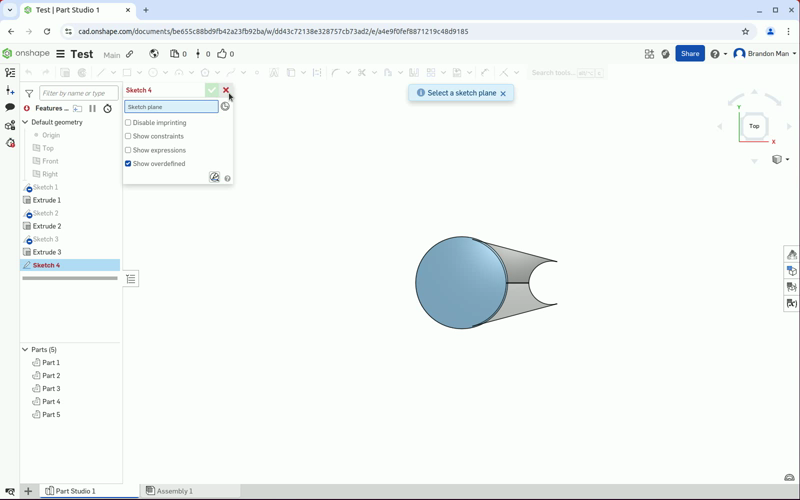
mouse_move(73, 150)
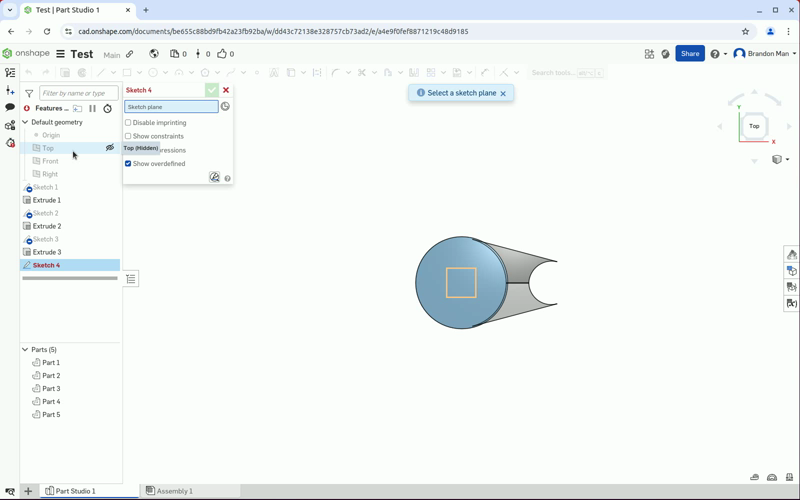
click(73, 150)
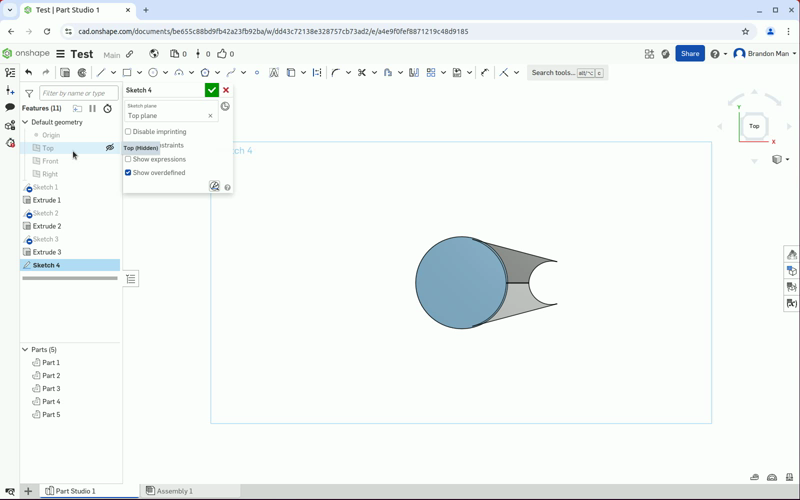
mouse_move(73, 352)
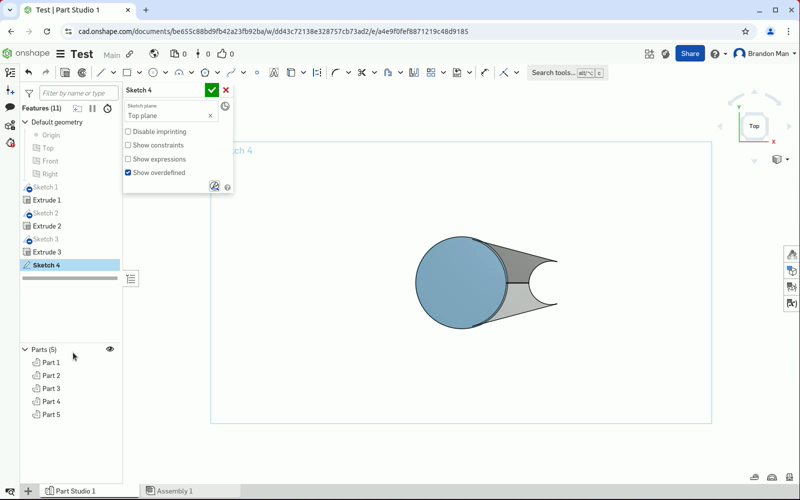
key(y)
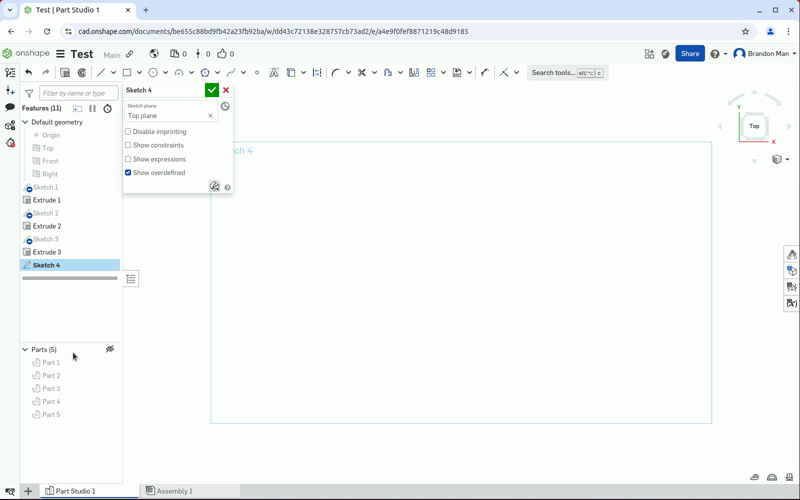
key(c)
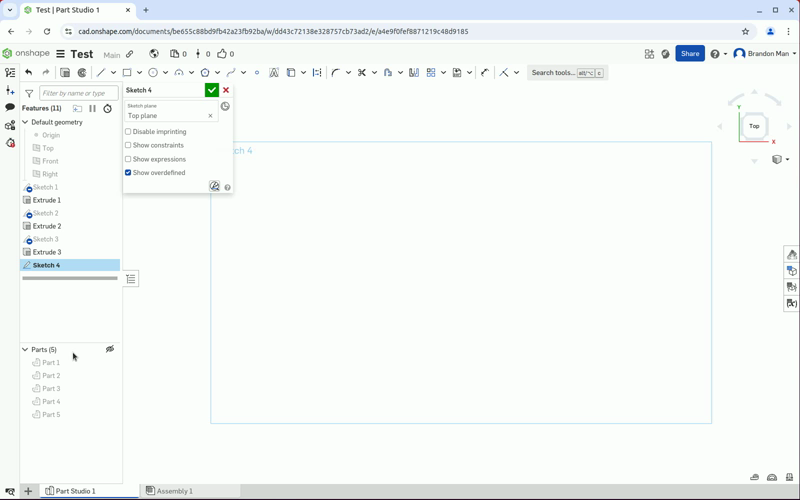
key_down(shift)
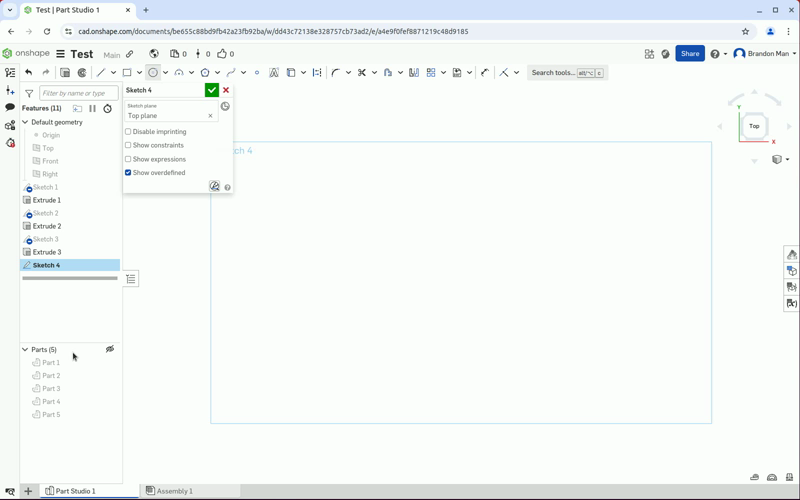
mouse_move(551, 282)
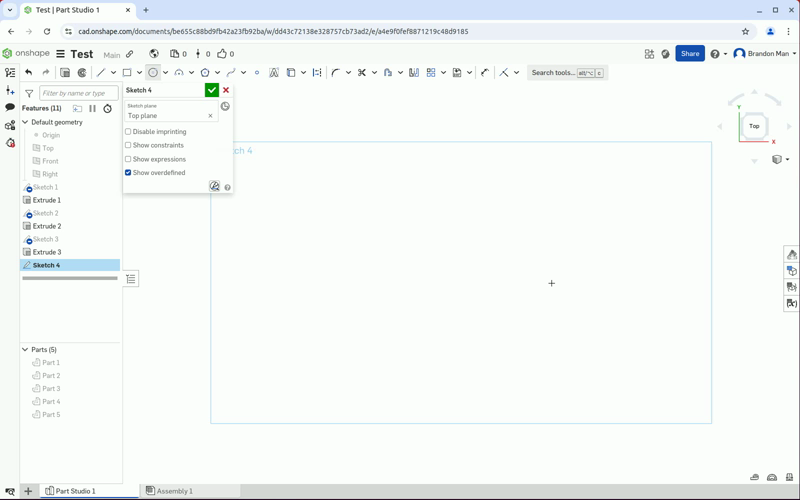
click(551, 282)
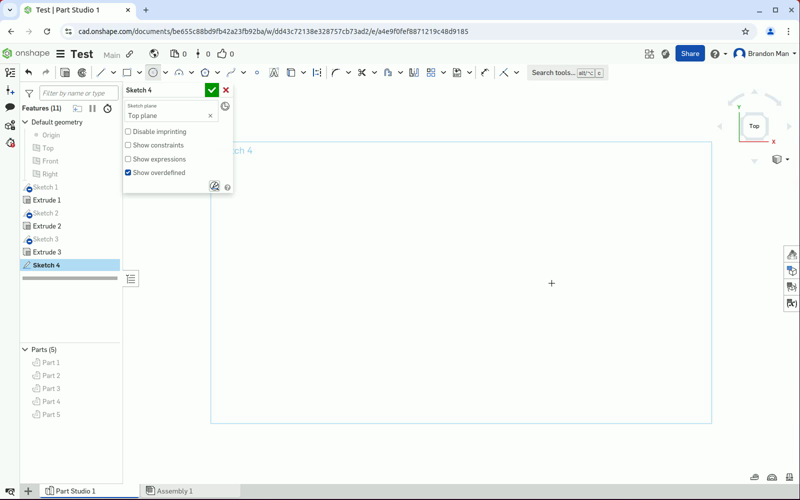
key_up(shift)
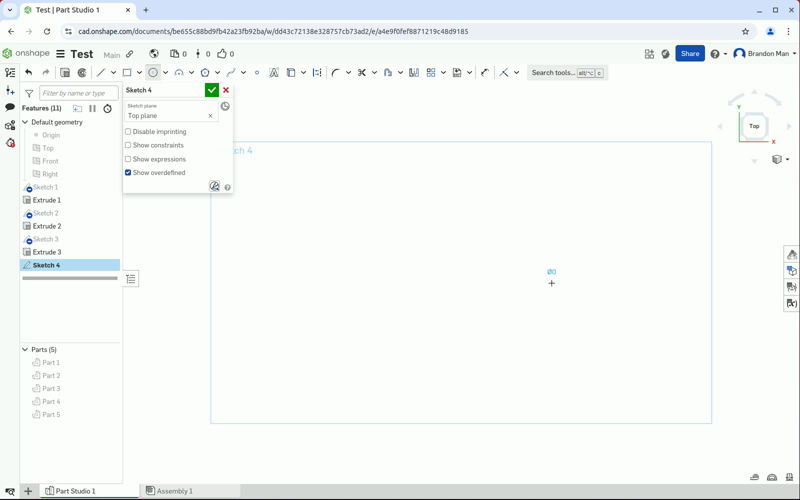
mouse_move(574, 282)
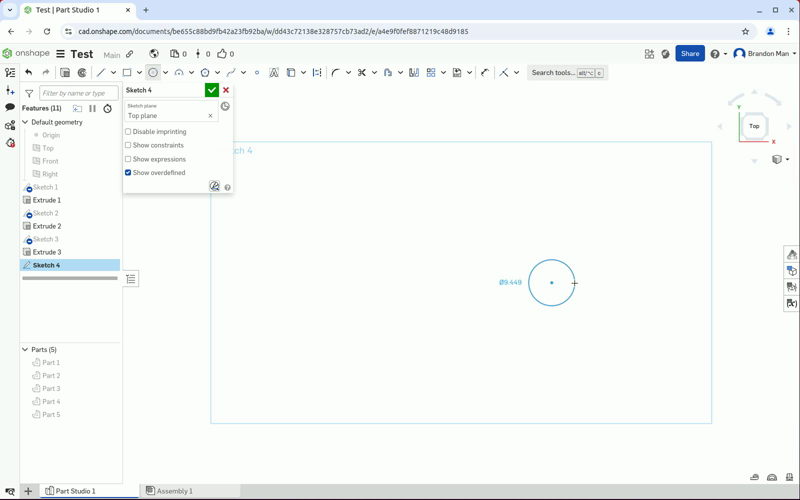
click(574, 282)
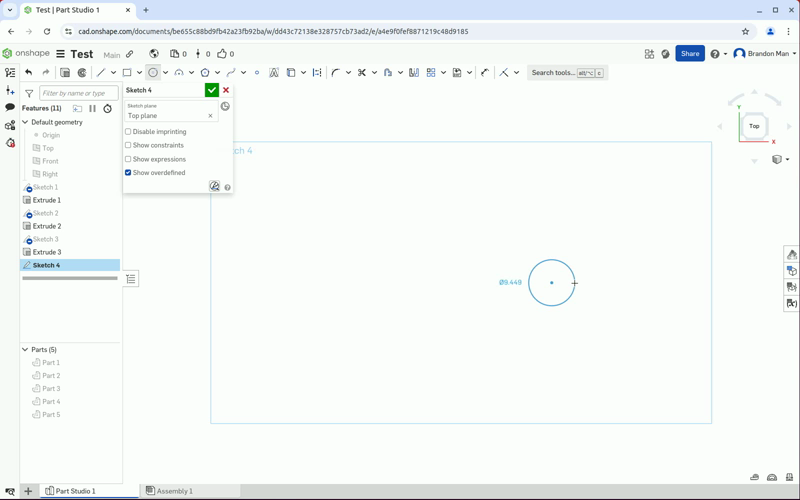
key(esc)
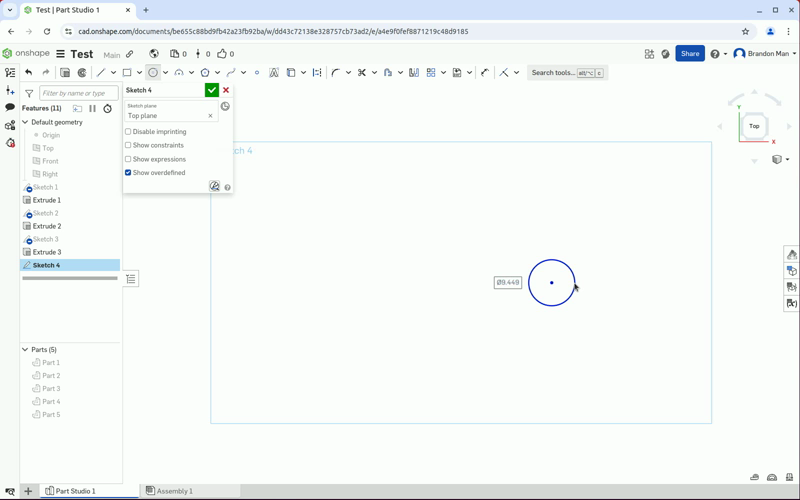
mouse_move(539, 287)
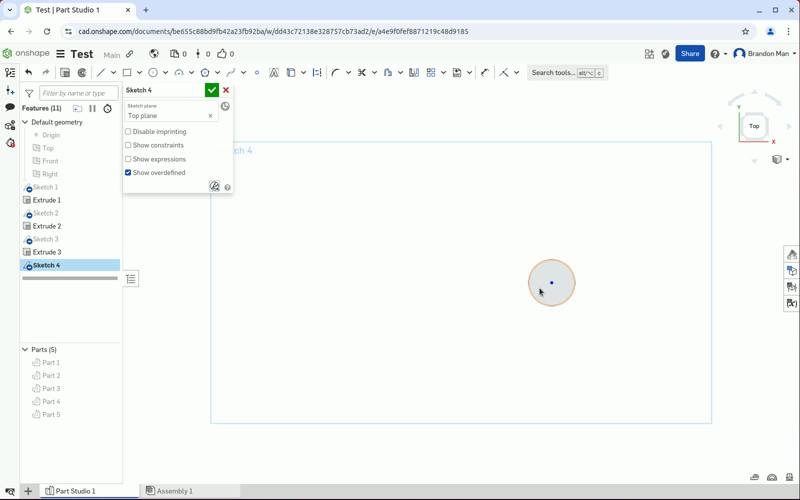
scroll(6)
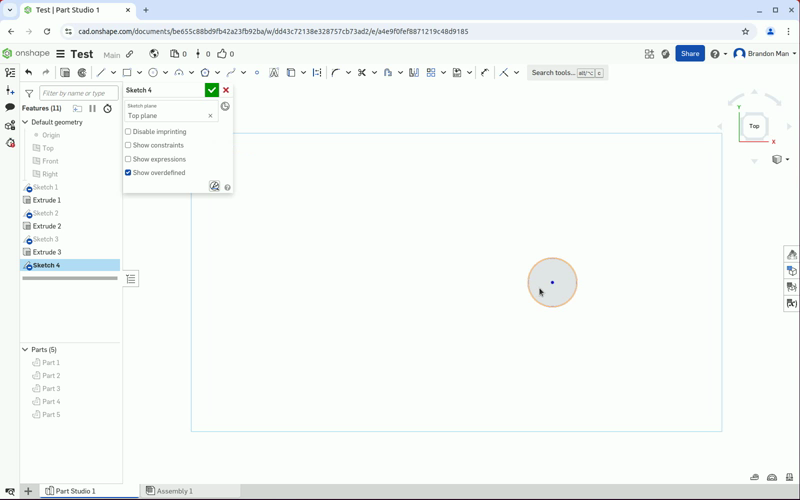
scroll(6)
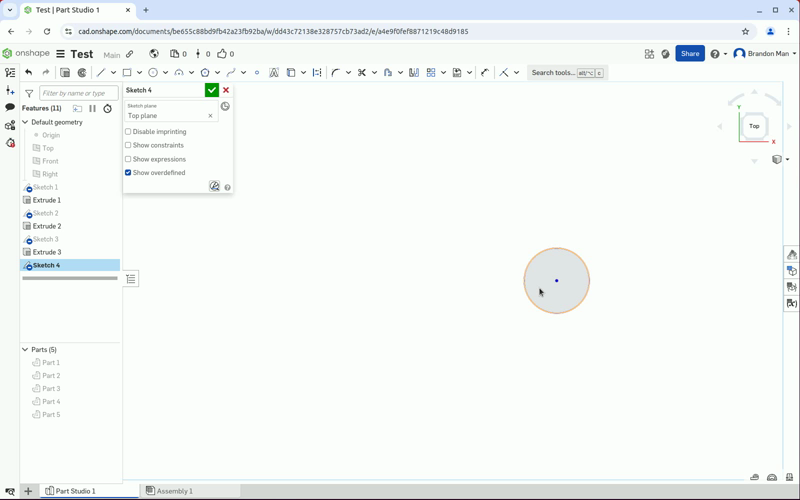
scroll(6)
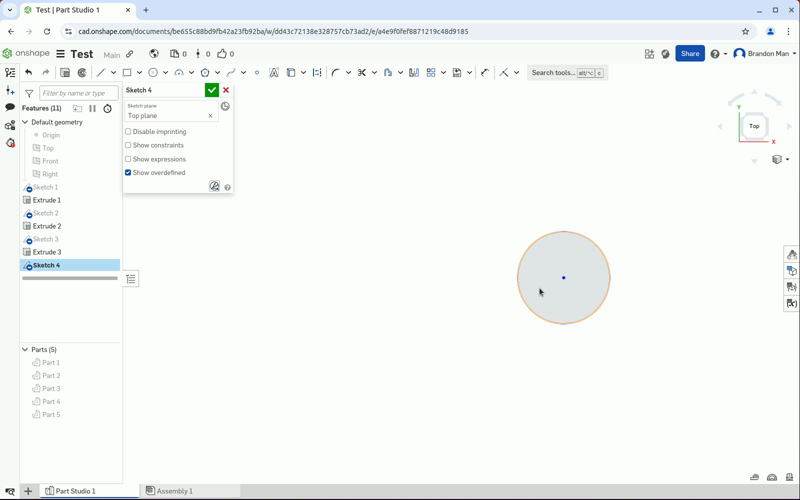
scroll(6)
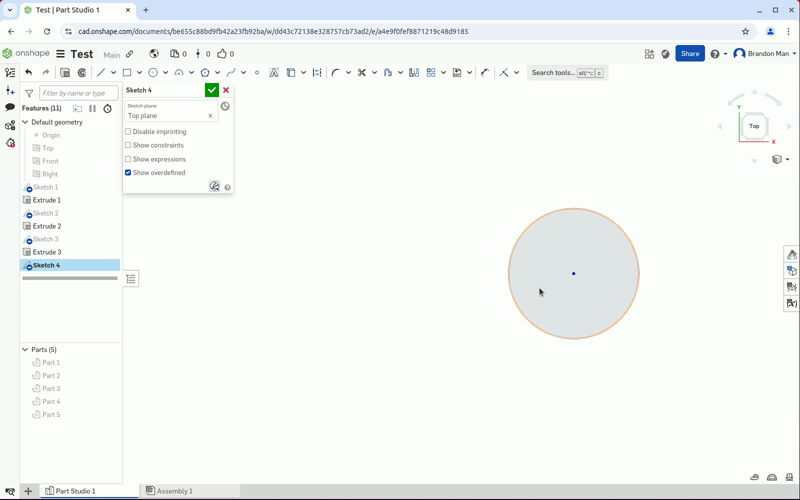
scroll(6)
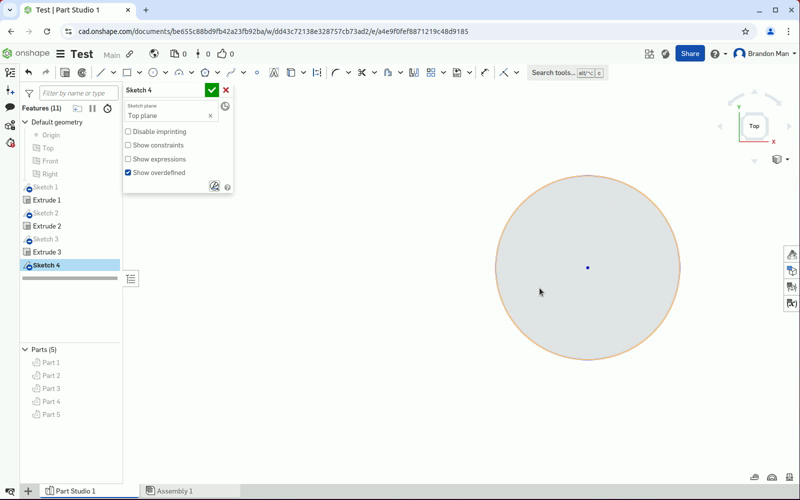
scroll(6)
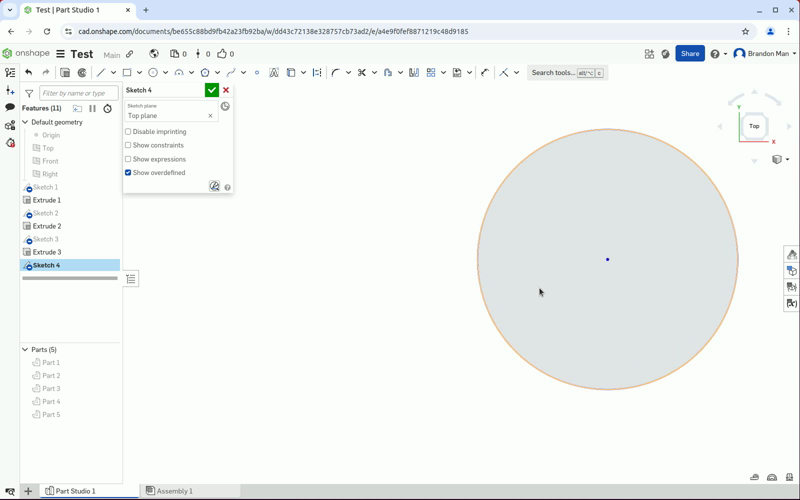
scroll(6)
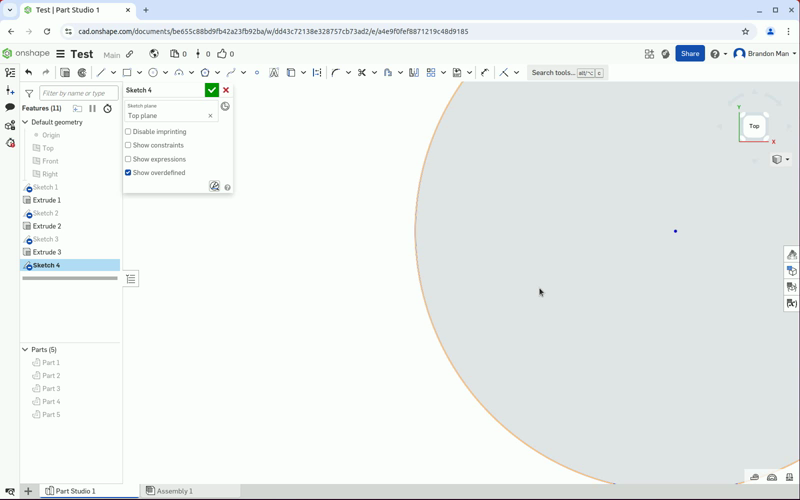
click(539, 287)
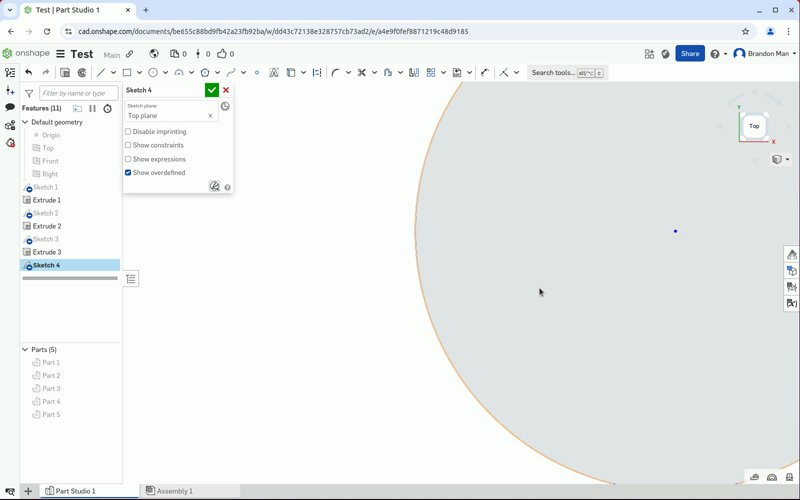
scroll(-6)
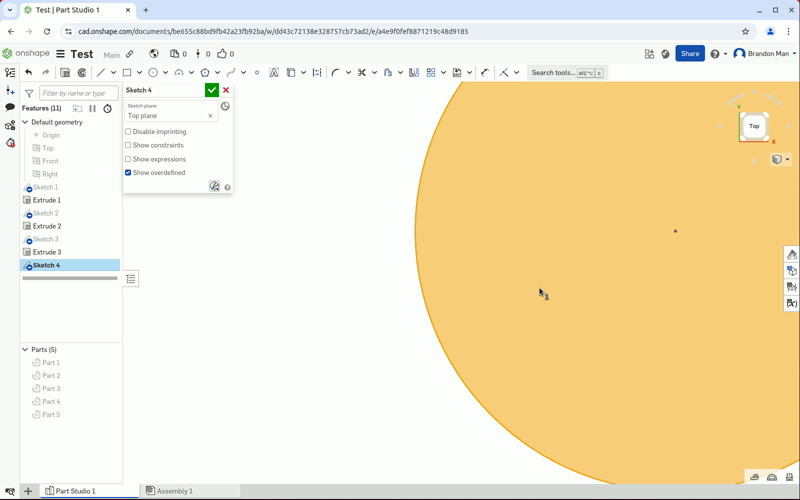
scroll(-6)
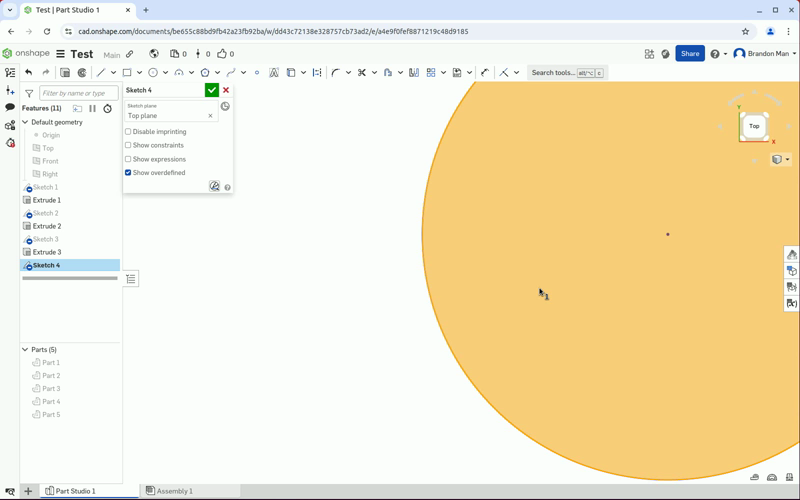
scroll(-6)
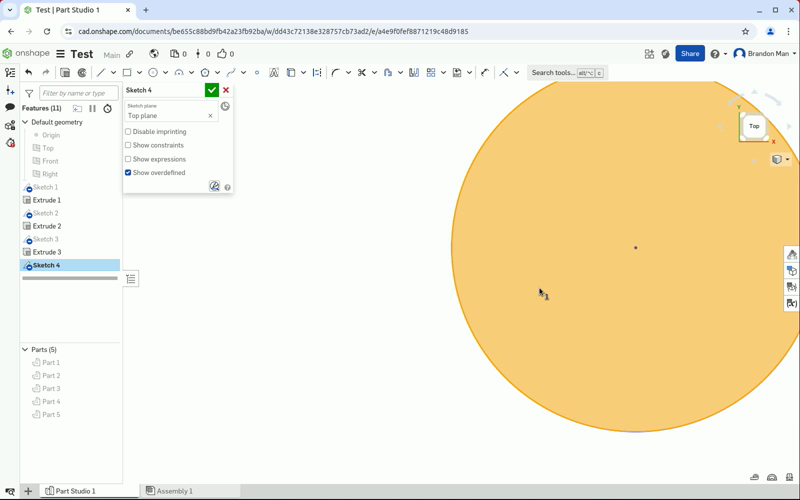
scroll(-6)
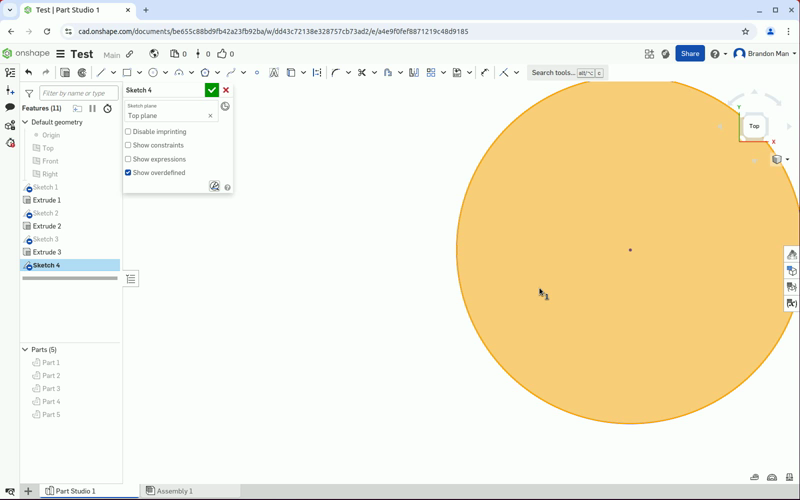
scroll(-6)
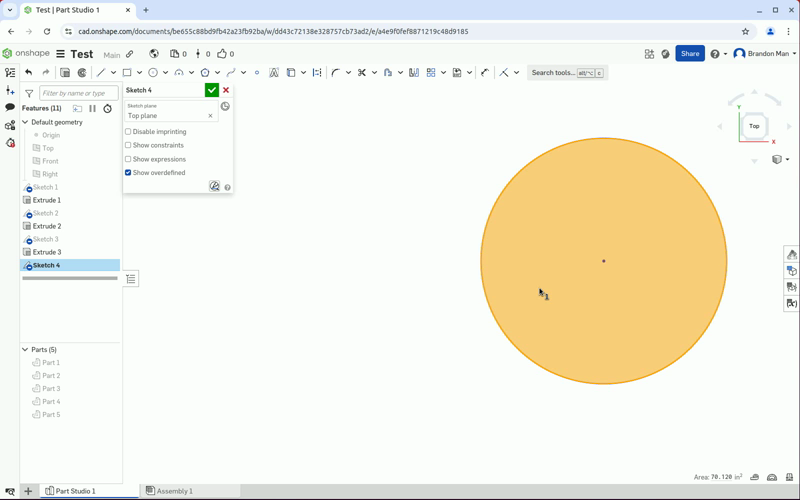
scroll(-6)
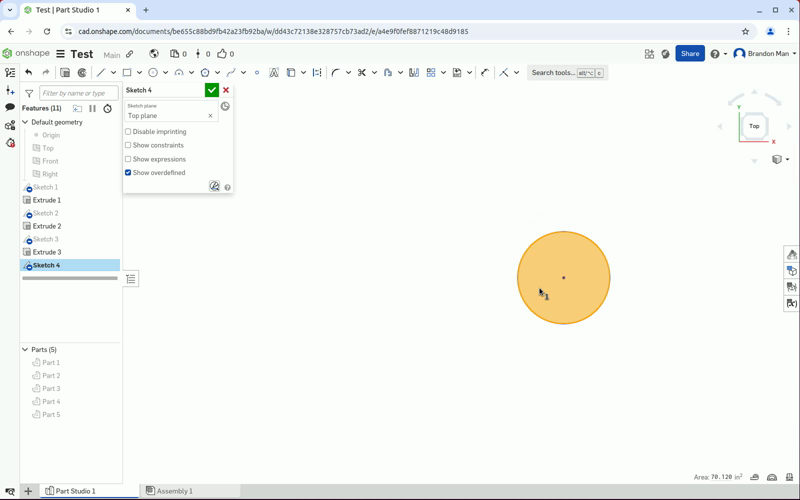
scroll(-6)
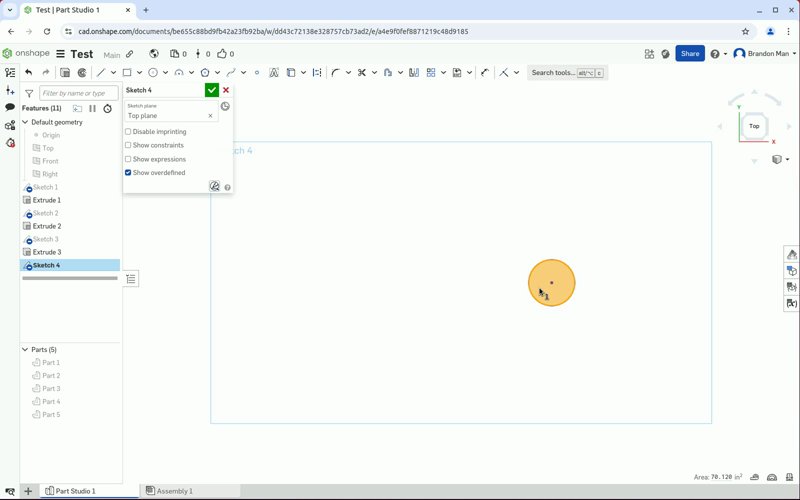
mouse_move(73, 352)
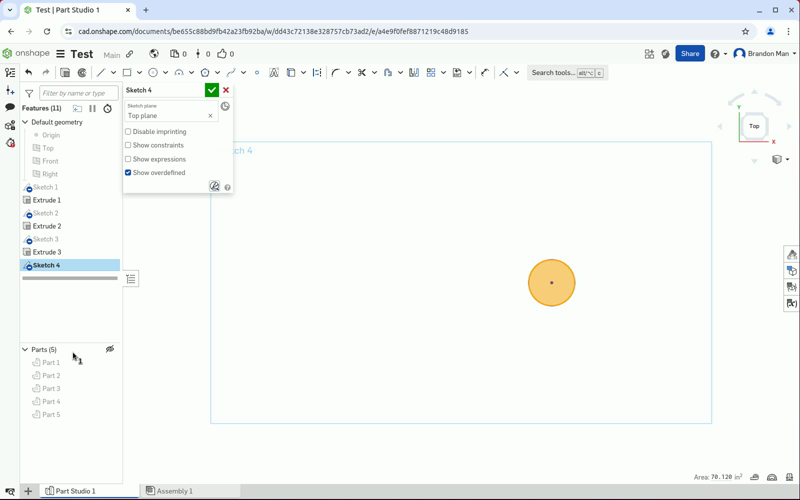
key(shift+y)
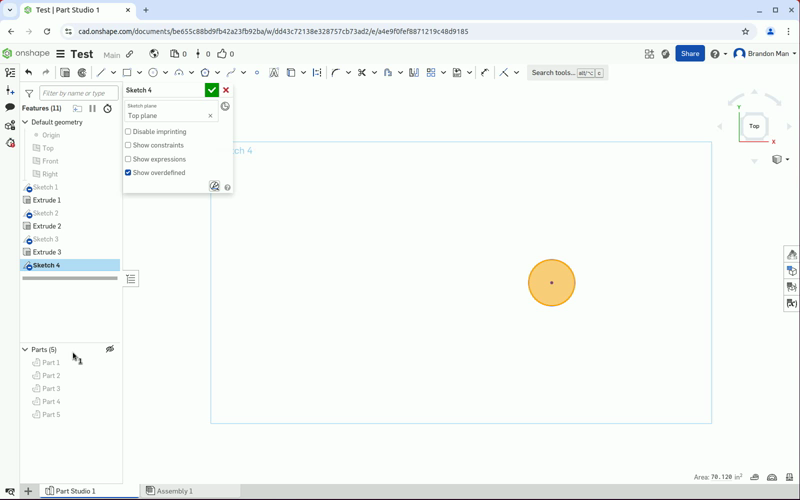
key(shift+e)
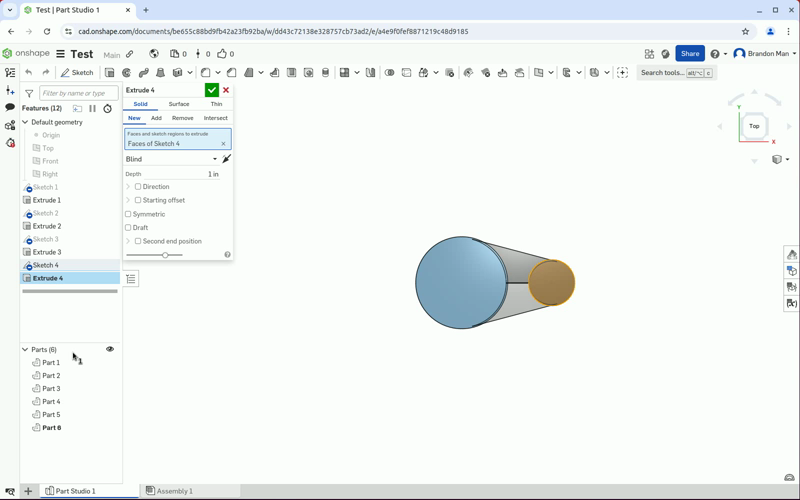
mouse_move(143, 106)
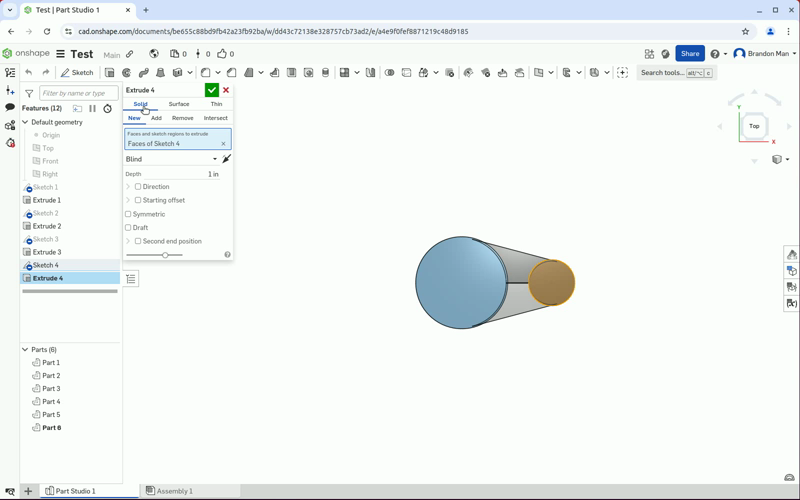
click(143, 106)
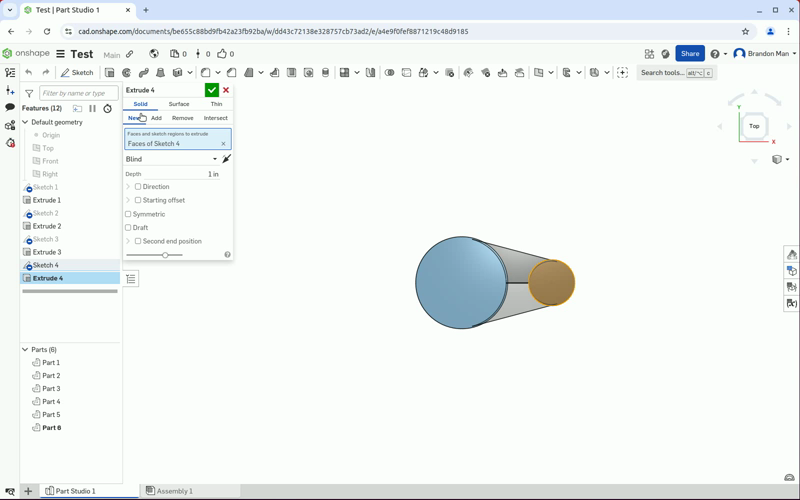
mouse_move(137, 120)
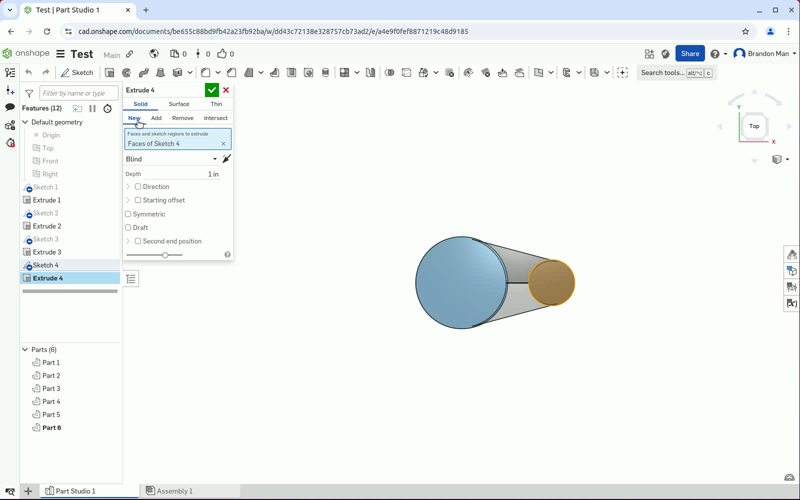
click(137, 120)
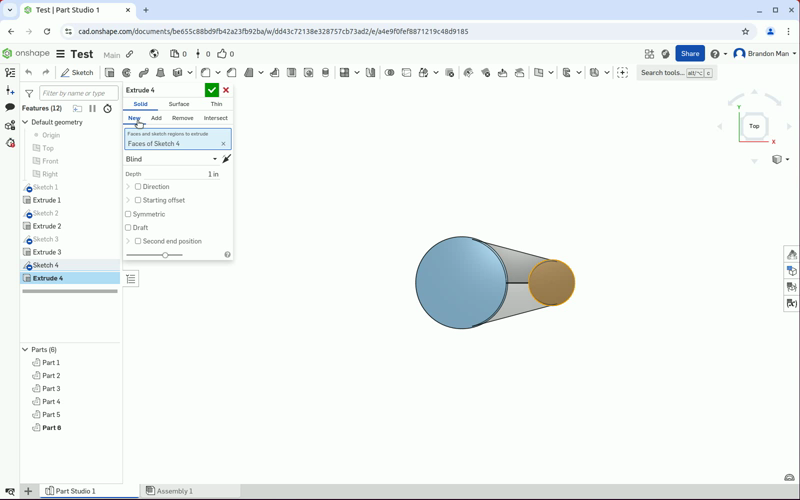
key(tab, 4)
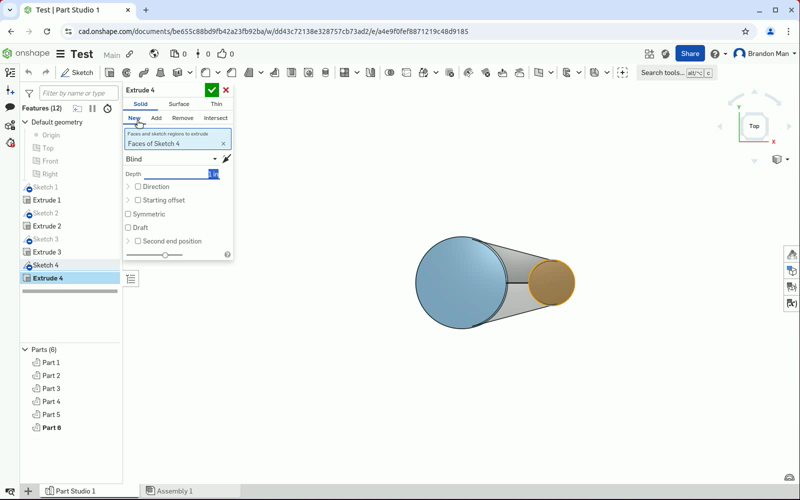
text(3.611)
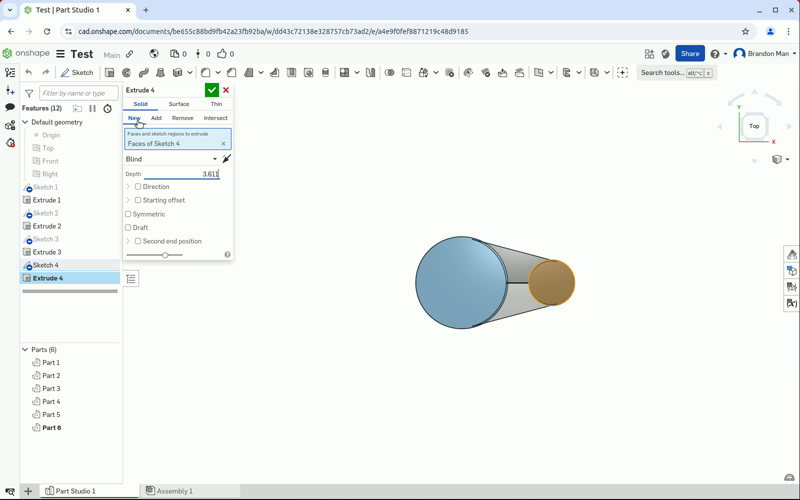
key(enter)
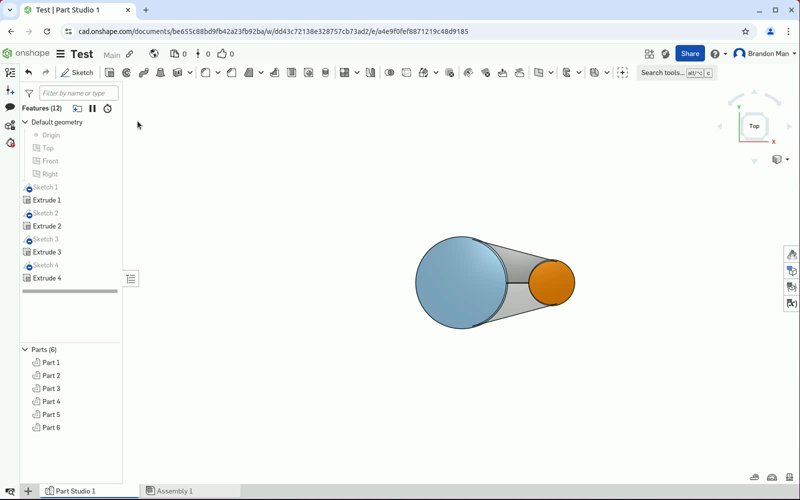
key(shift+h)
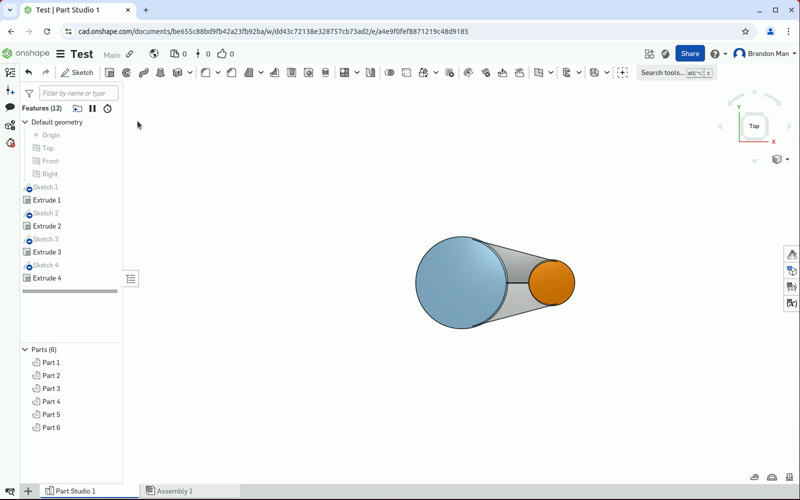
key(shift+h)
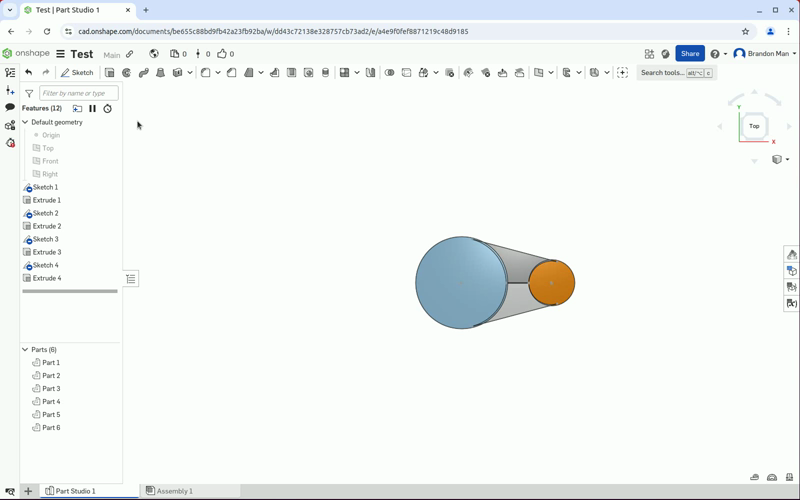
key(shift+7)
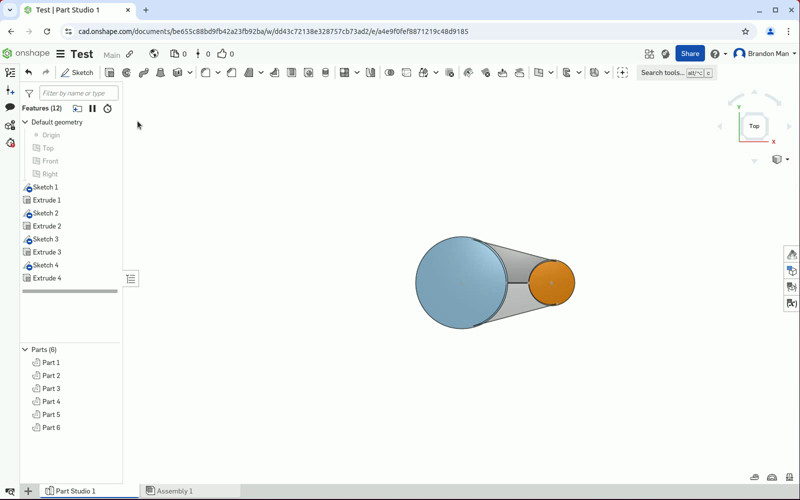
key(up, 3)
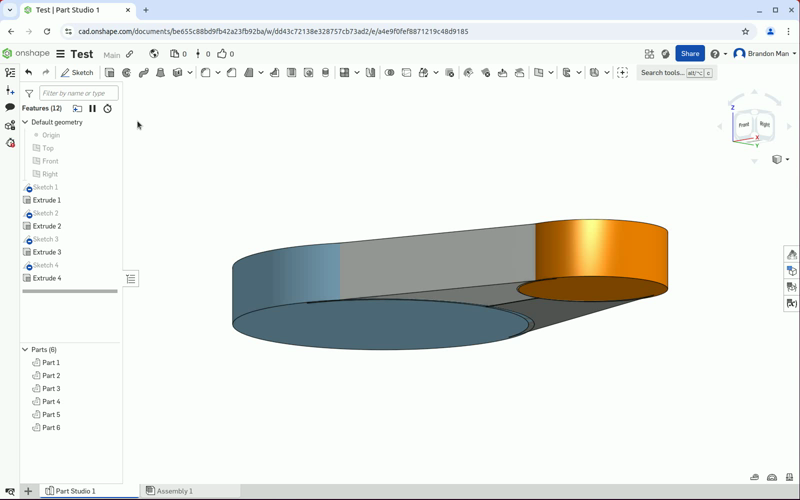
key(left, 3)
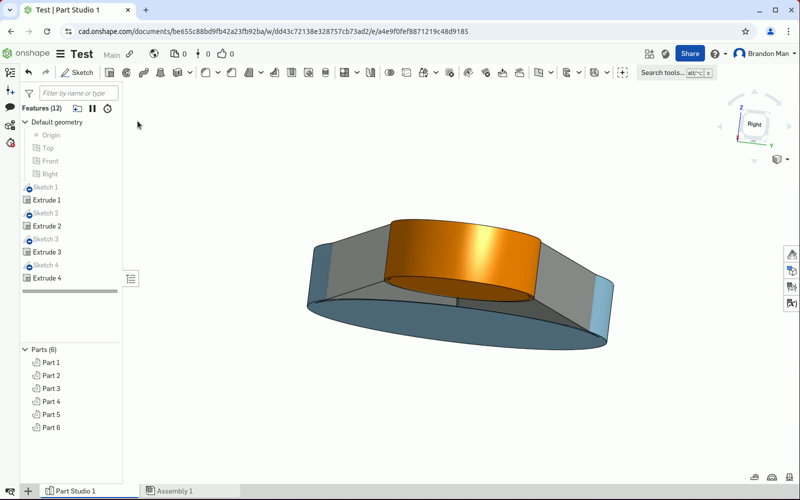
key(right, 3)
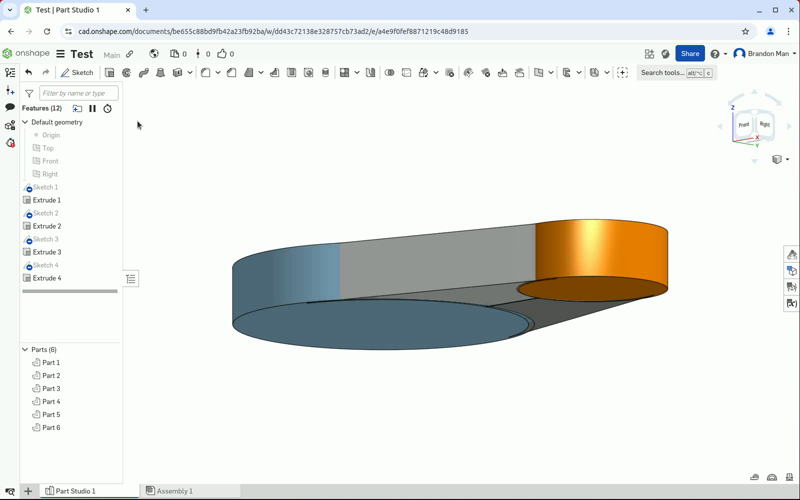
key(down, 3)
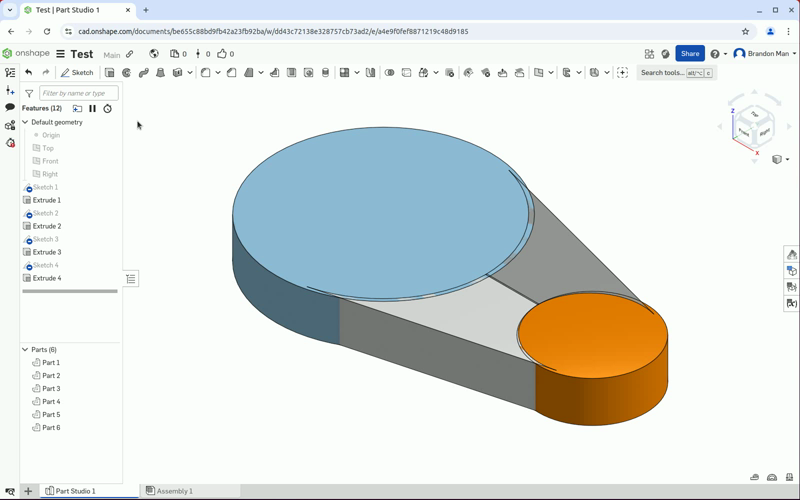
mouse_move(73, 189)
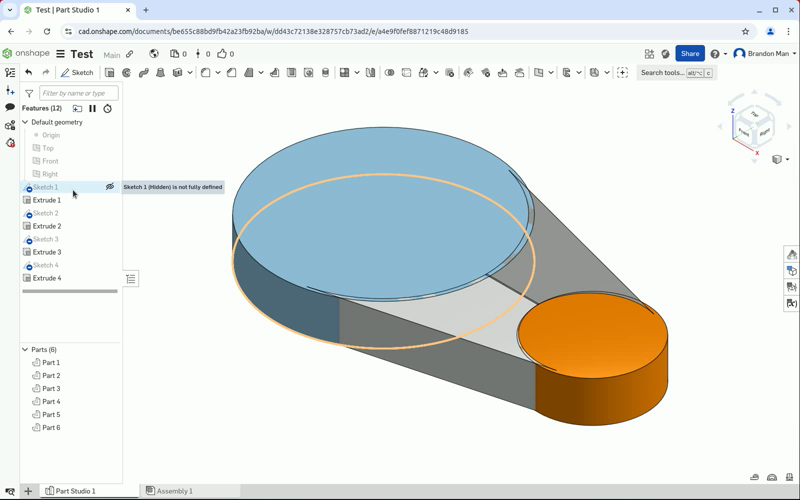
click(73, 189)